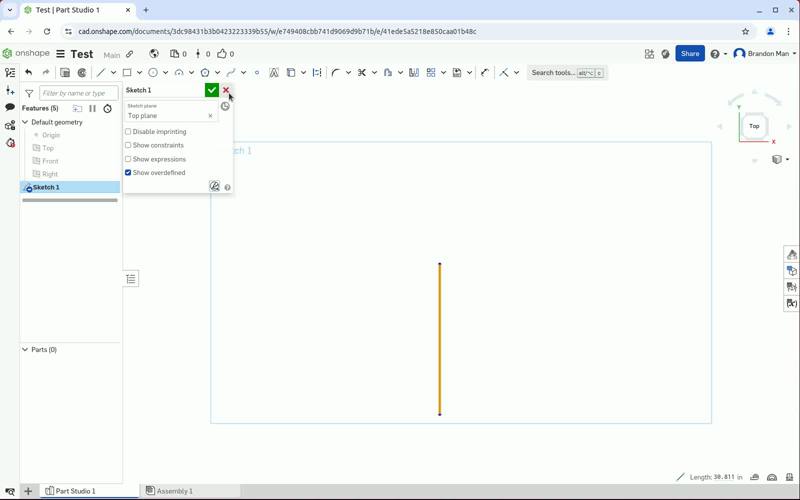
key(shift+h)
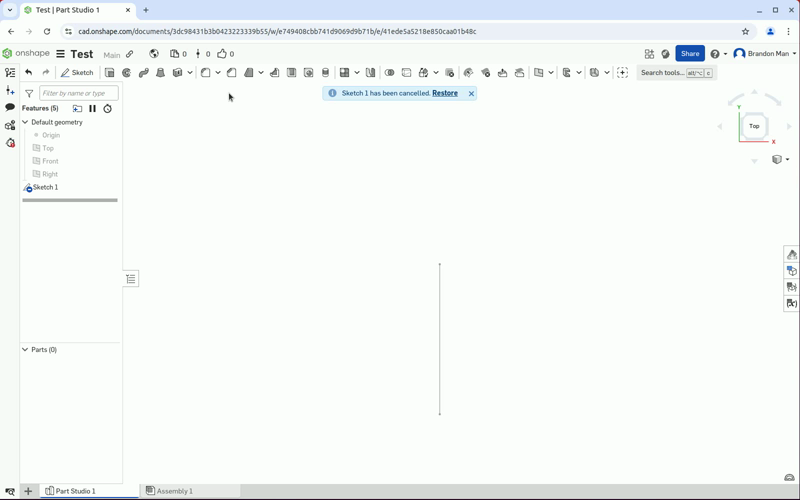
mouse_move(73, 352)
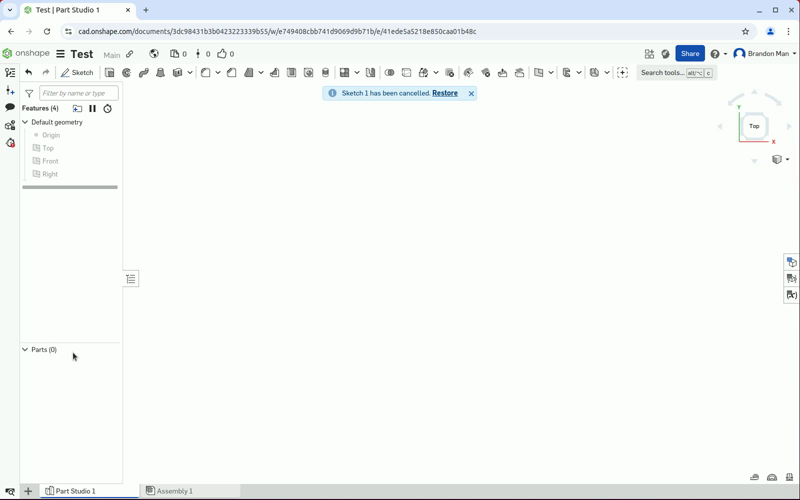
key(y)
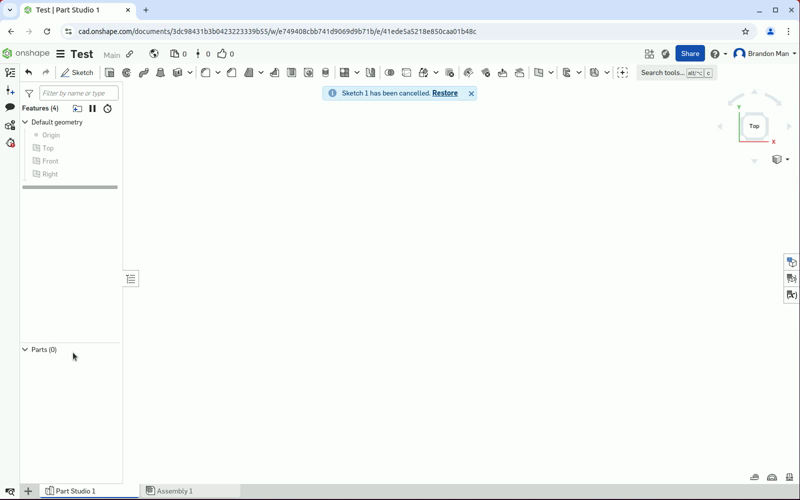
key(shift+p)
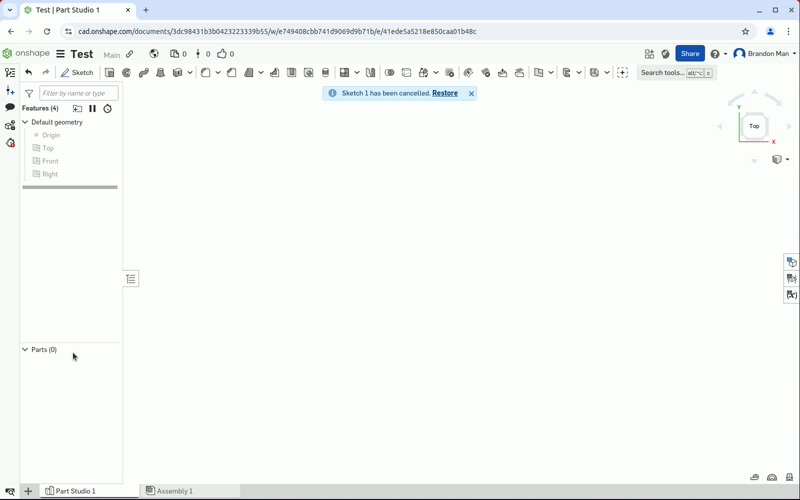
key(space)
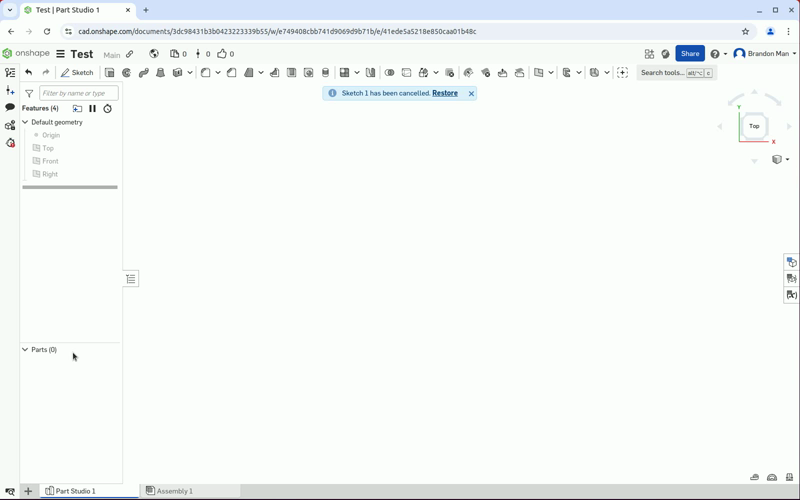
key_down(shift)
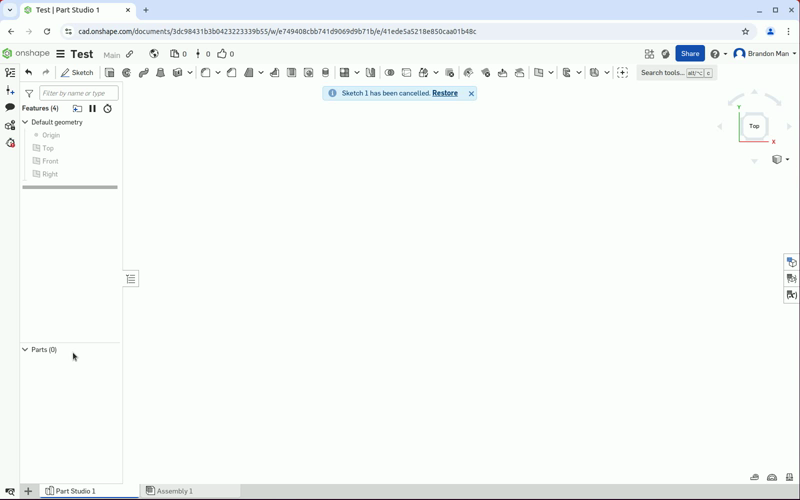
key(up)
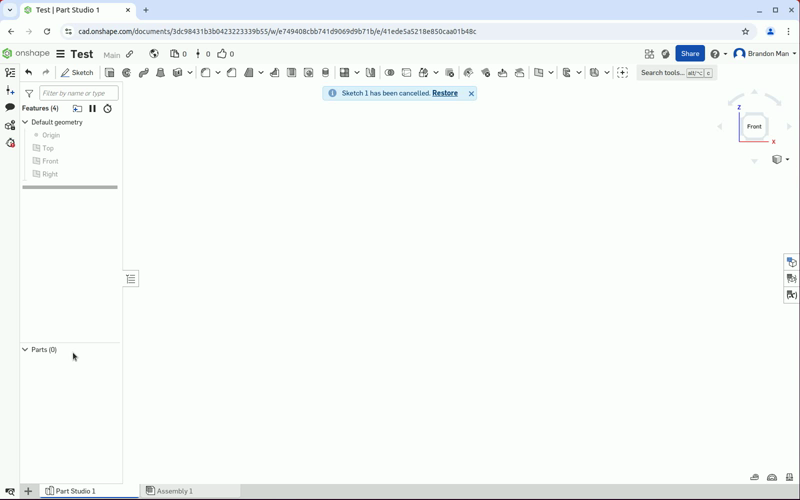
key_up(shift)
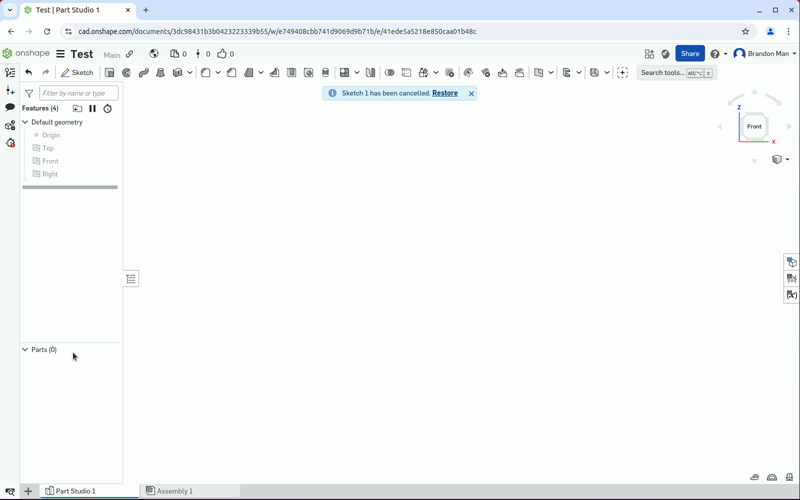
key(space)
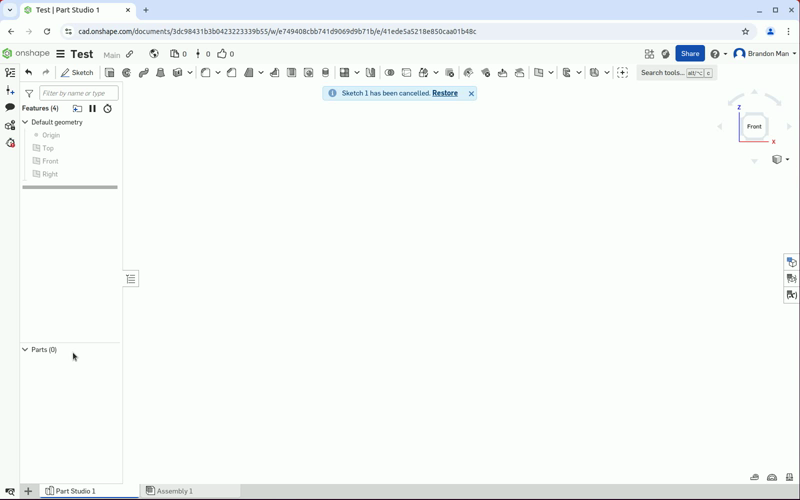
key_down(shift)
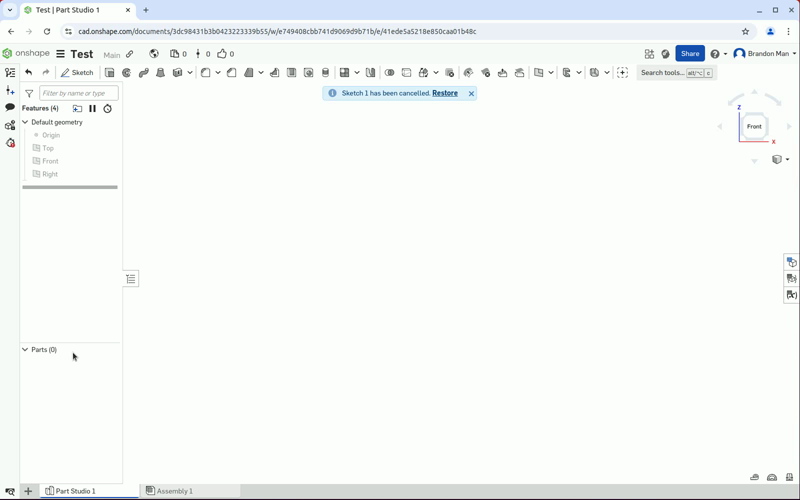
key(left)
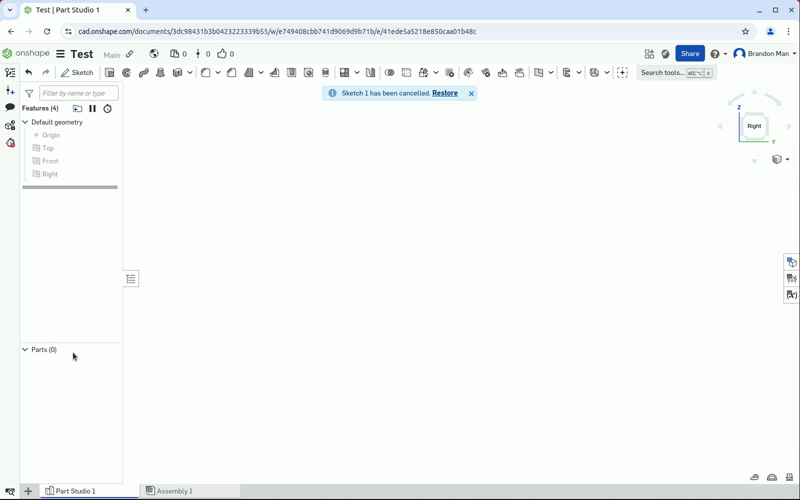
key_up(shift)
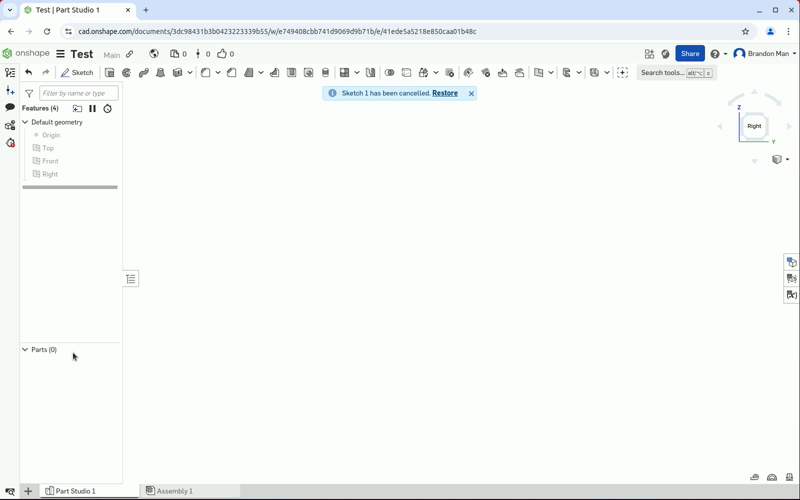
mouse_move(73, 352)
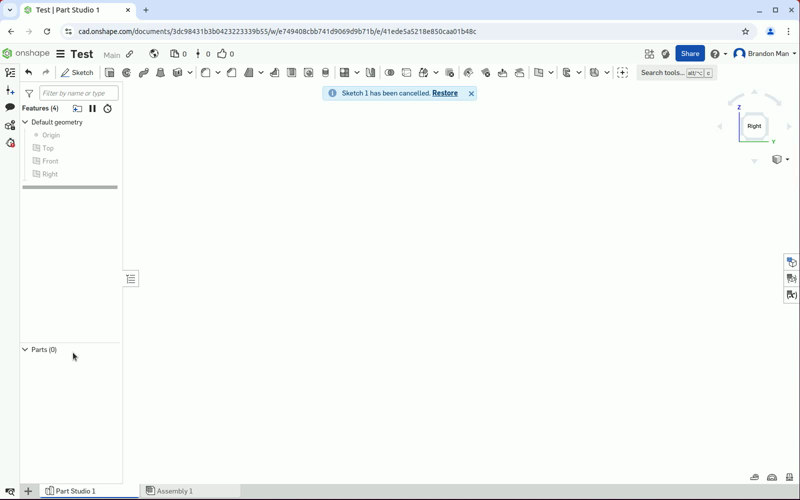
key(shift+y)
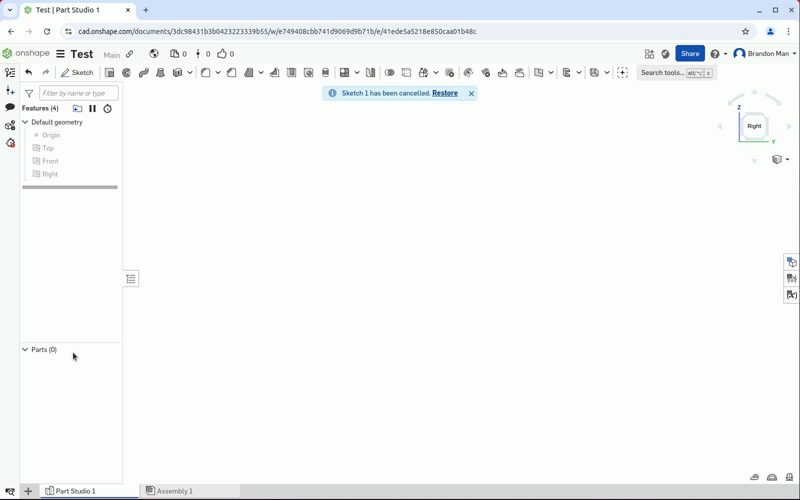
key(shift+s)
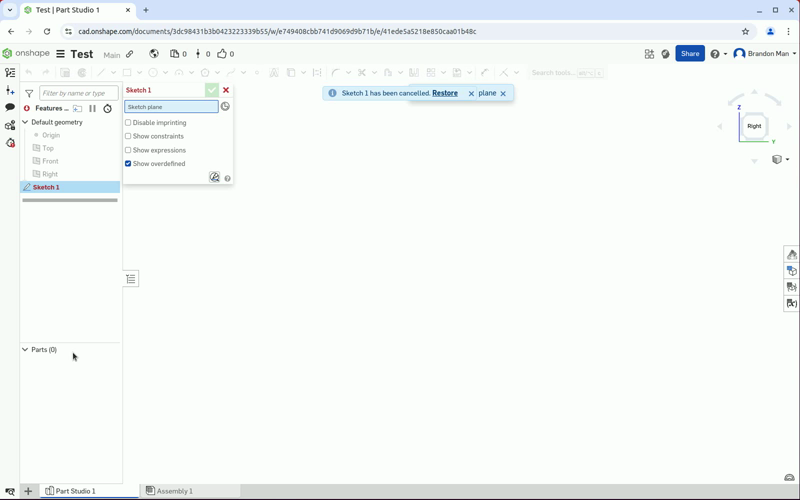
mouse_move(73, 176)
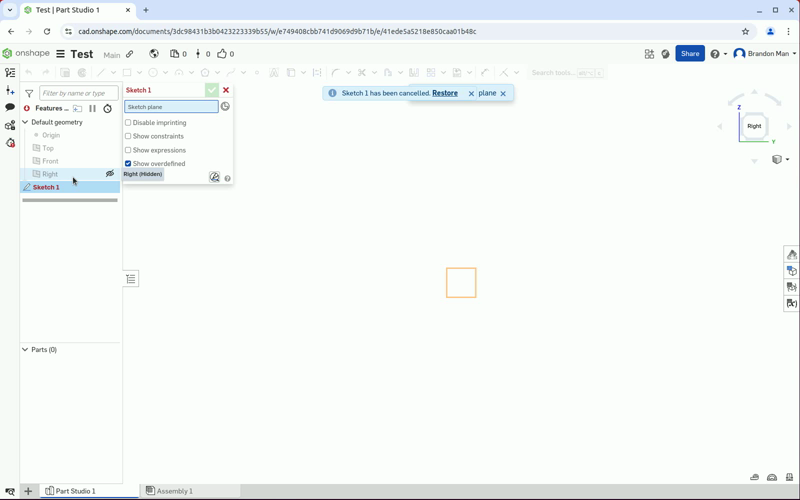
click(73, 176)
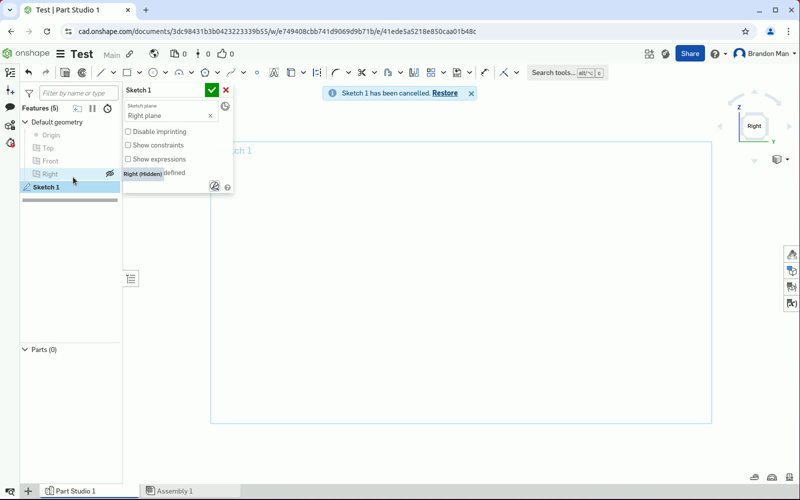
mouse_move(73, 352)
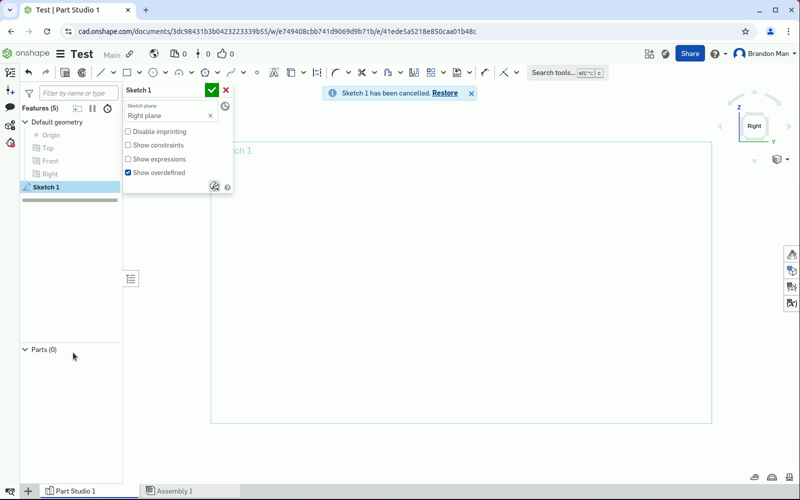
key(y)
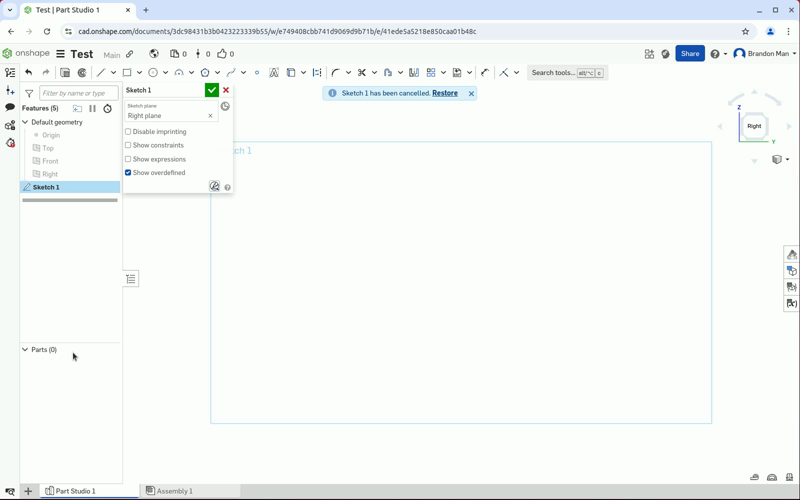
key(l)
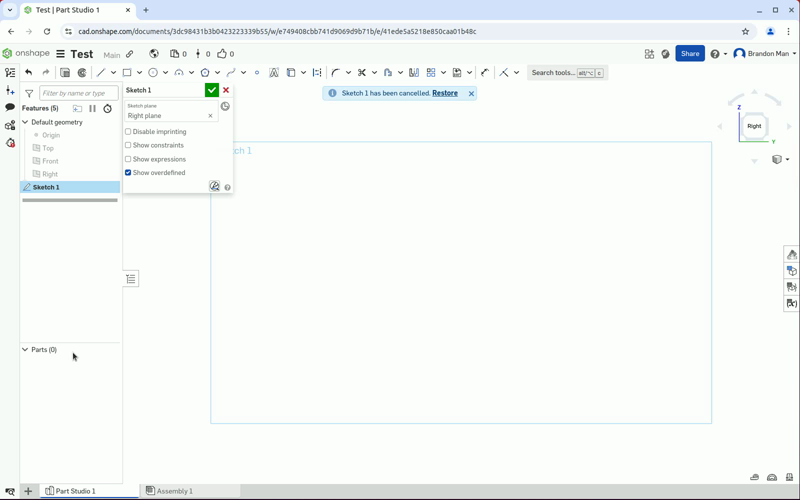
key_down(shift)
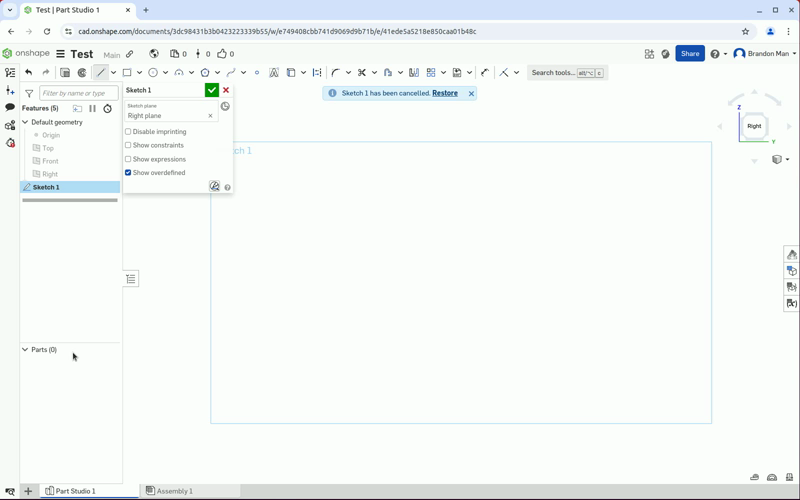
mouse_move(460, 282)
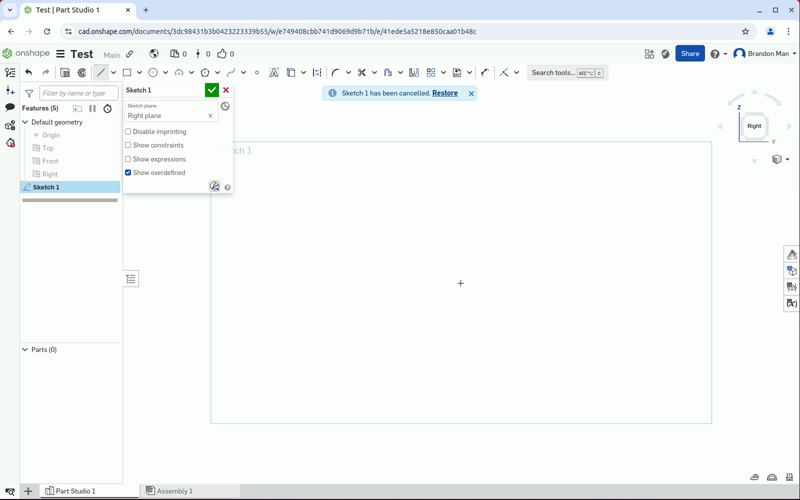
click(460, 282)
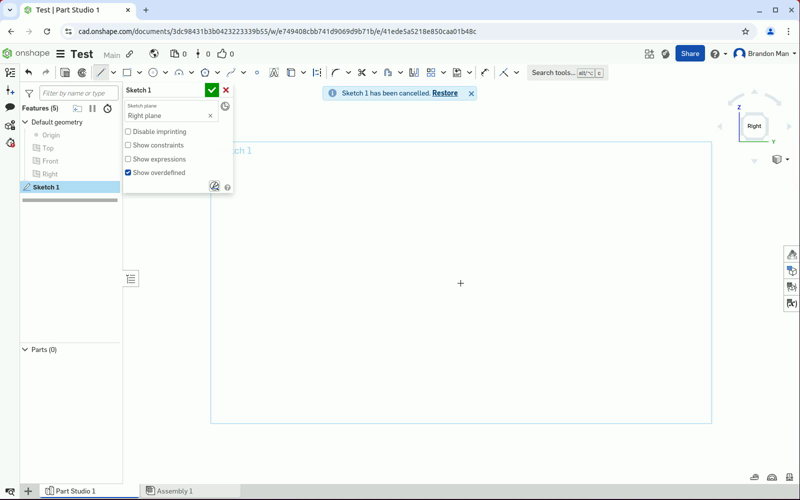
key_up(shift)
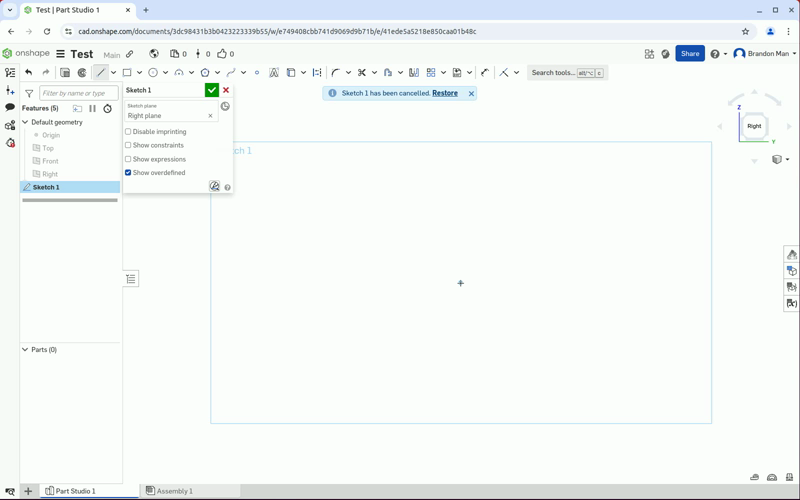
key_down(shift)
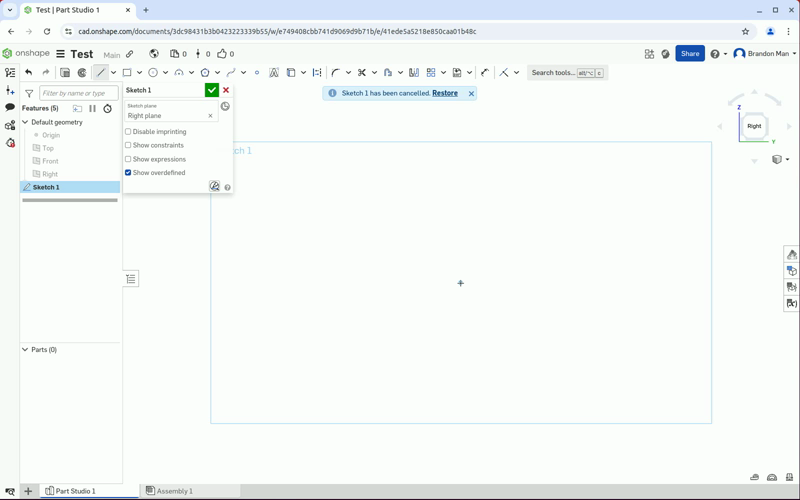
mouse_move(573, 282)
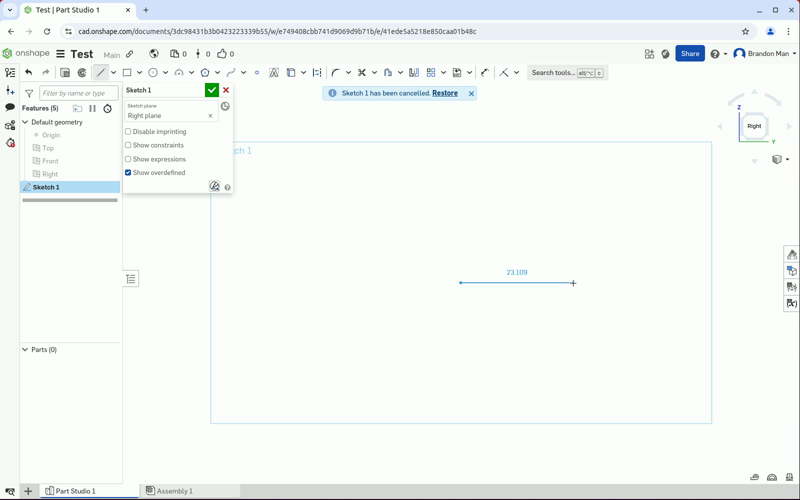
click(573, 282)
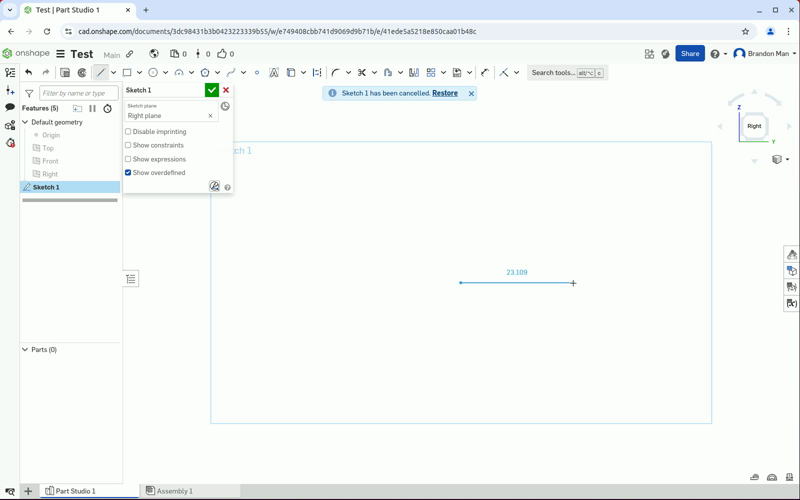
key_up(shift)
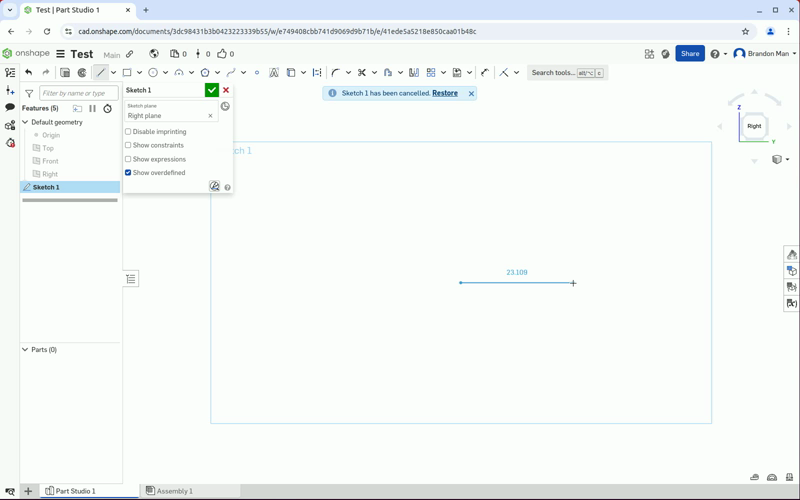
key_down(shift)
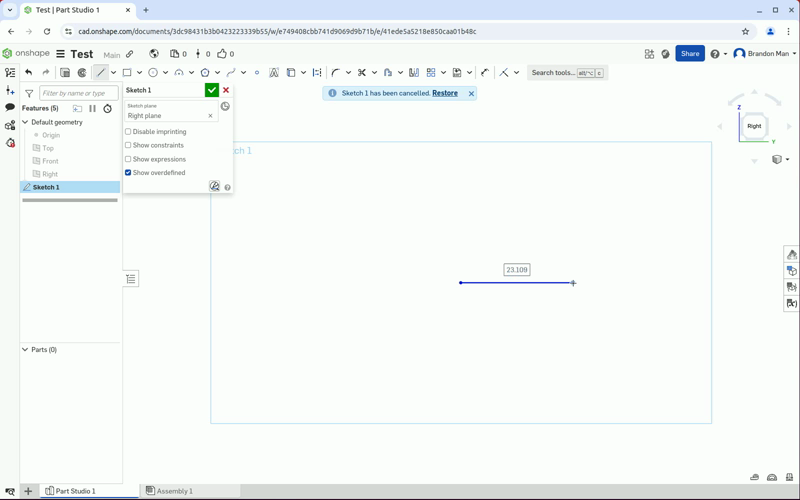
mouse_move(589, 282)
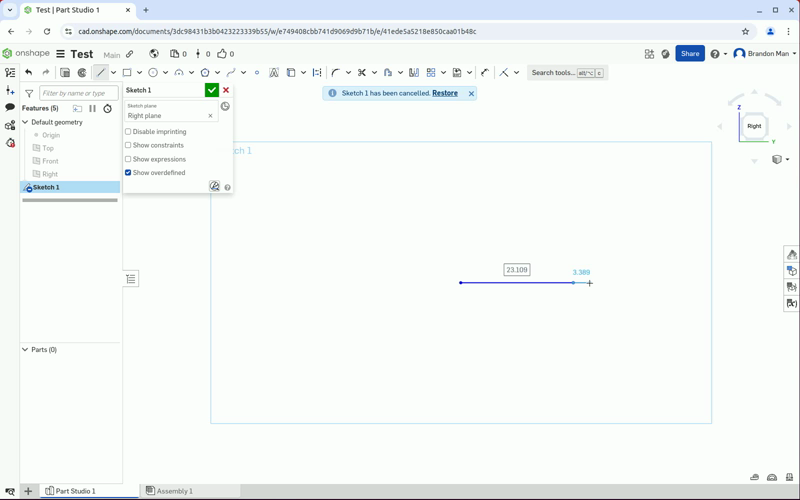
mouse_move(573, 276)
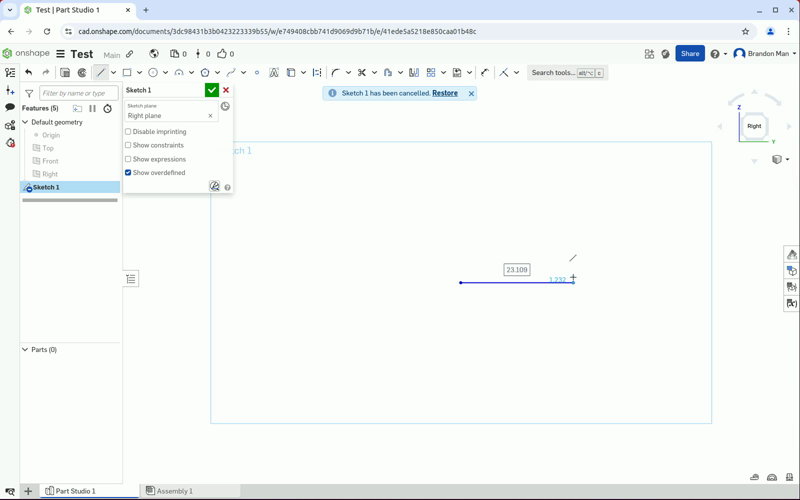
scroll(6)
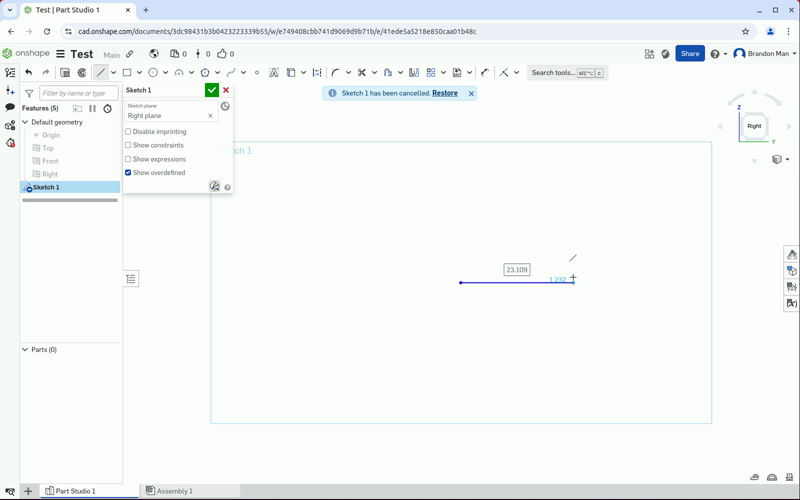
scroll(6)
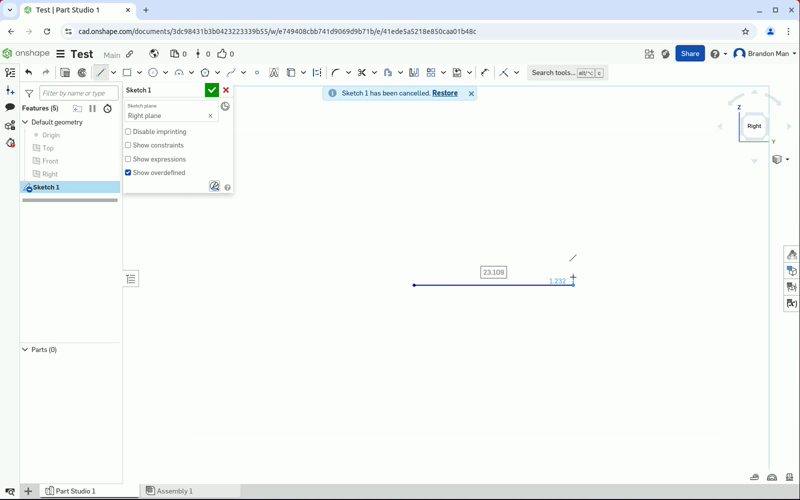
scroll(6)
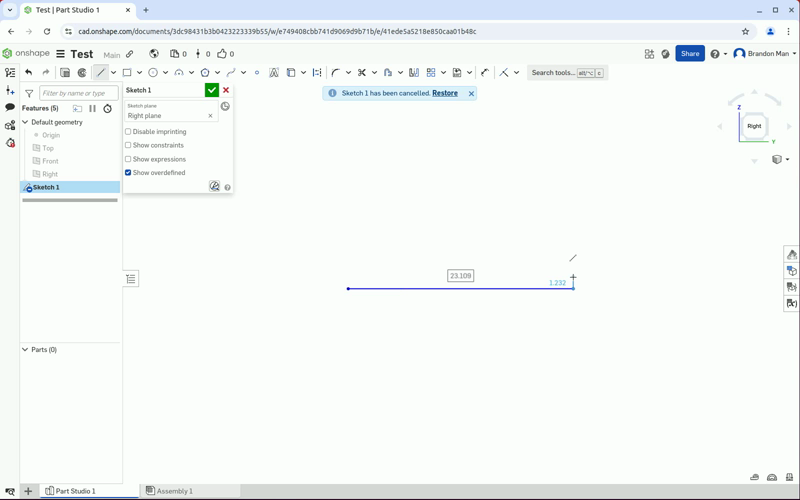
scroll(6)
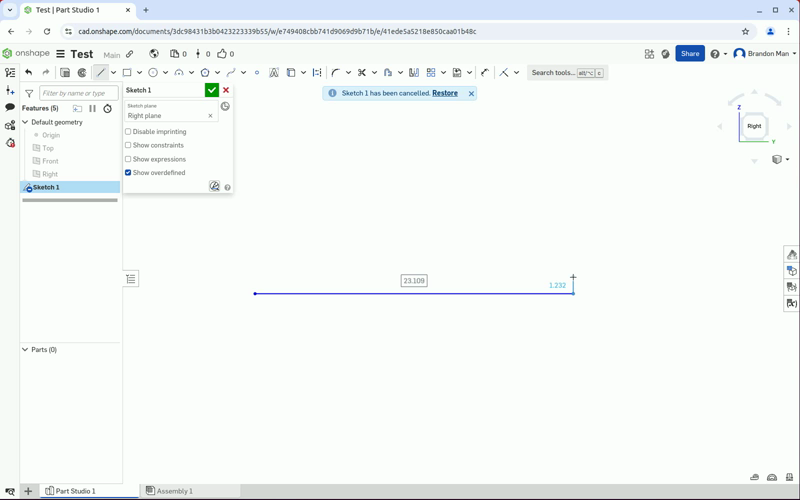
scroll(6)
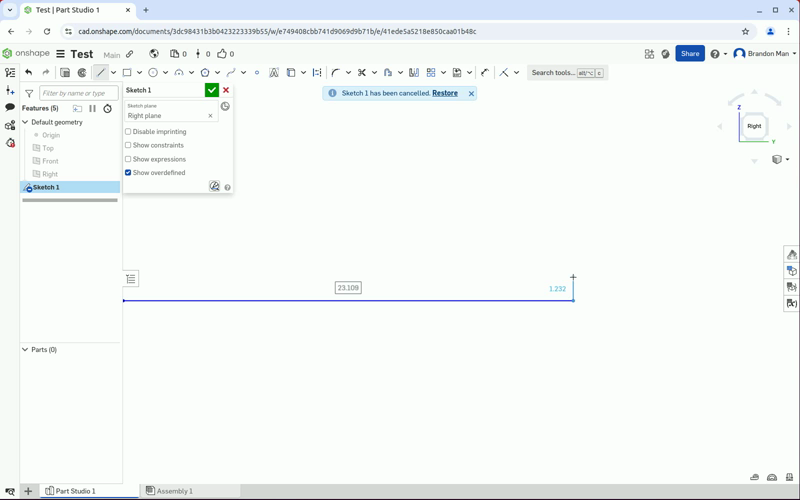
scroll(6)
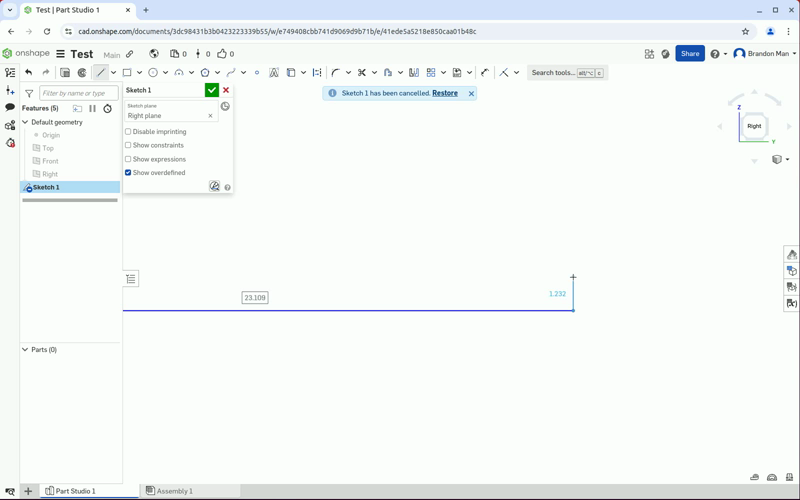
scroll(6)
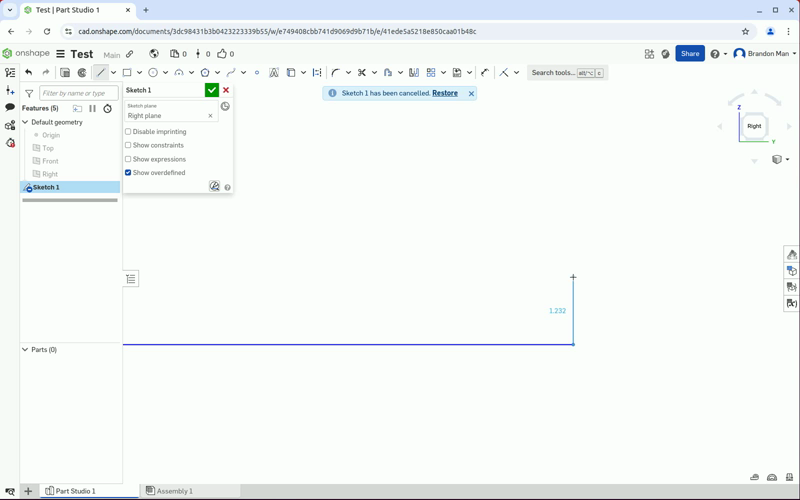
click(573, 276)
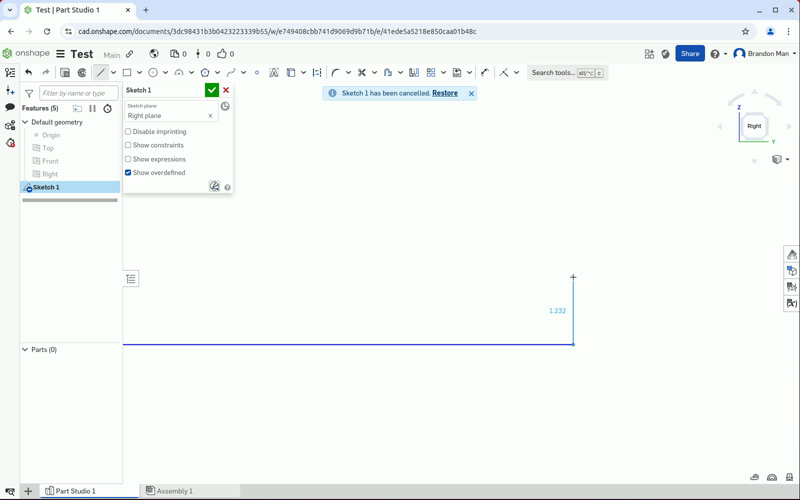
scroll(-6)
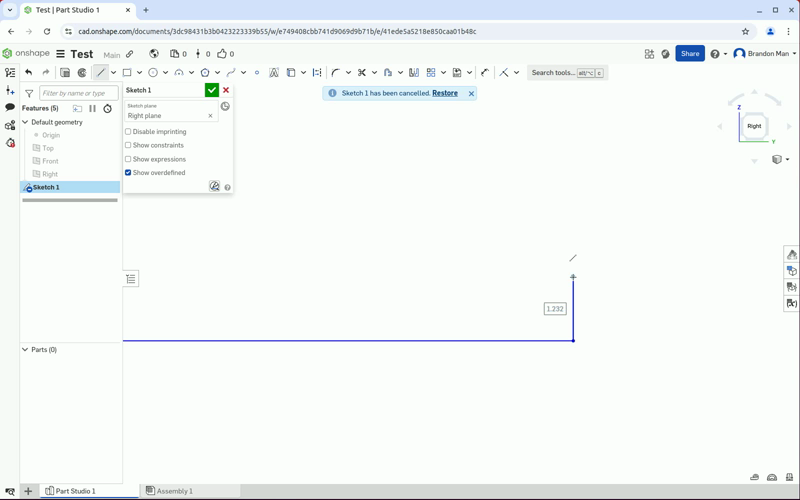
scroll(-6)
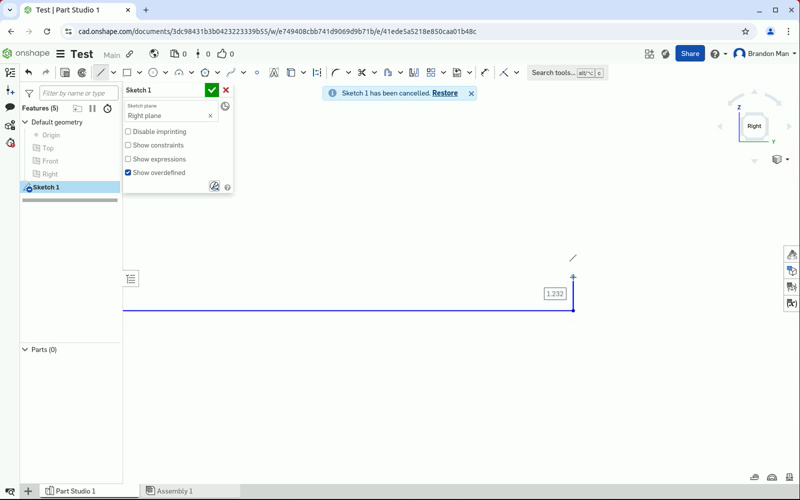
scroll(-6)
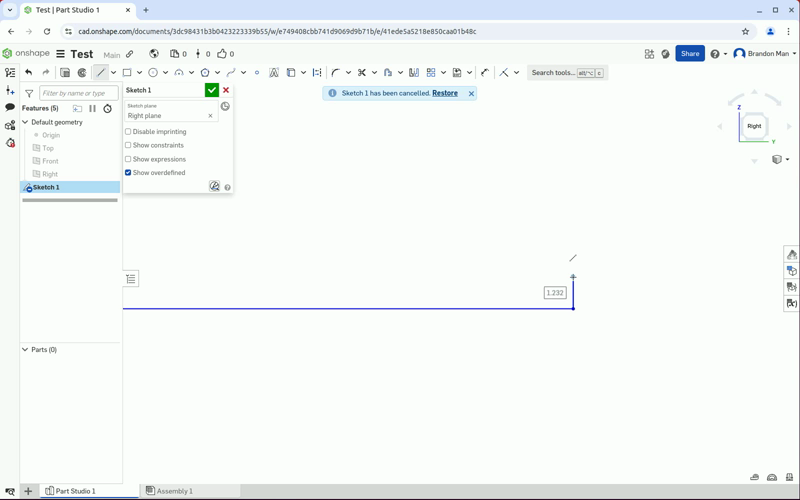
scroll(-6)
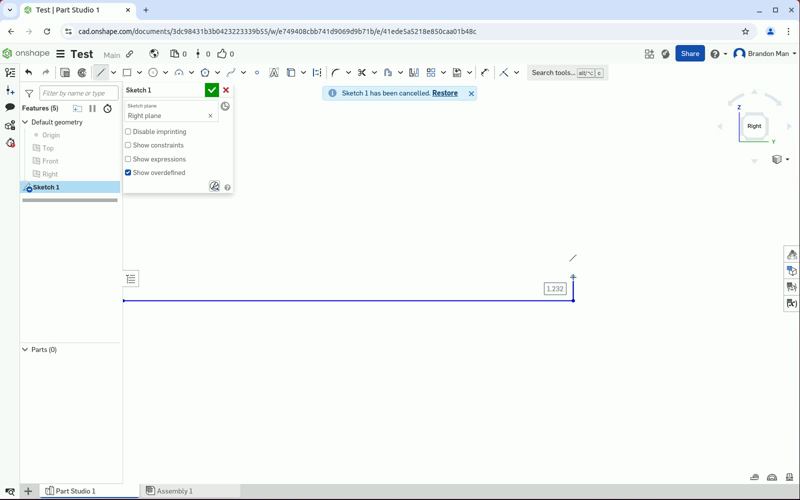
scroll(-6)
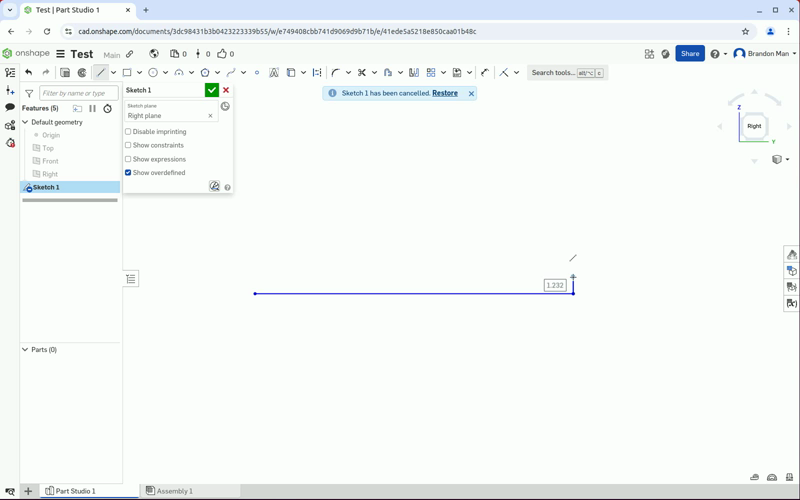
scroll(-6)
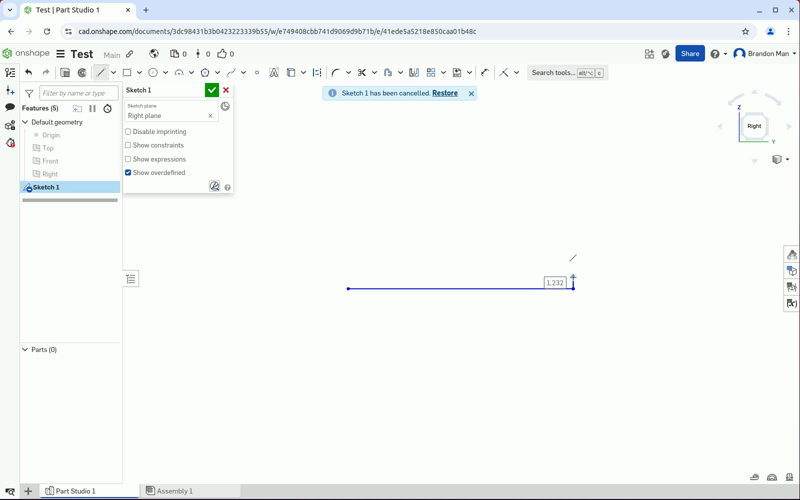
scroll(-6)
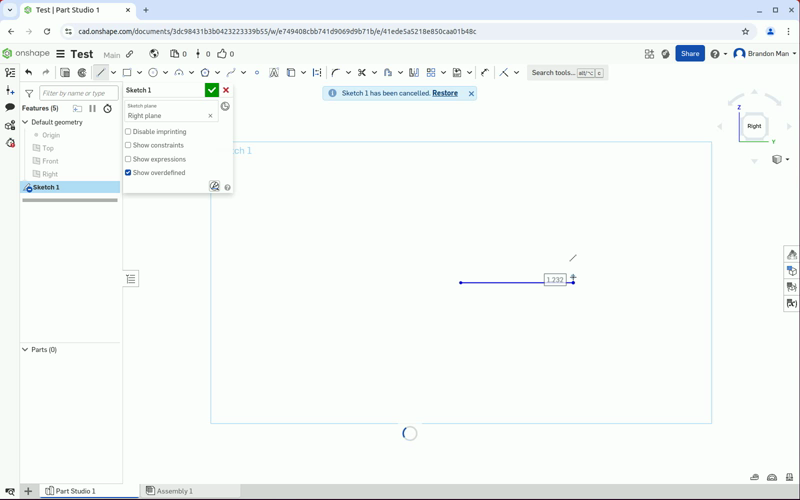
key_up(shift)
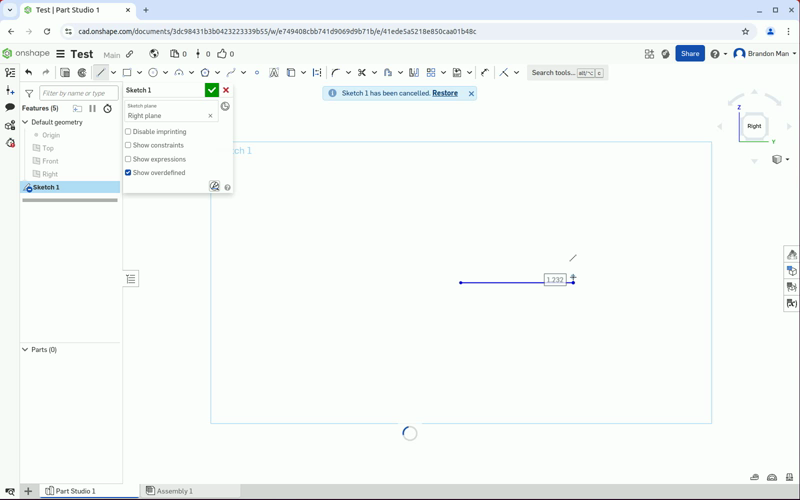
key_down(shift)
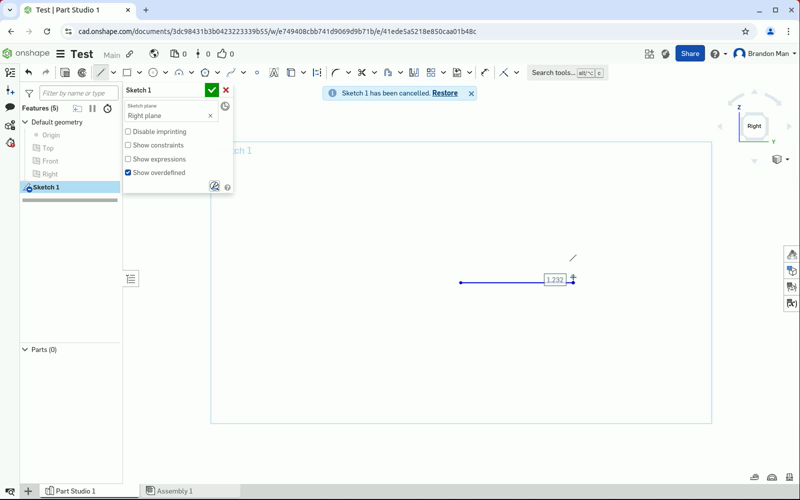
mouse_move(509, 276)
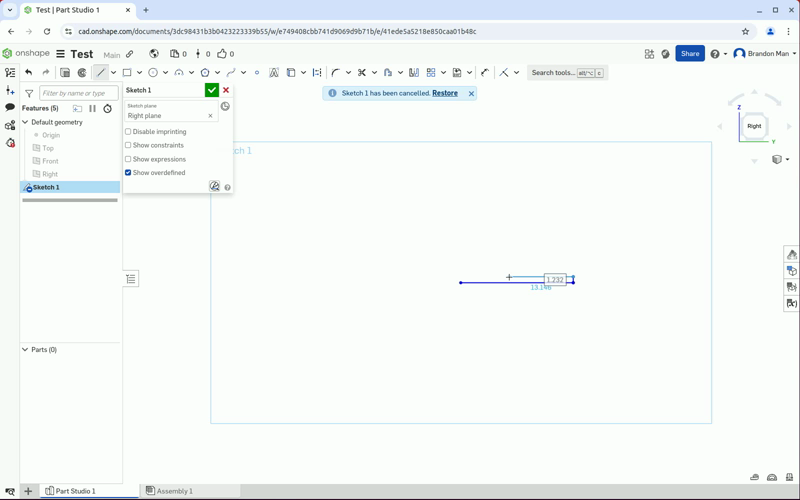
click(509, 276)
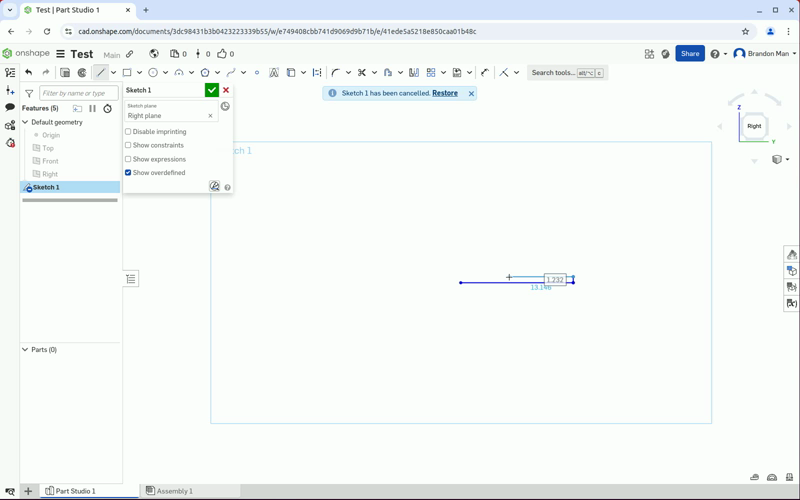
key_up(shift)
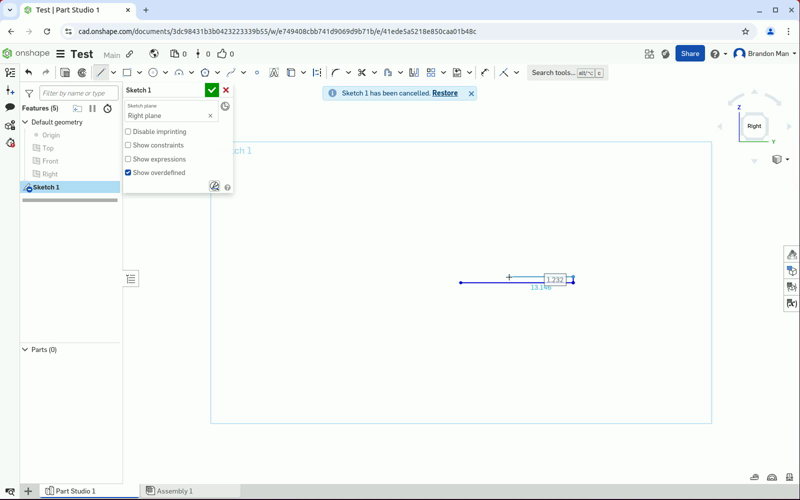
key_down(shift)
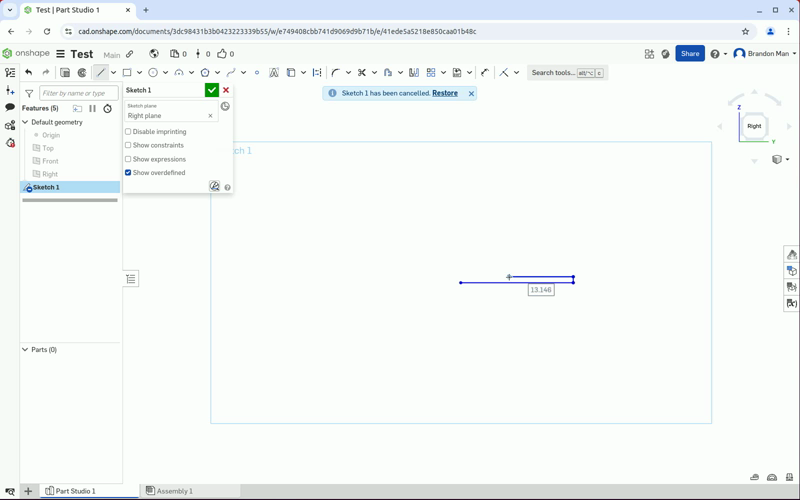
mouse_move(539, 276)
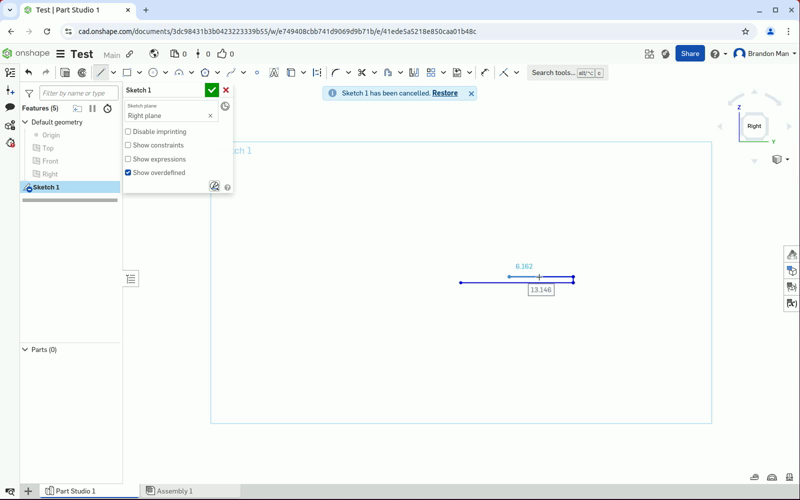
mouse_move(531, 239)
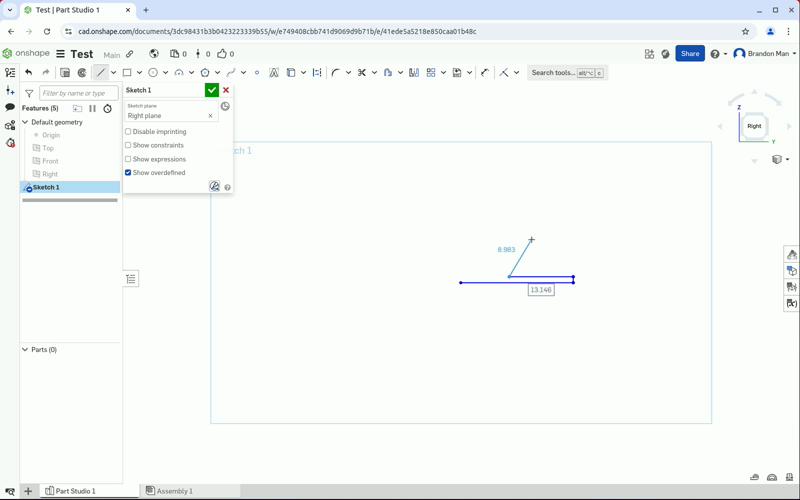
click(531, 239)
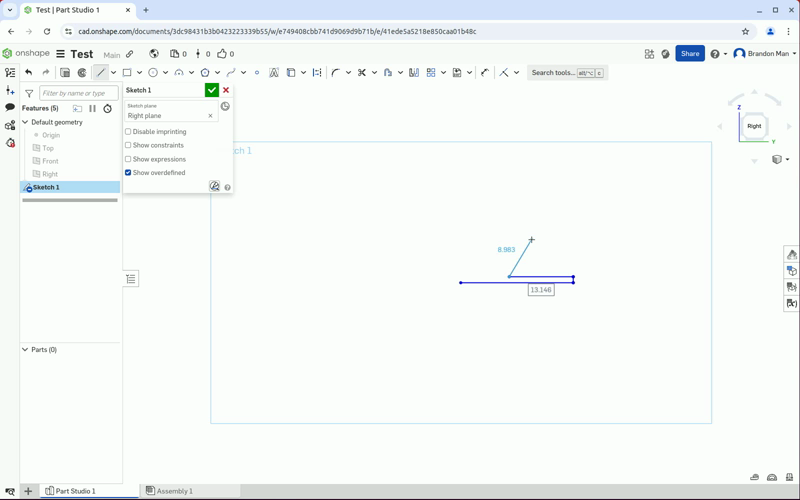
key_up(shift)
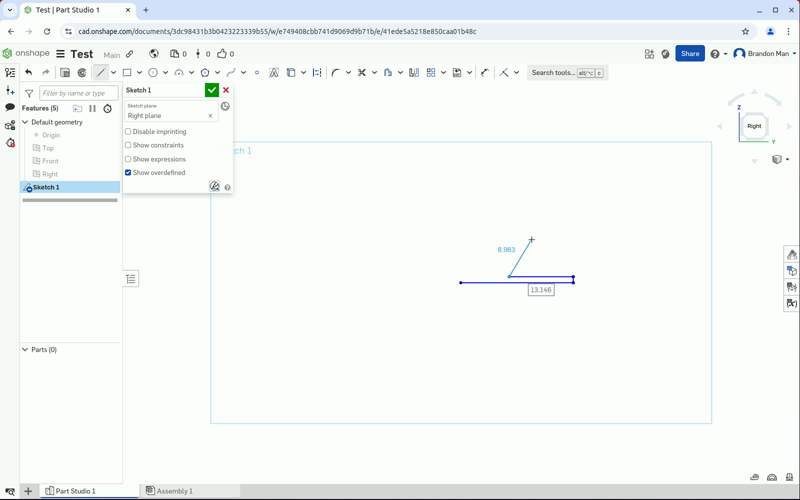
key_down(shift)
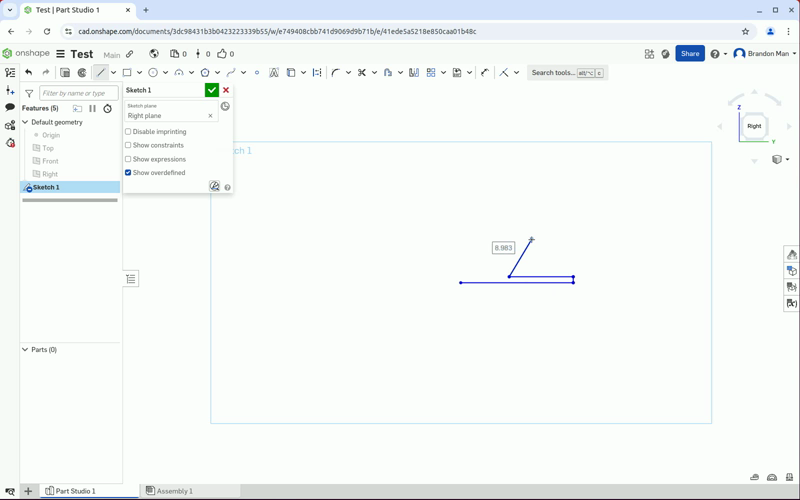
mouse_move(561, 239)
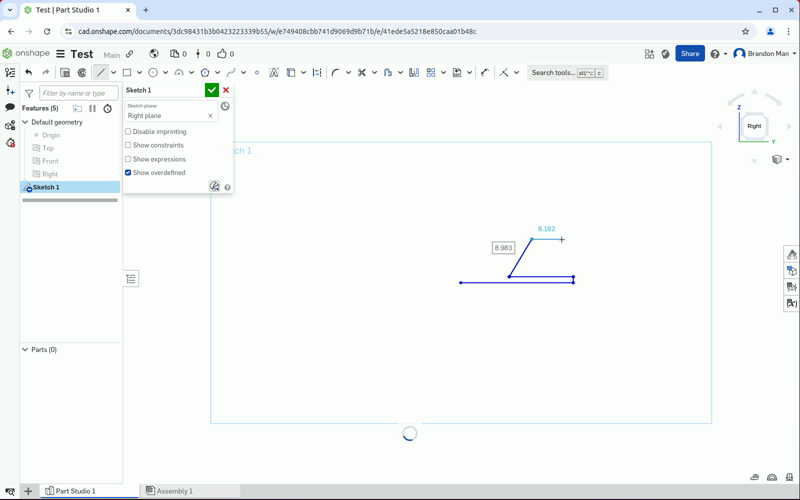
mouse_move(525, 239)
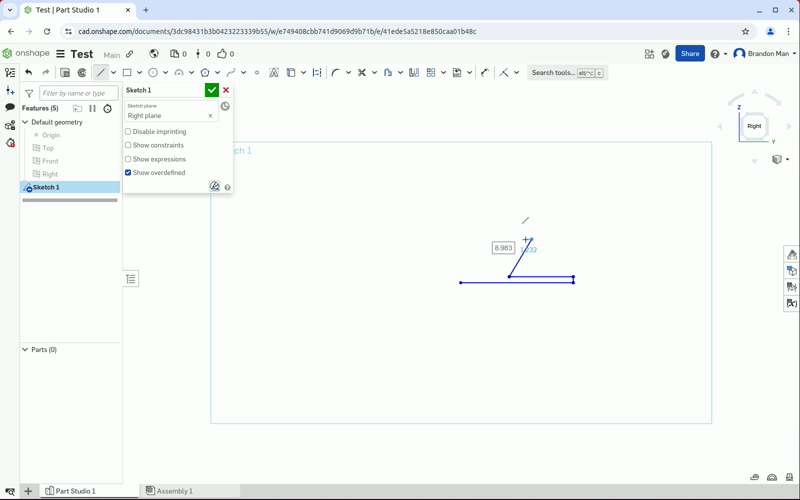
scroll(6)
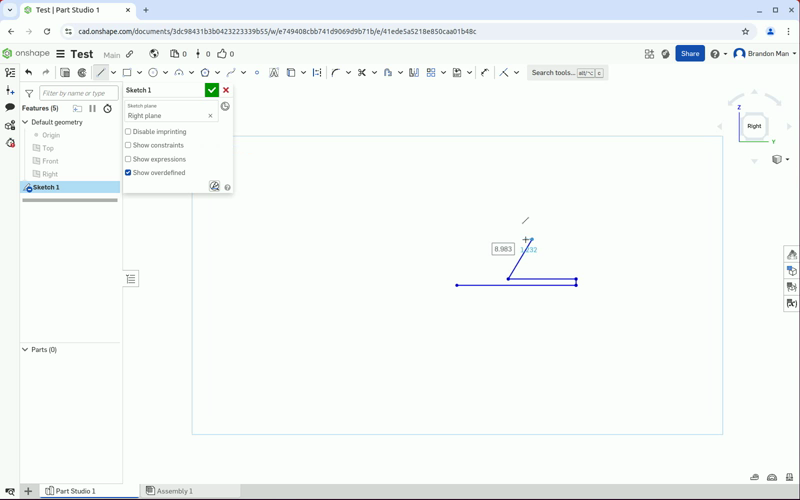
scroll(6)
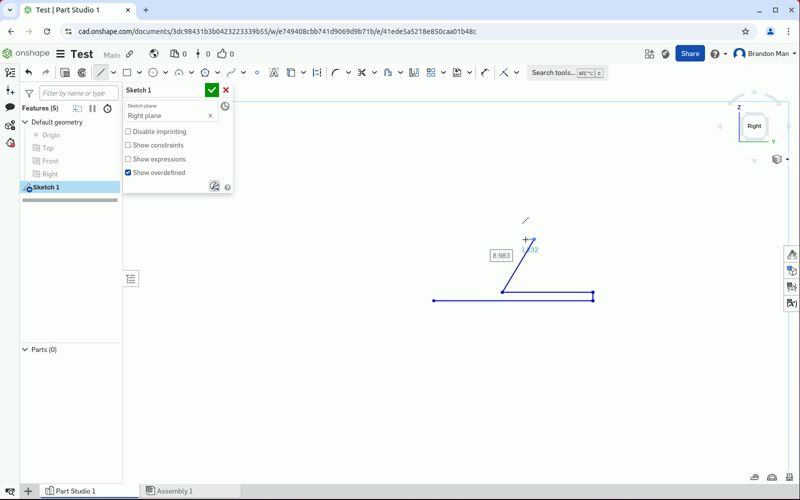
scroll(6)
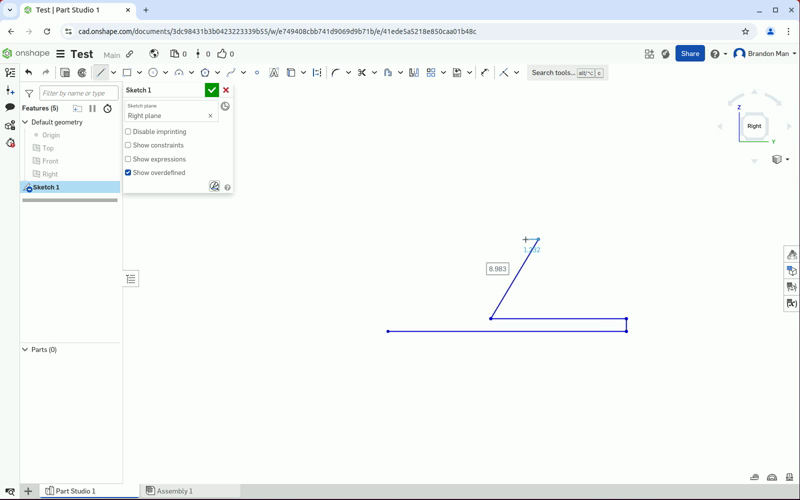
scroll(6)
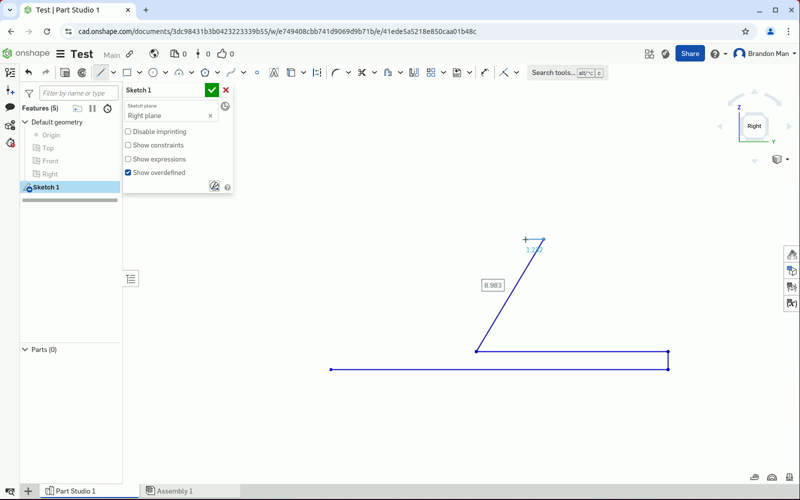
scroll(6)
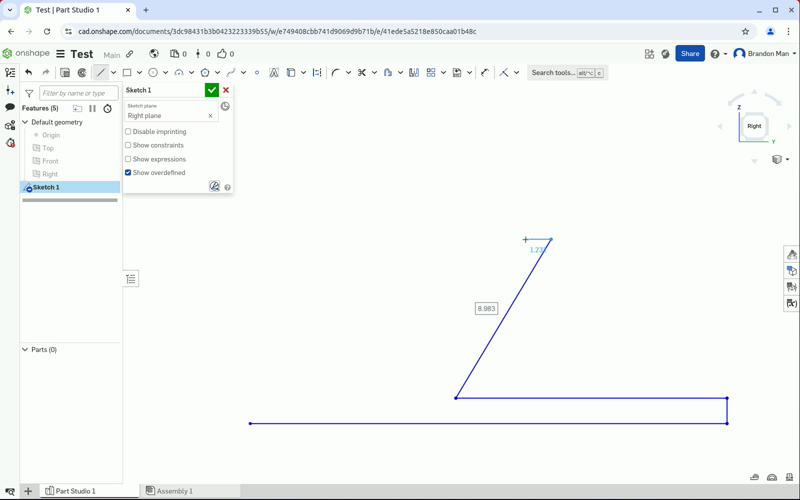
scroll(6)
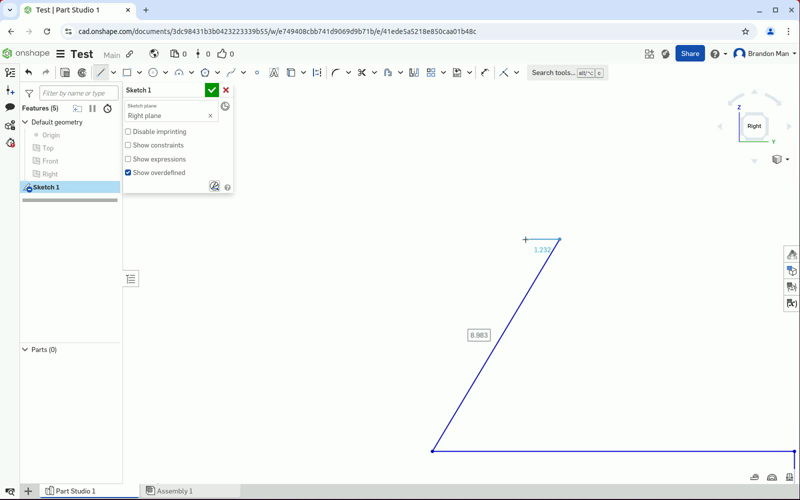
scroll(6)
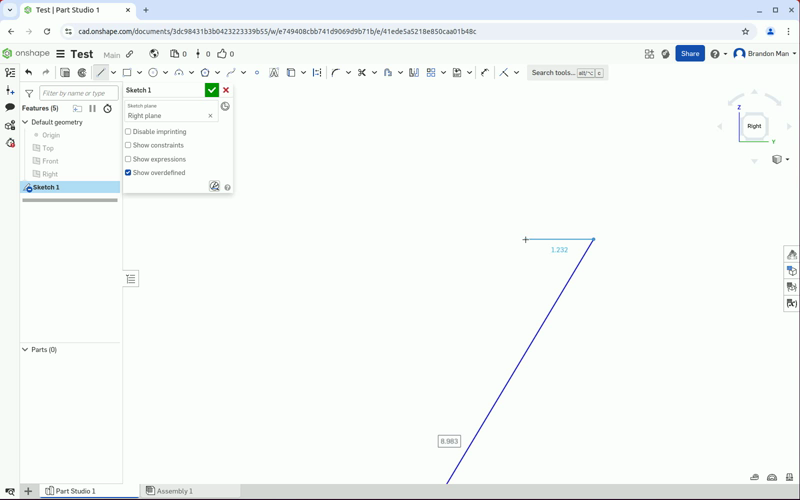
click(525, 239)
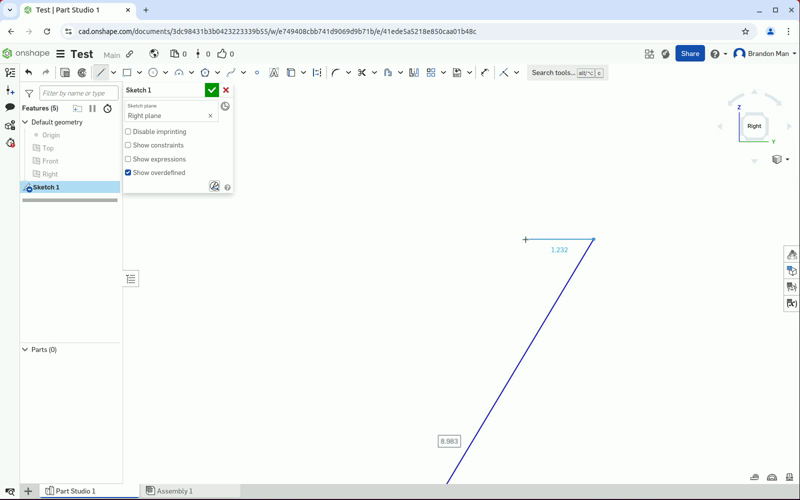
scroll(-6)
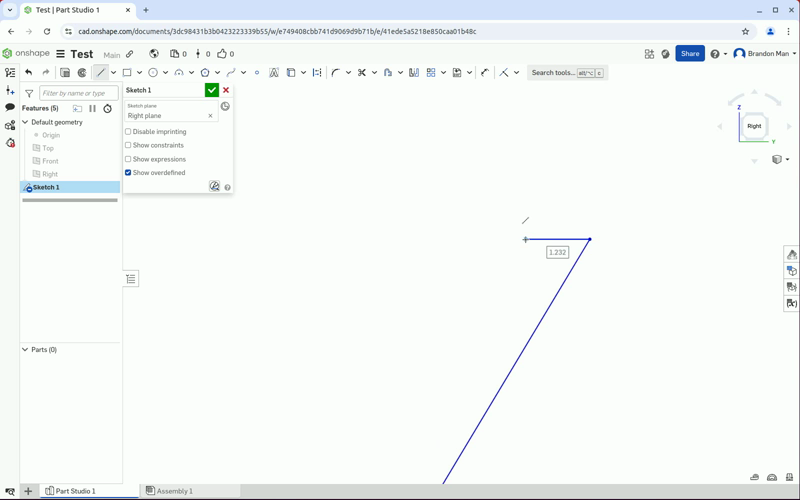
scroll(-6)
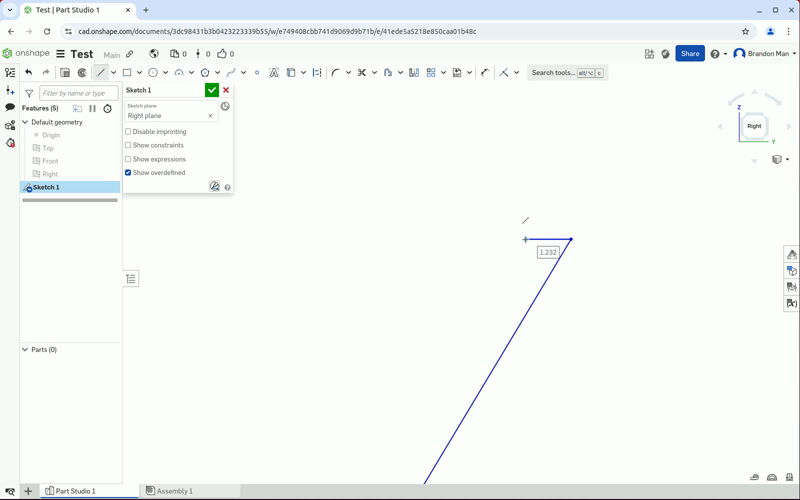
scroll(-6)
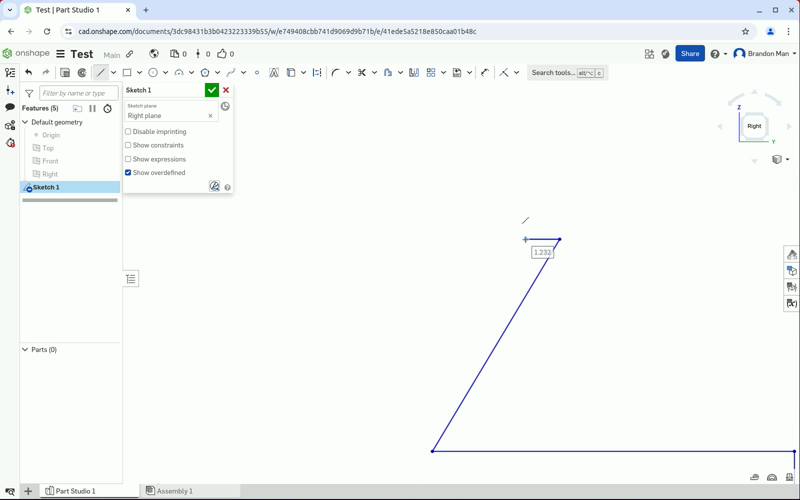
scroll(-6)
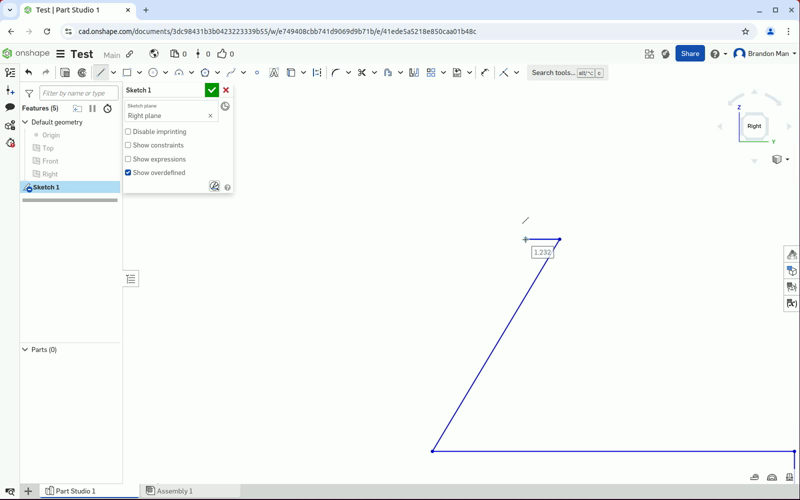
scroll(-6)
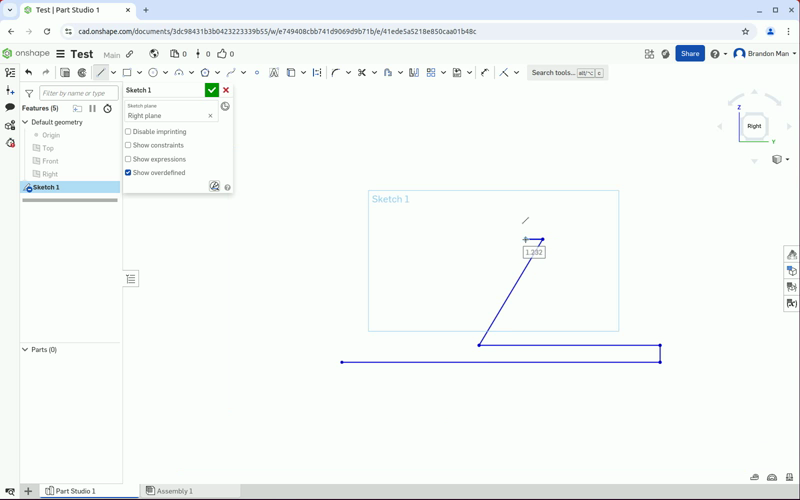
scroll(-6)
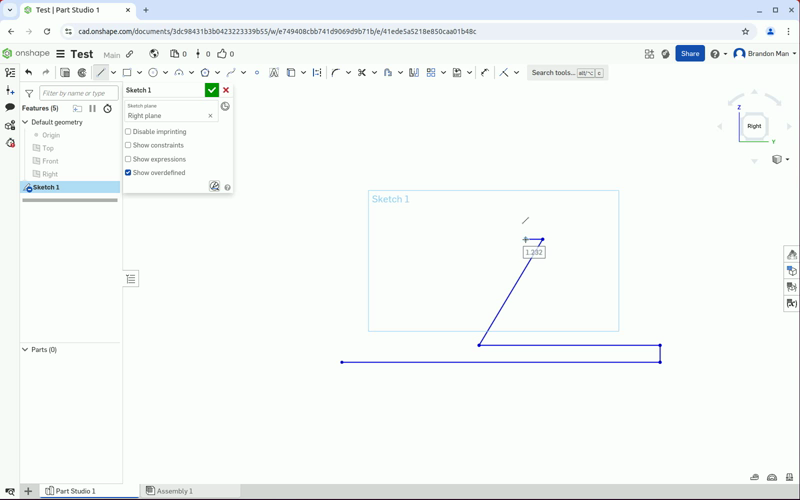
scroll(-6)
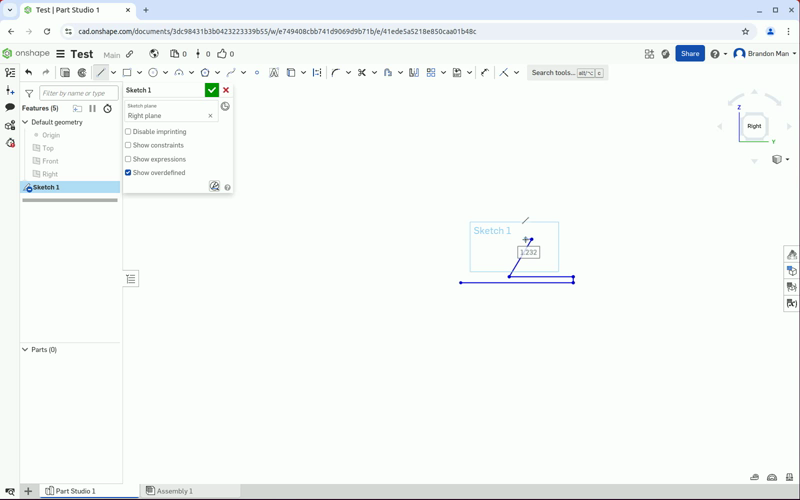
key_up(shift)
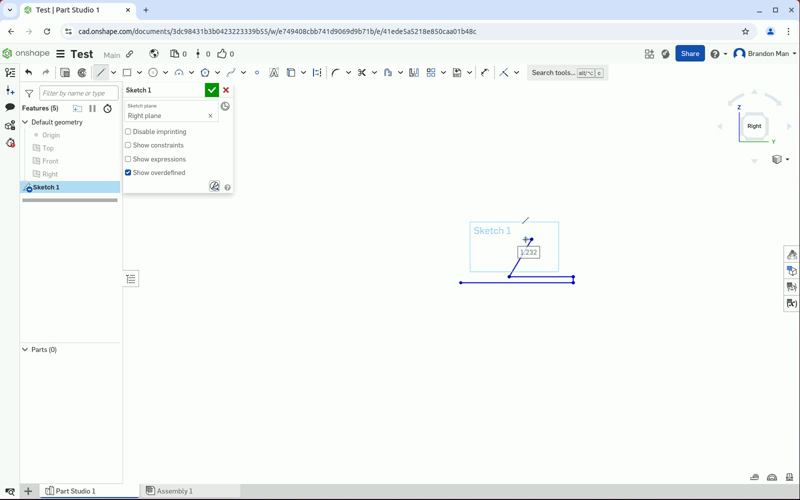
key_down(shift)
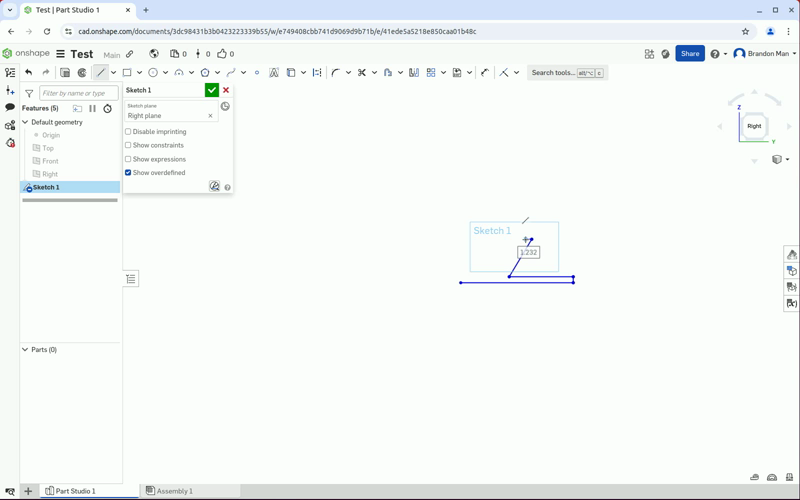
mouse_move(555, 239)
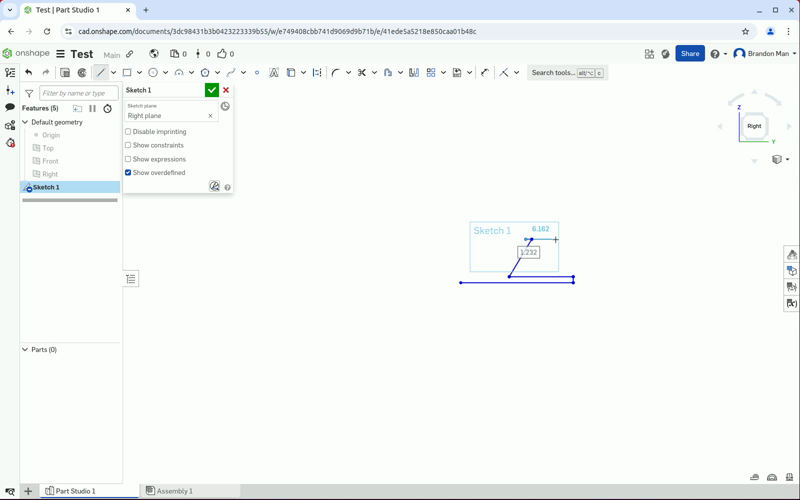
mouse_move(503, 276)
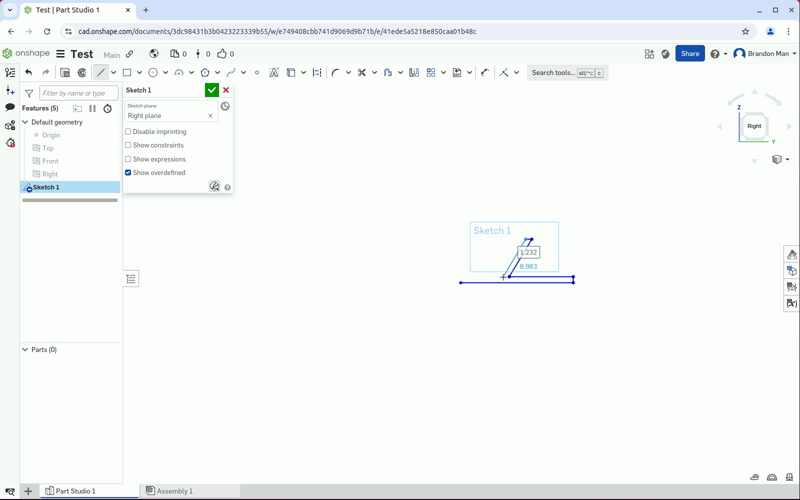
click(503, 276)
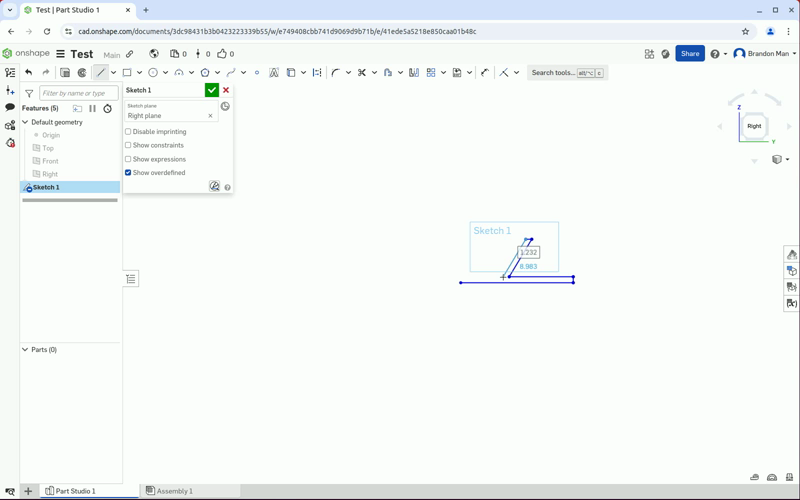
key_up(shift)
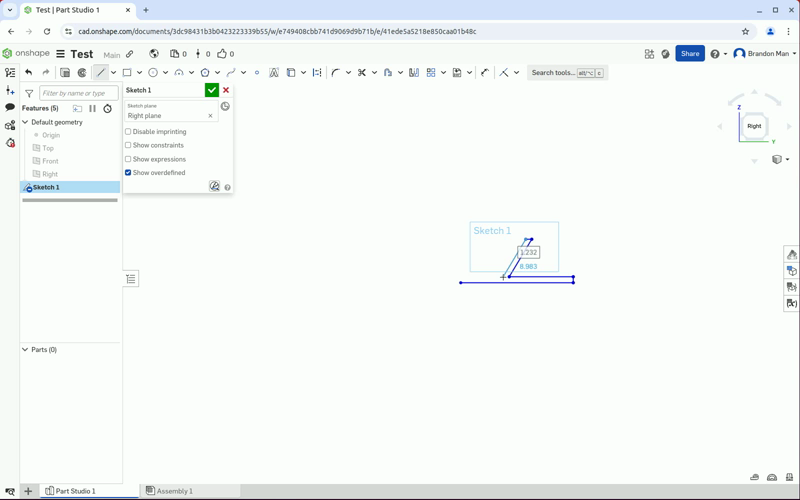
key_down(shift)
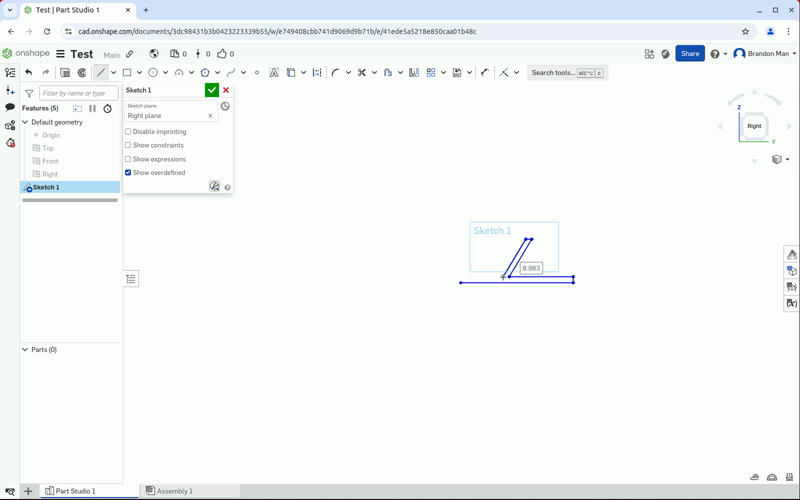
mouse_move(533, 276)
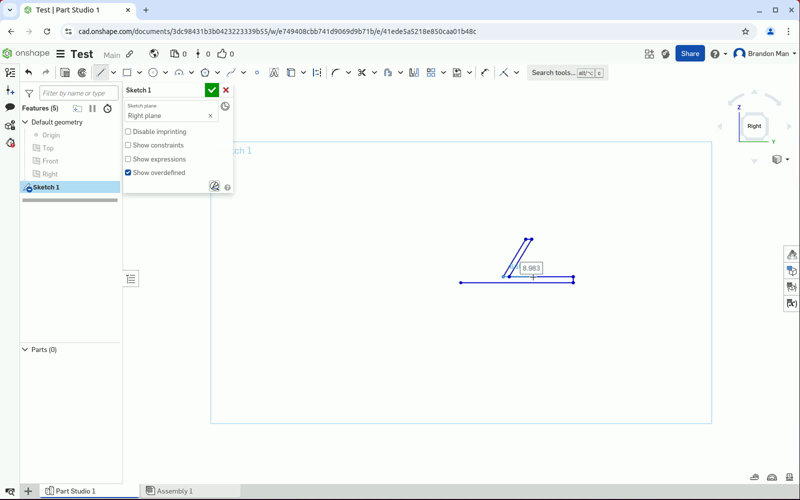
mouse_move(470, 276)
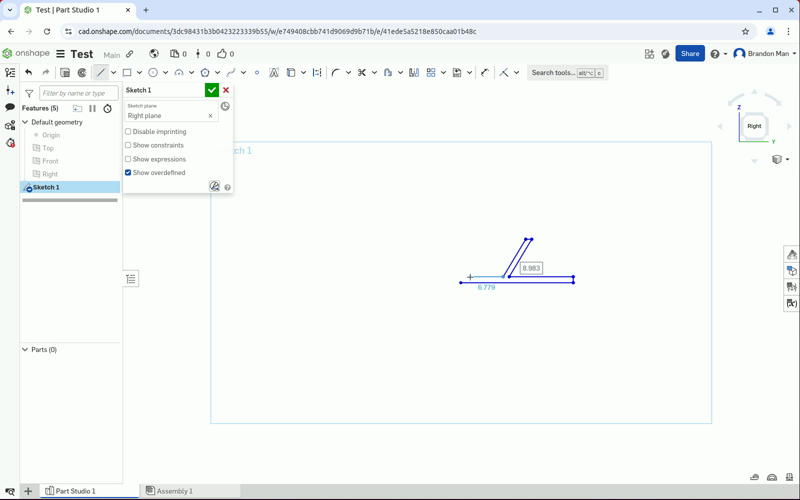
click(470, 276)
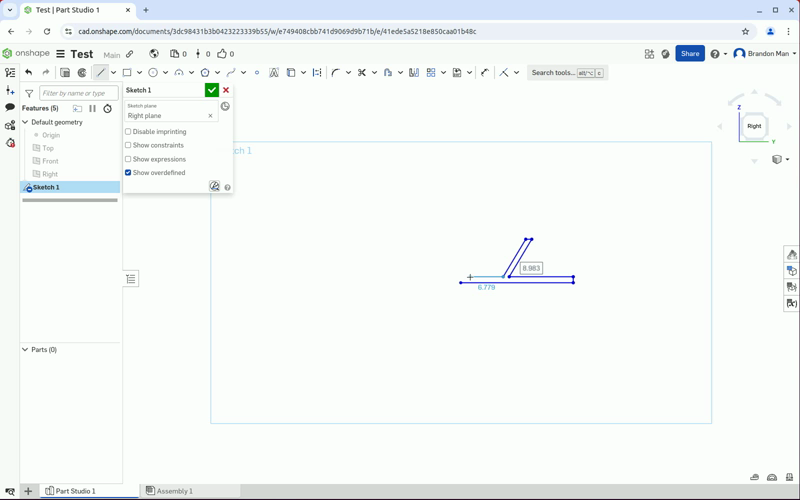
key_up(shift)
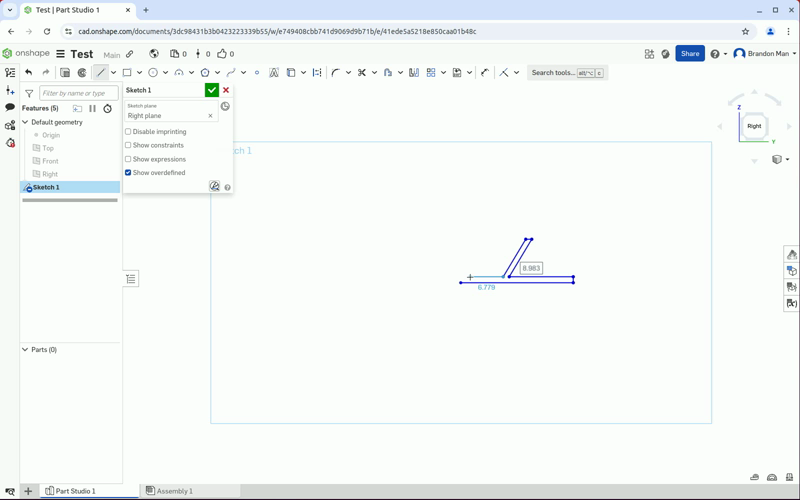
key_down(shift)
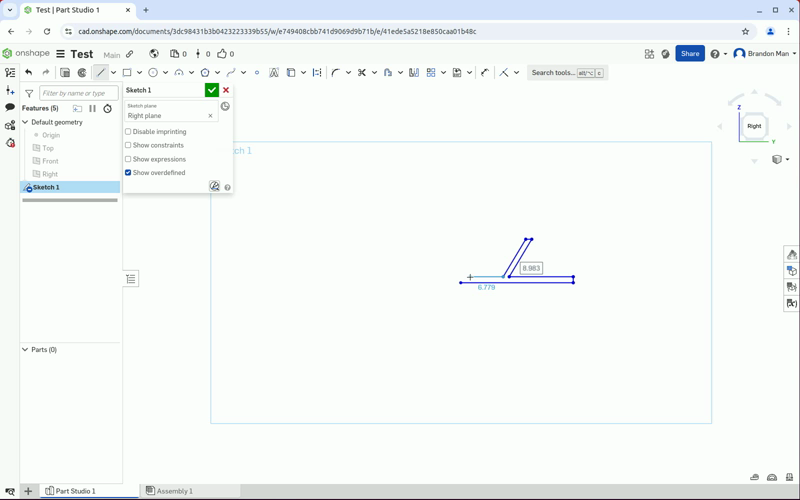
mouse_move(502, 221)
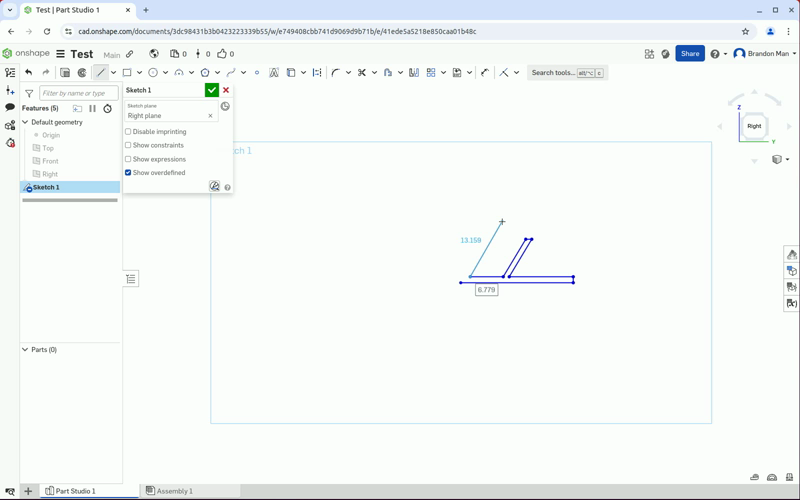
click(502, 221)
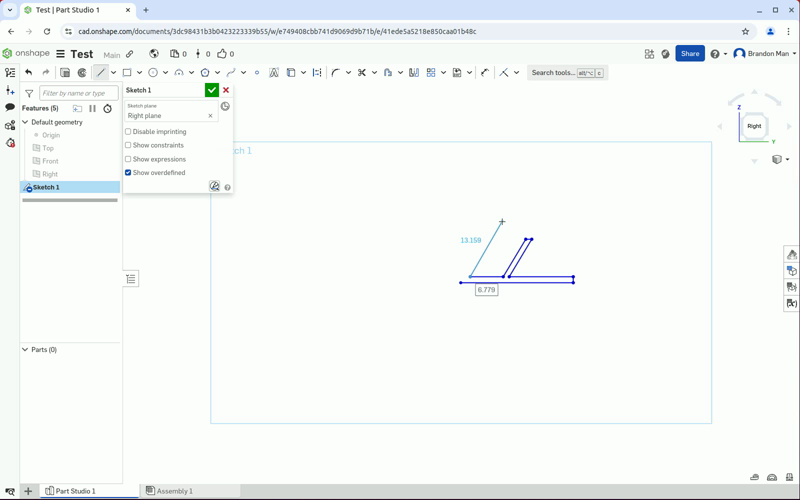
key_up(shift)
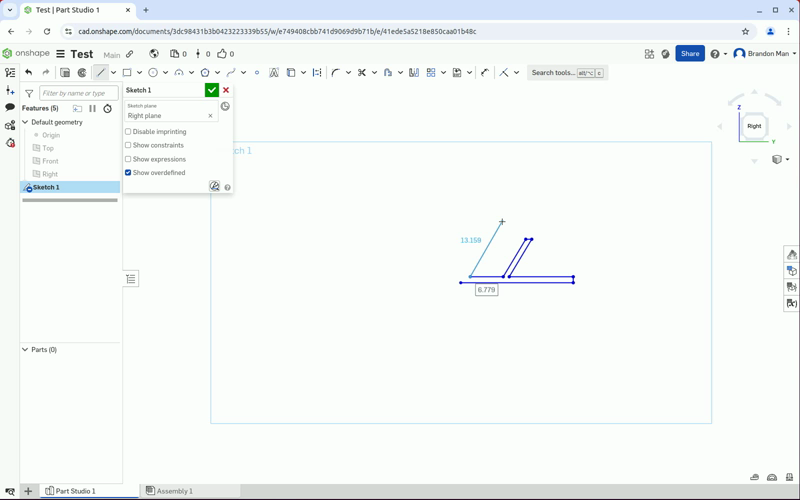
key_down(shift)
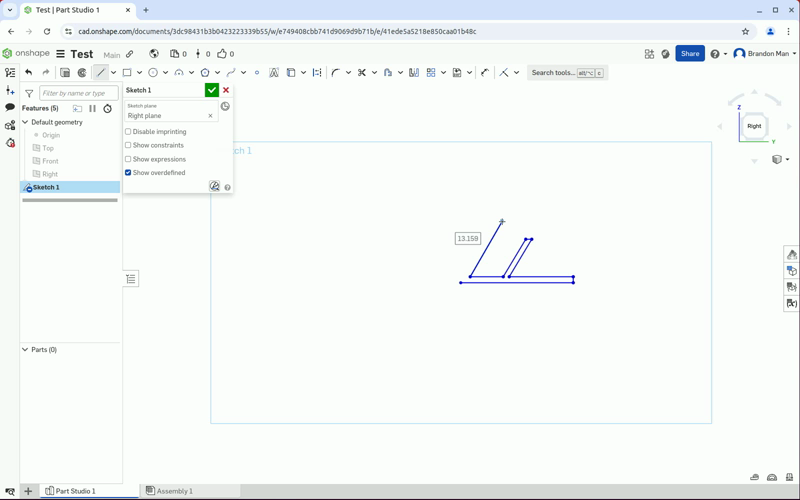
mouse_move(532, 221)
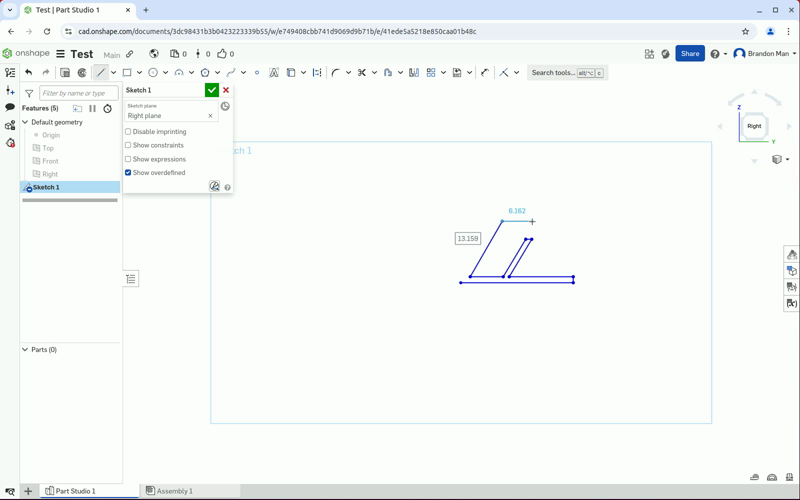
mouse_move(497, 219)
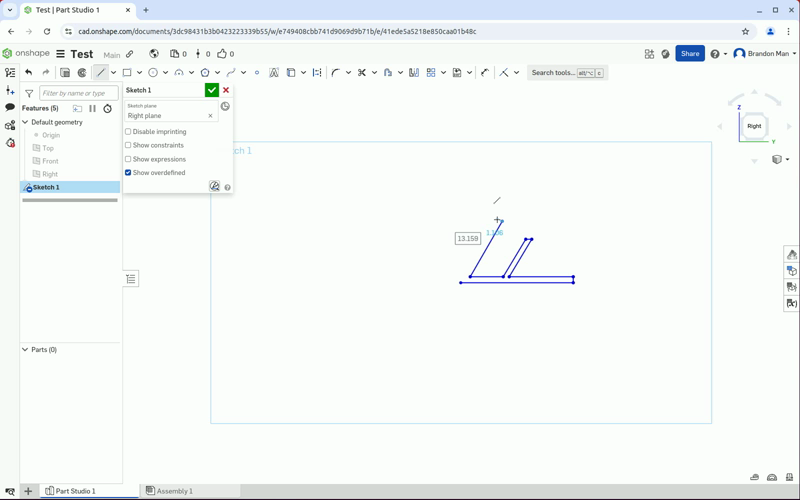
scroll(6)
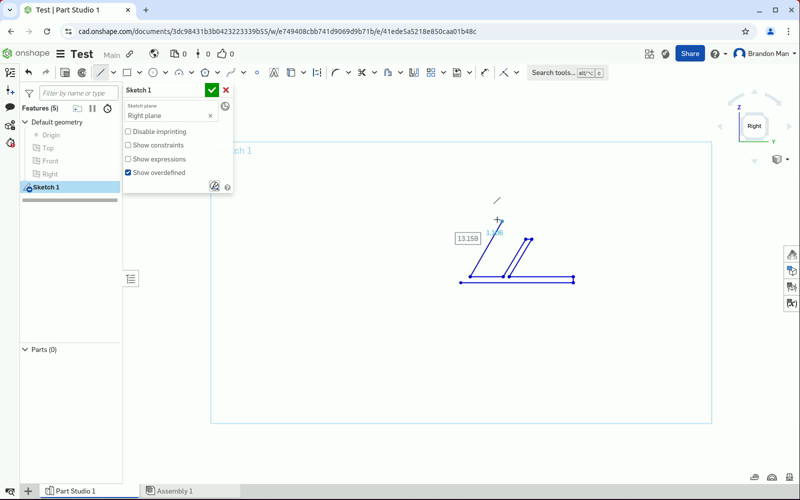
scroll(6)
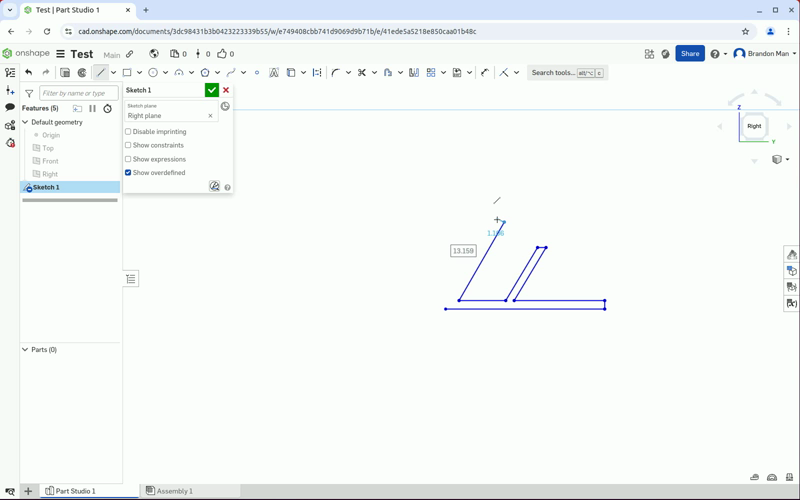
scroll(6)
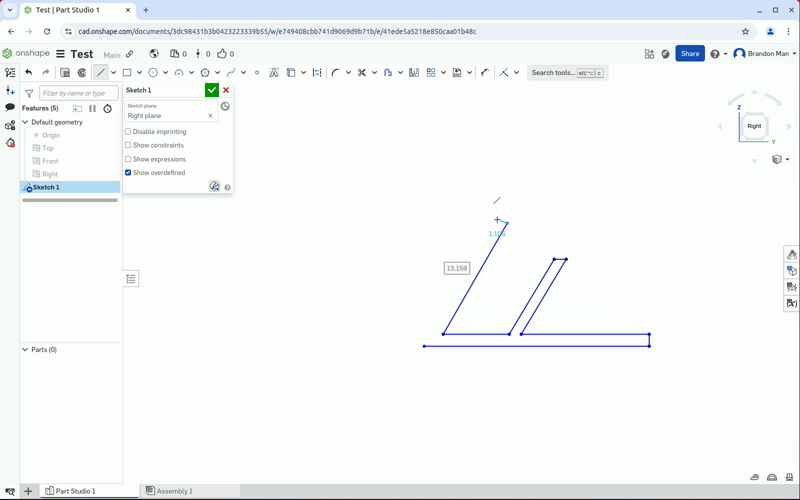
scroll(6)
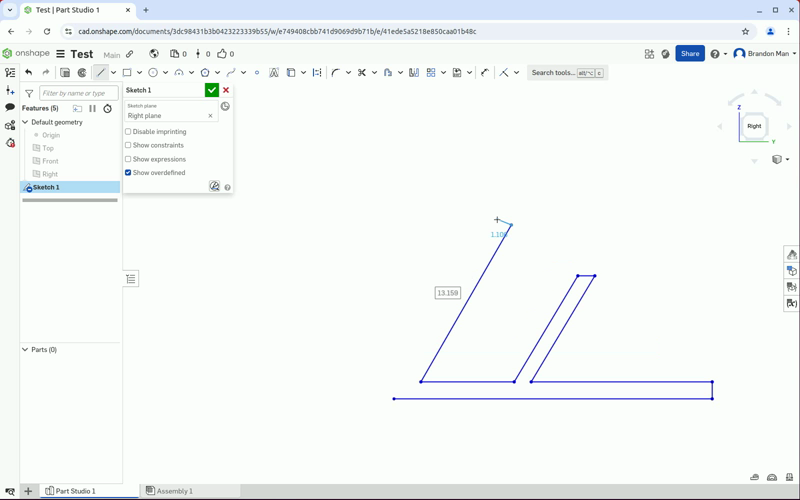
scroll(6)
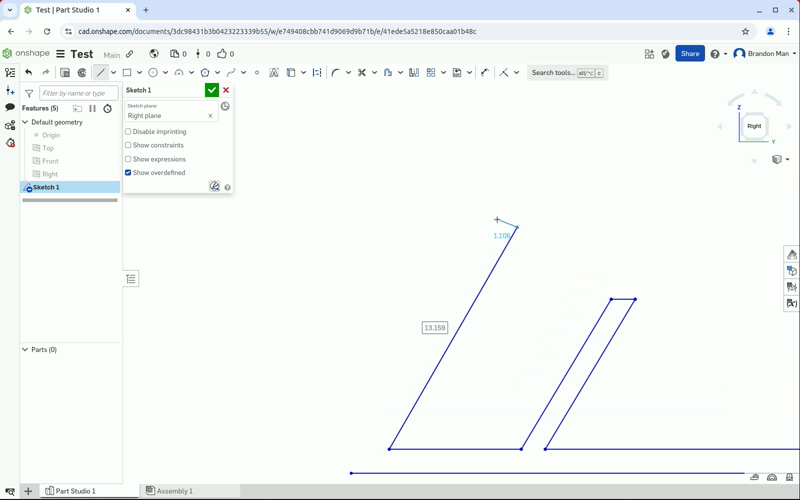
scroll(6)
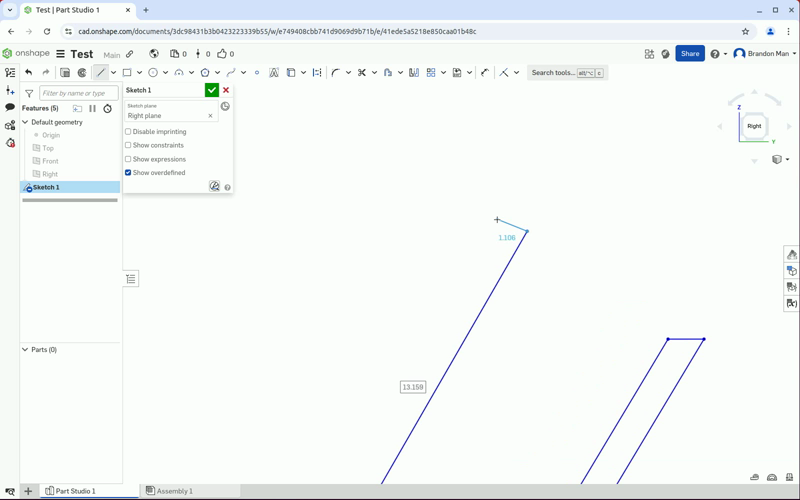
scroll(6)
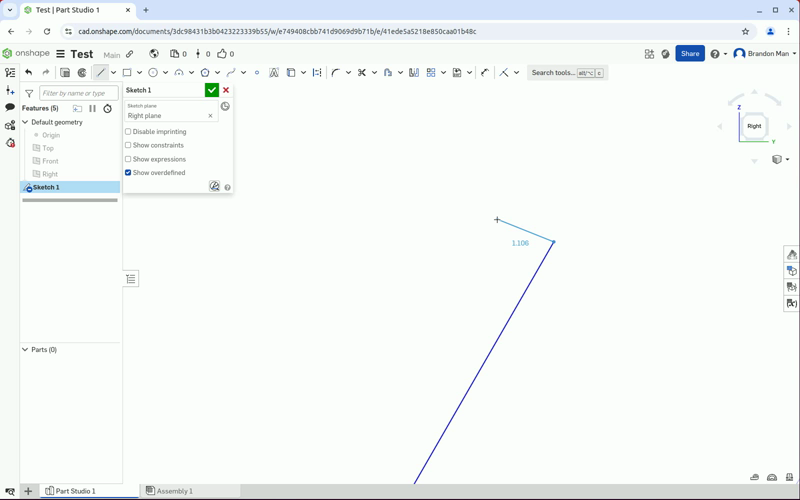
click(497, 219)
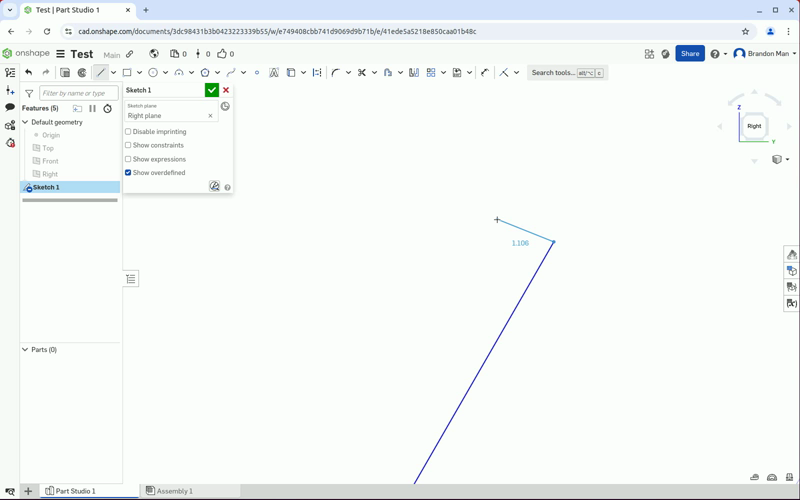
scroll(-6)
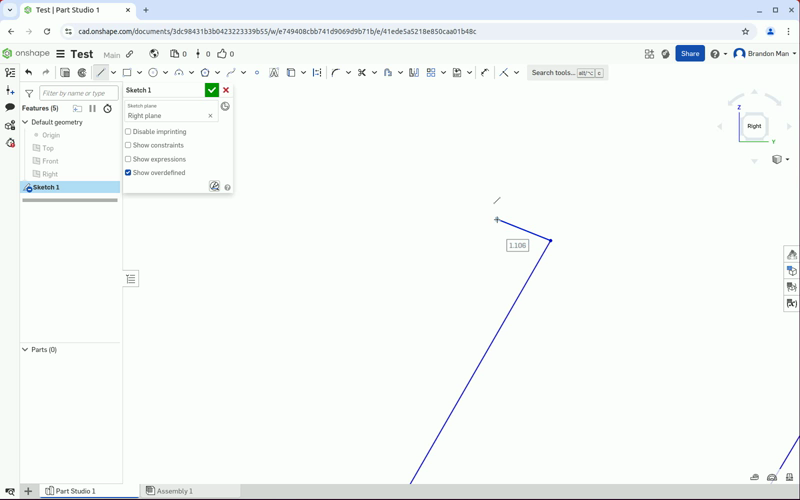
scroll(-6)
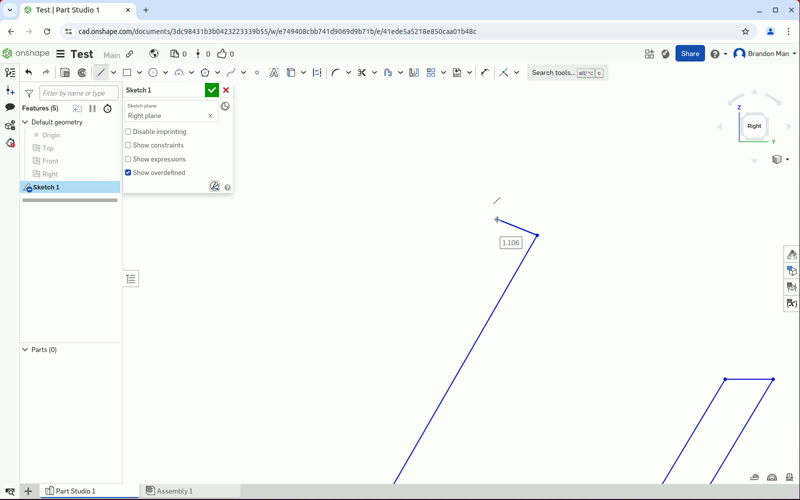
scroll(-6)
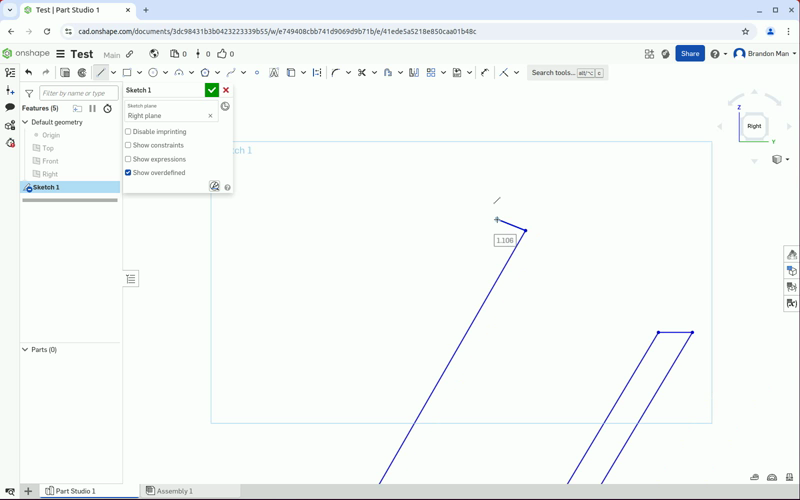
scroll(-6)
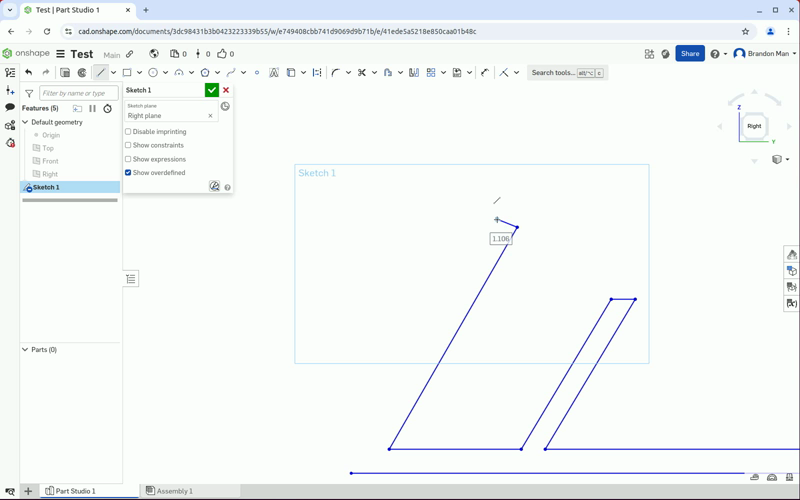
scroll(-6)
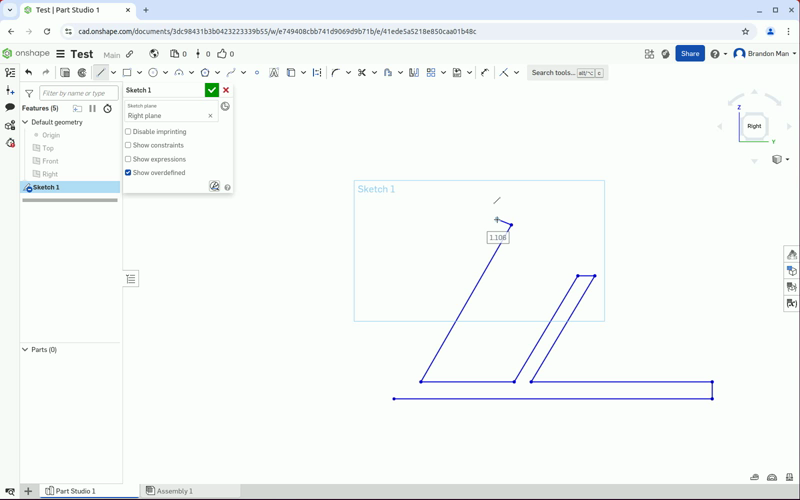
scroll(-6)
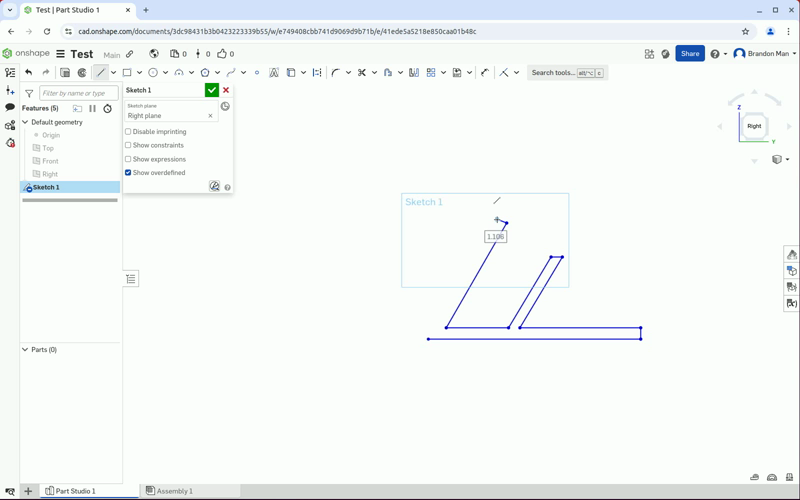
scroll(-6)
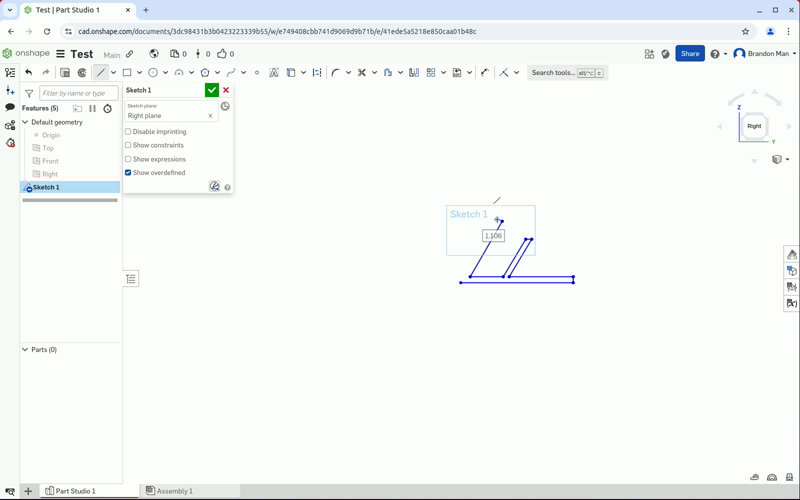
key_up(shift)
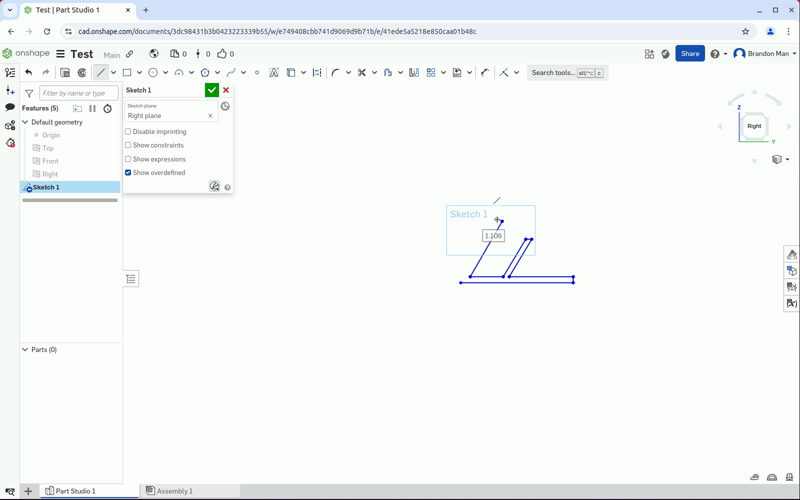
key_down(shift)
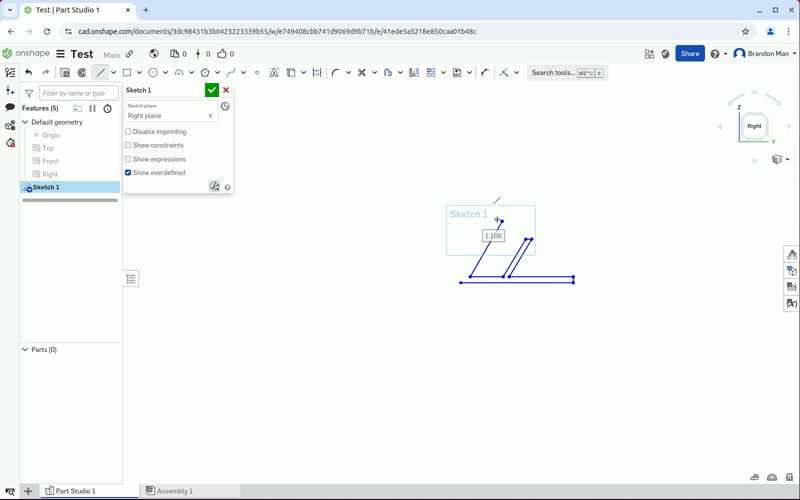
mouse_move(464, 276)
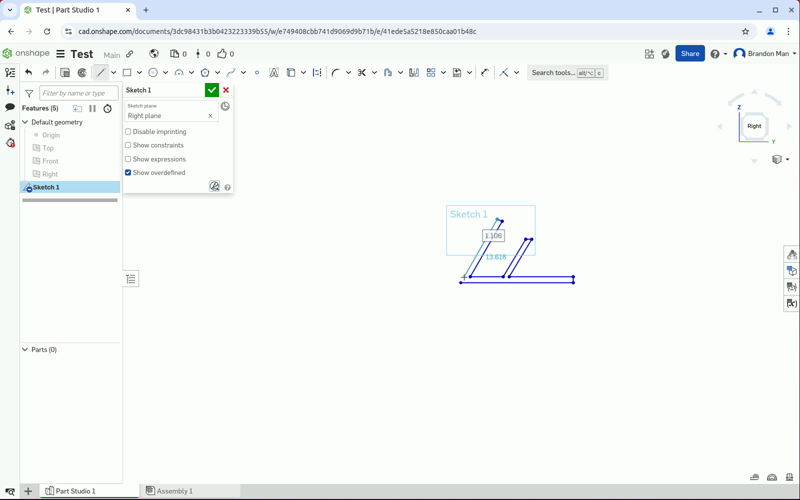
click(464, 276)
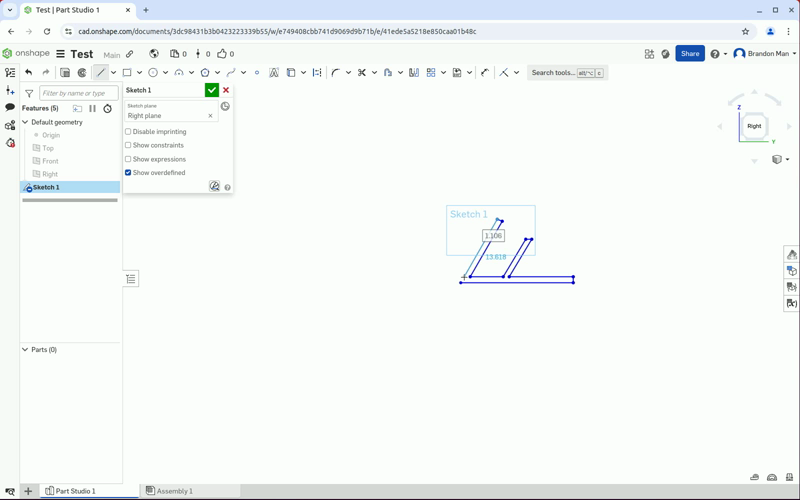
key_up(shift)
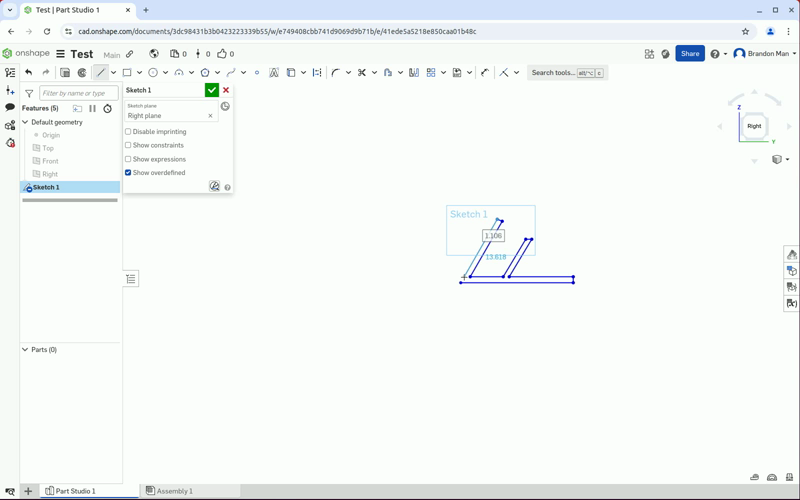
key_down(shift)
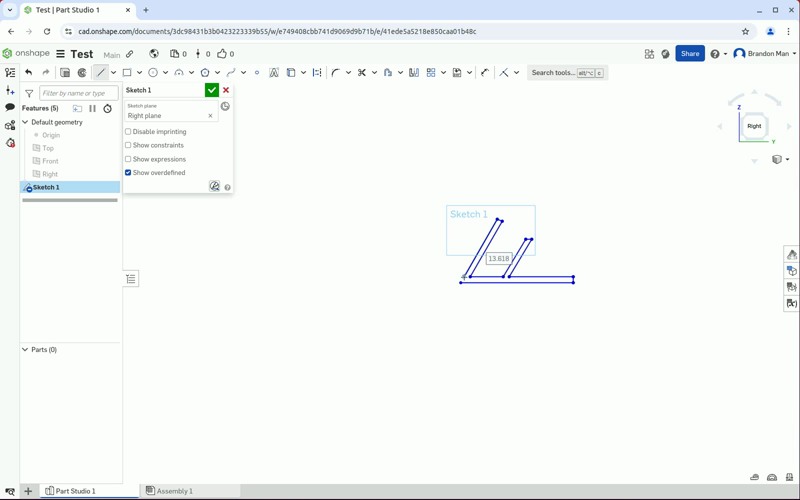
mouse_move(494, 276)
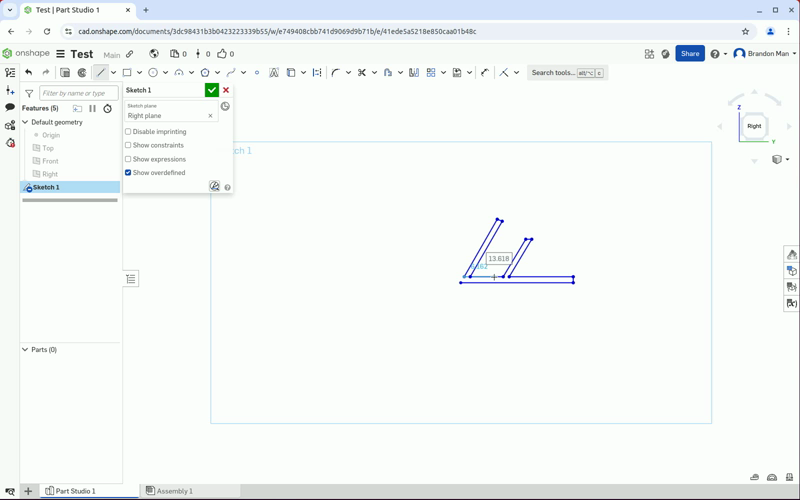
mouse_move(460, 276)
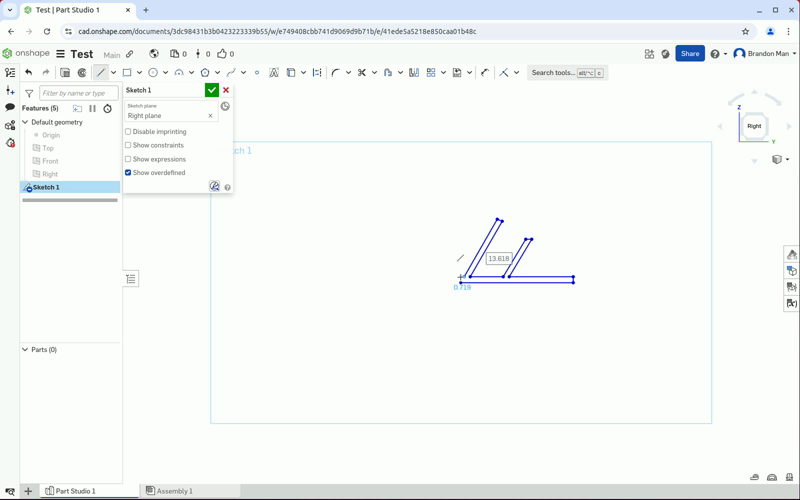
scroll(6)
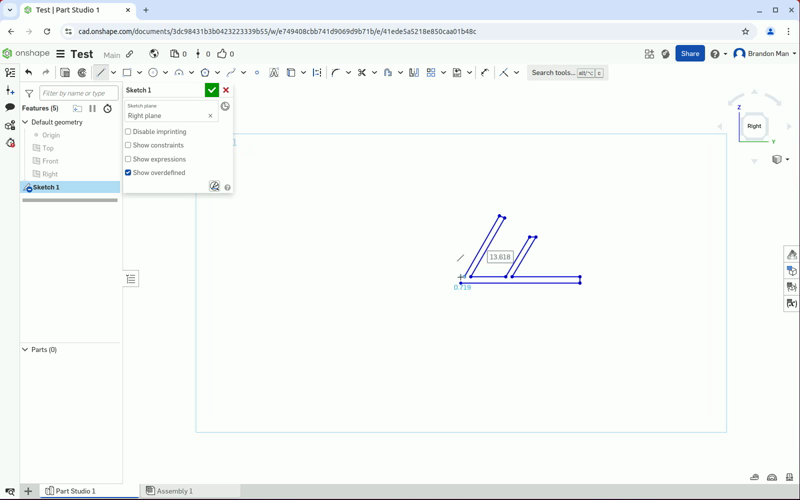
scroll(6)
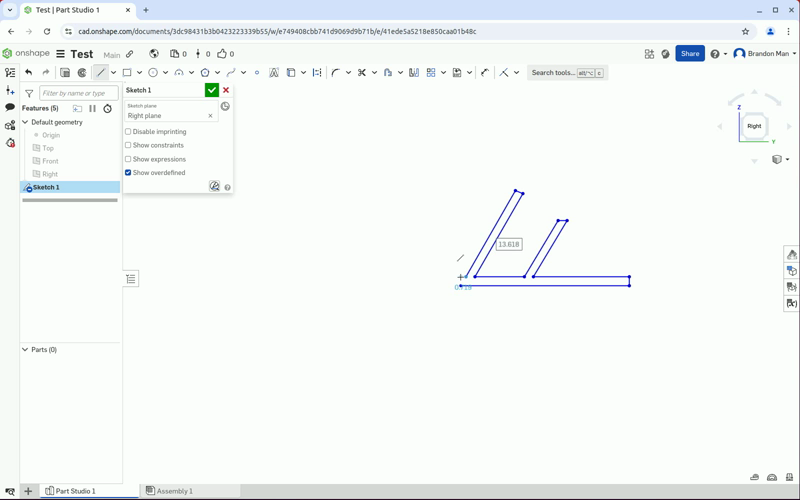
scroll(6)
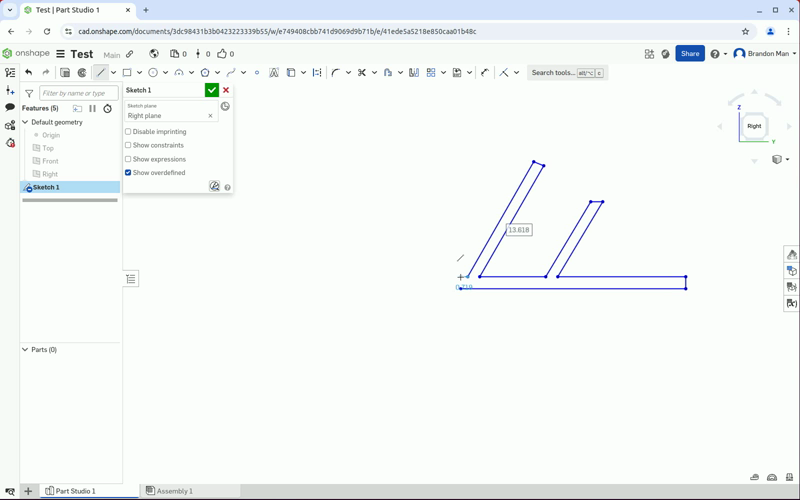
scroll(6)
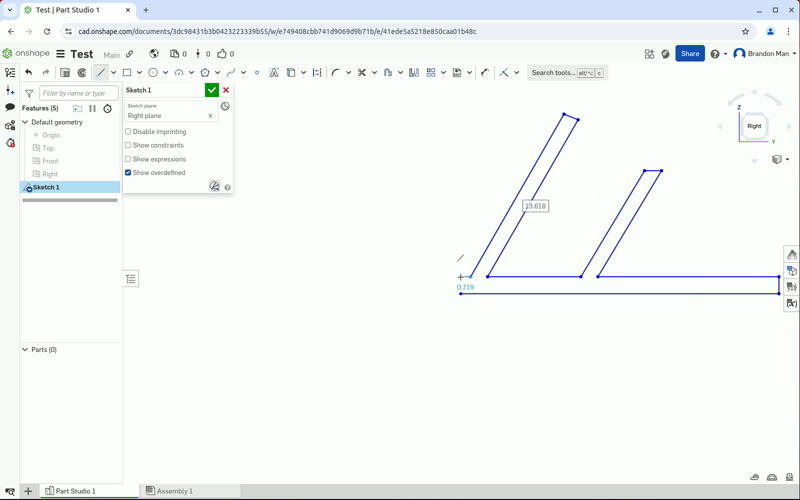
scroll(6)
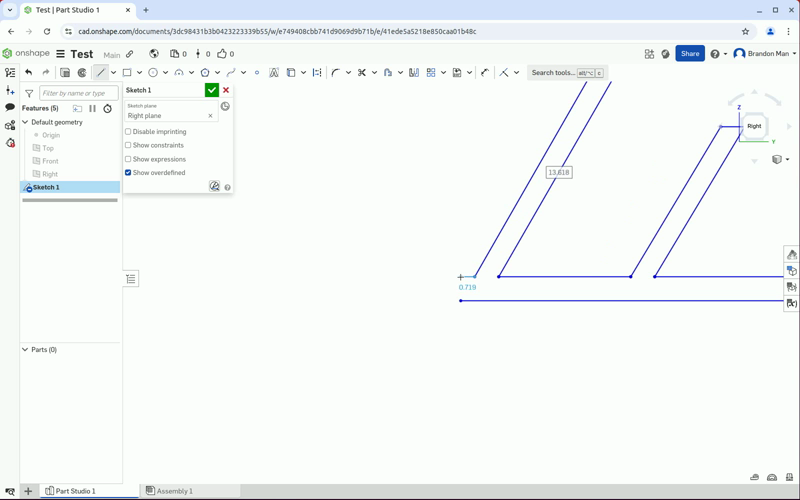
scroll(6)
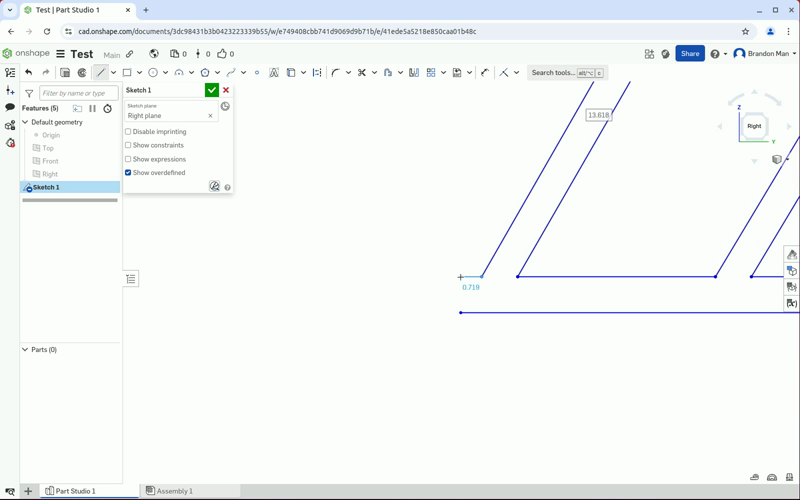
scroll(6)
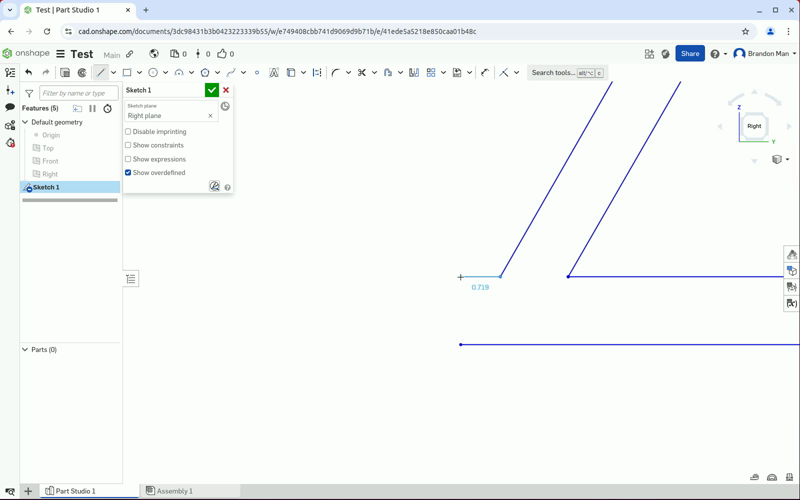
click(460, 276)
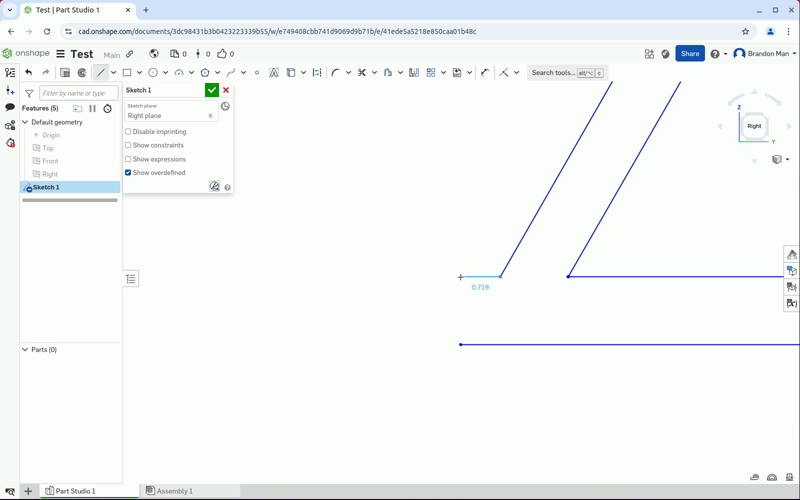
scroll(-6)
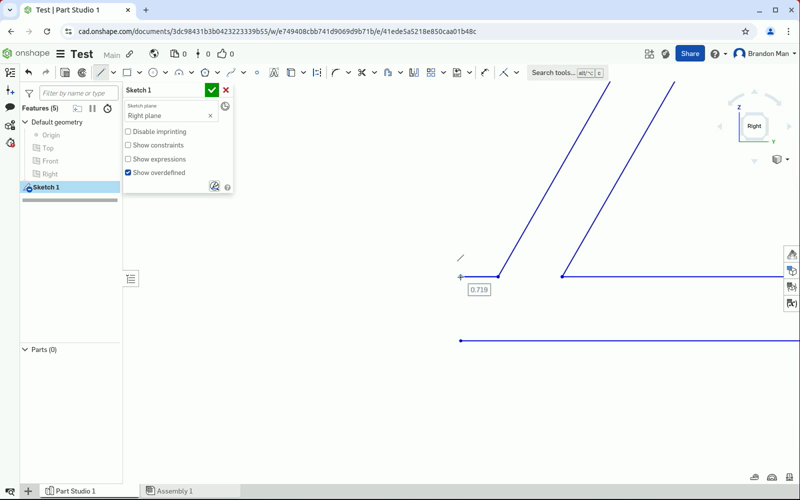
scroll(-6)
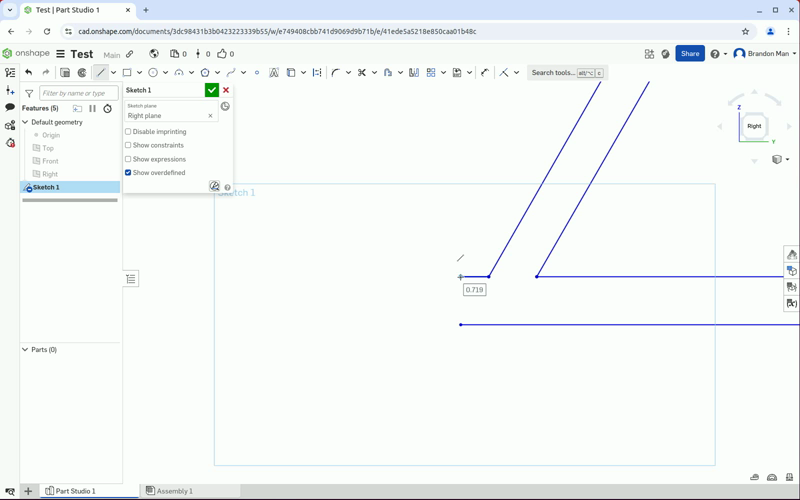
scroll(-6)
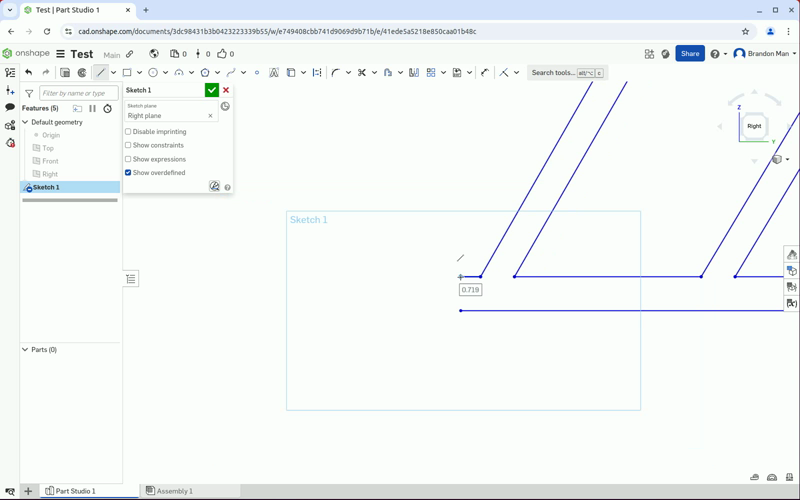
scroll(-6)
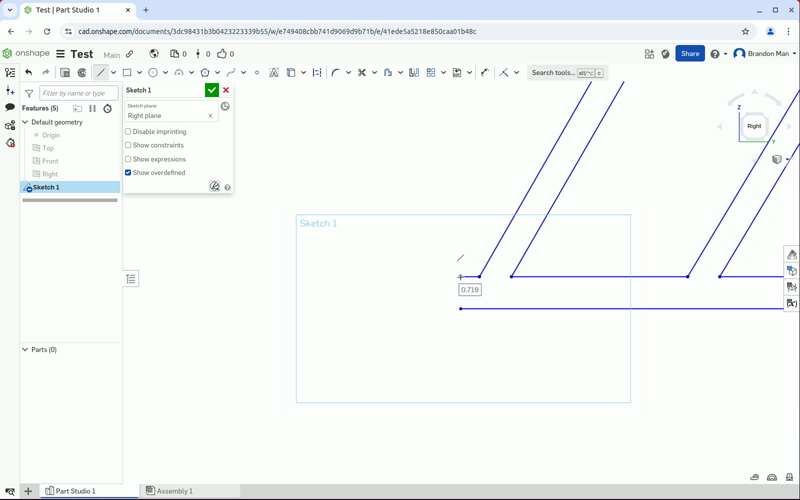
scroll(-6)
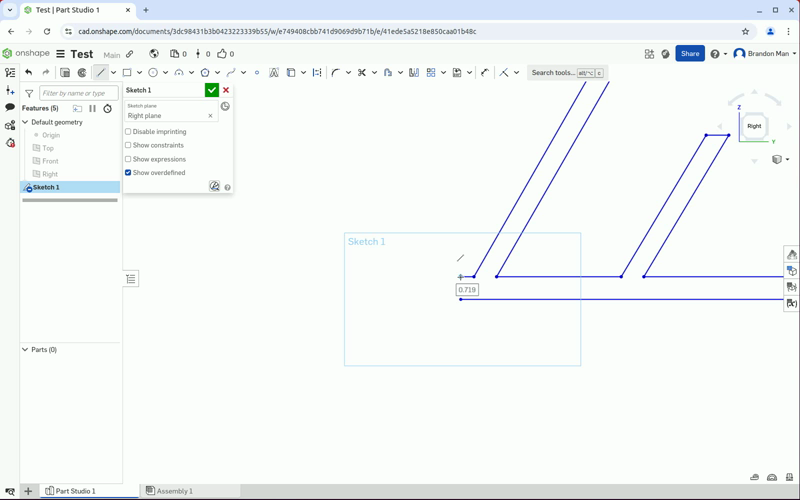
scroll(-6)
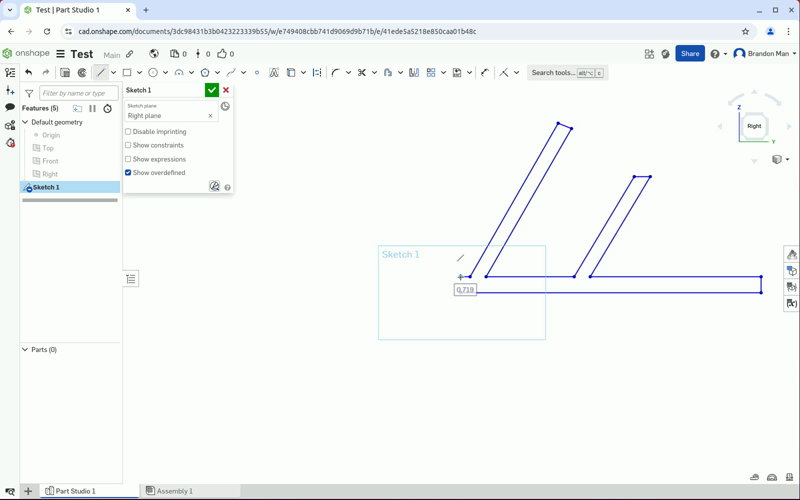
scroll(-6)
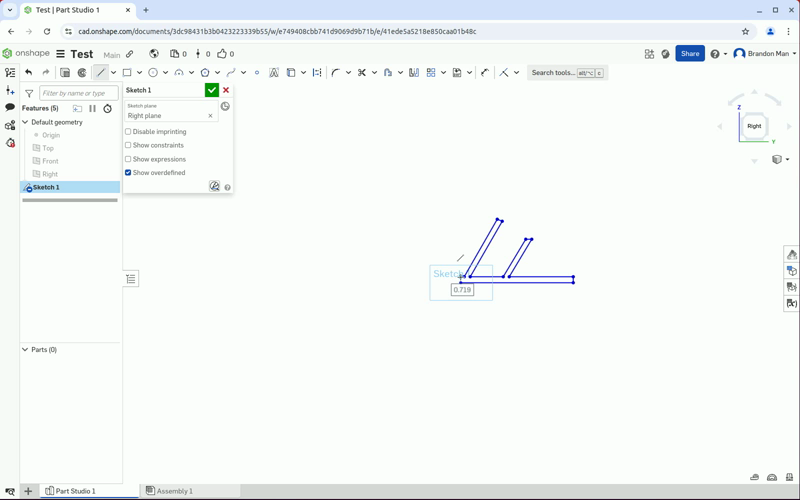
key_up(shift)
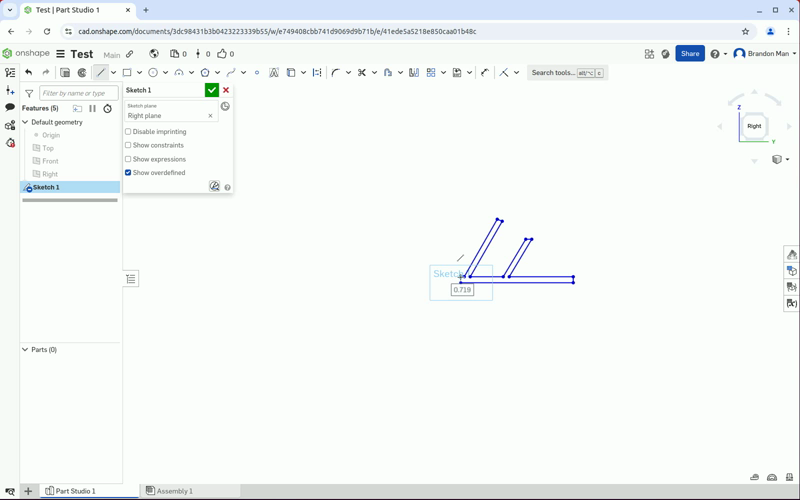
mouse_move(490, 276)
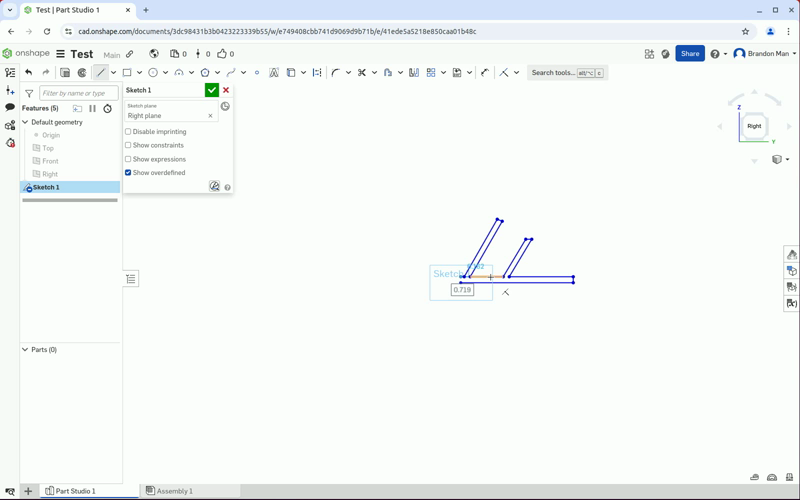
key_down(shift)
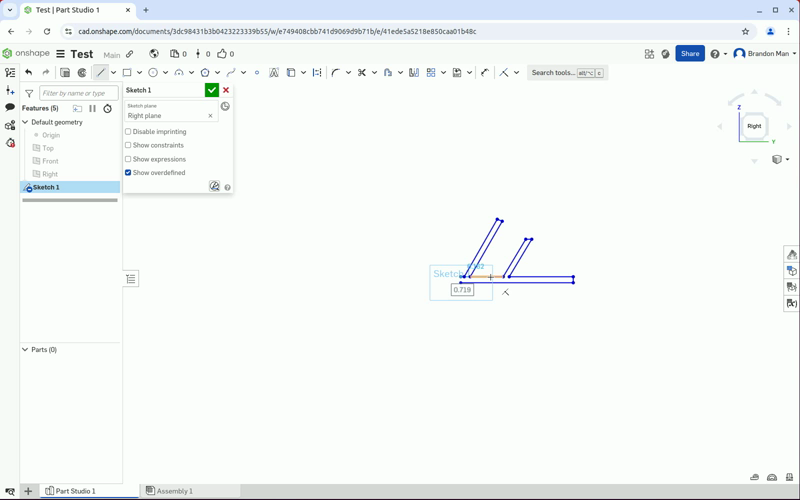
mouse_move(460, 282)
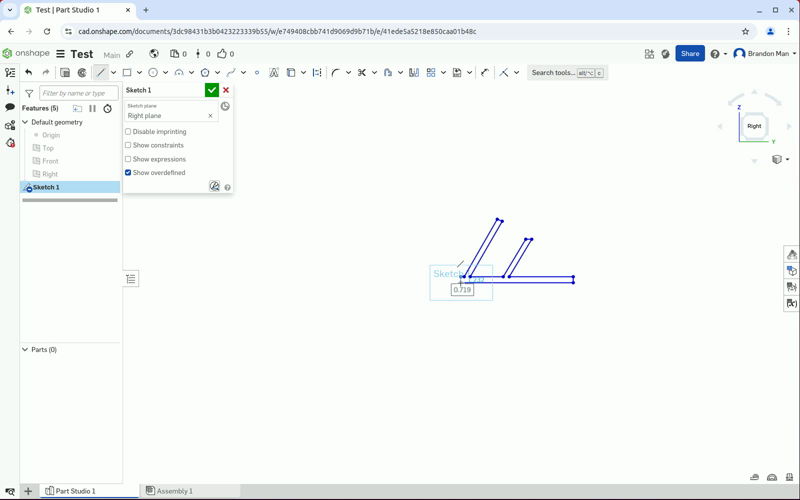
scroll(6)
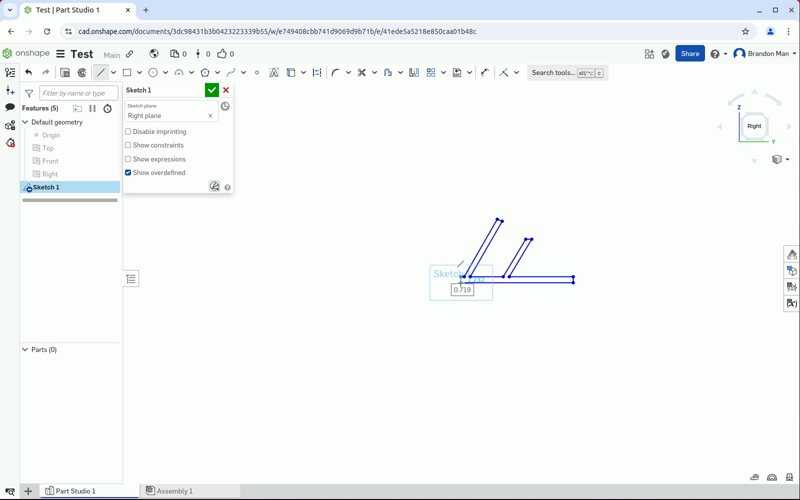
scroll(6)
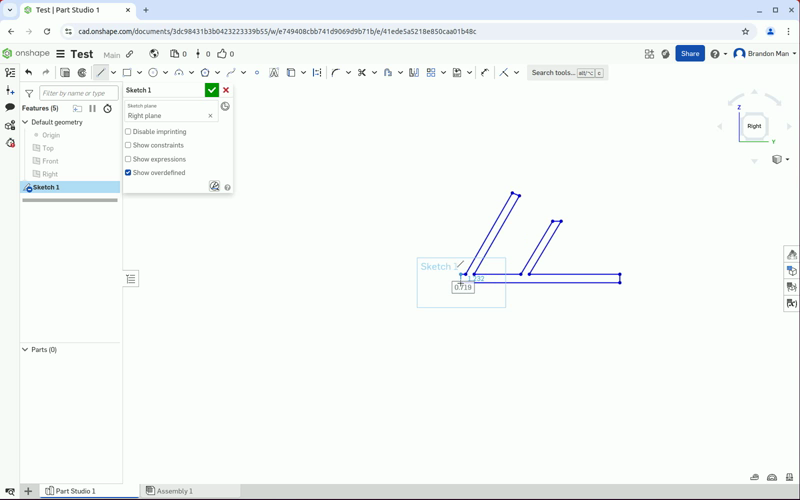
scroll(6)
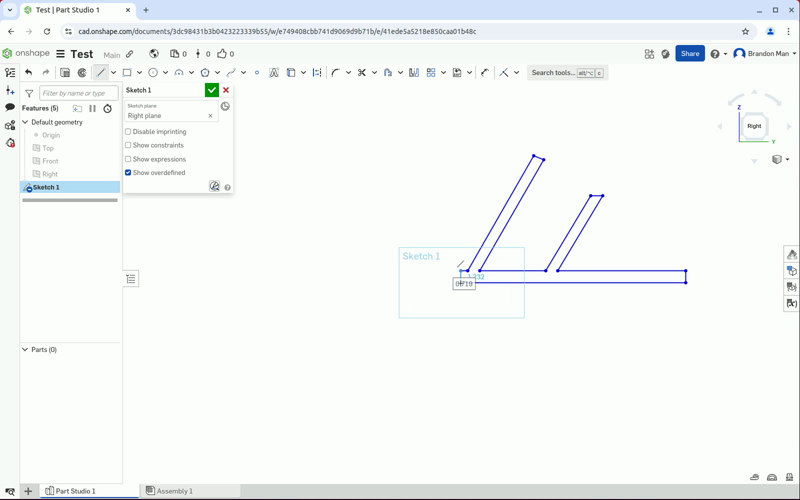
scroll(6)
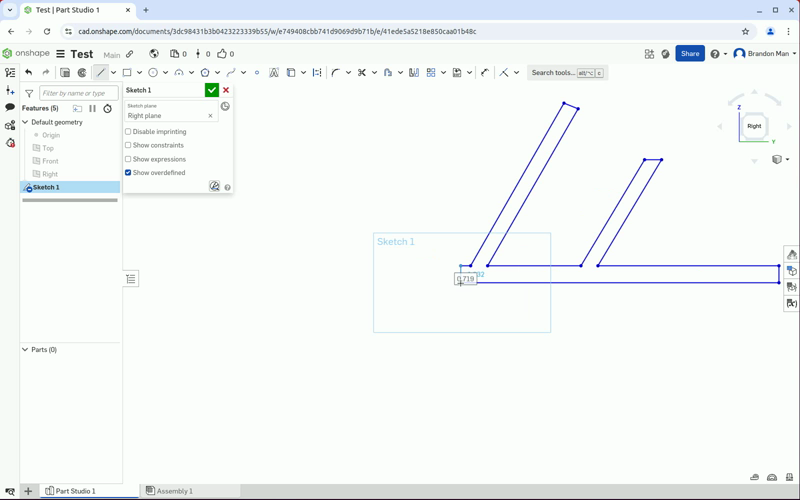
scroll(6)
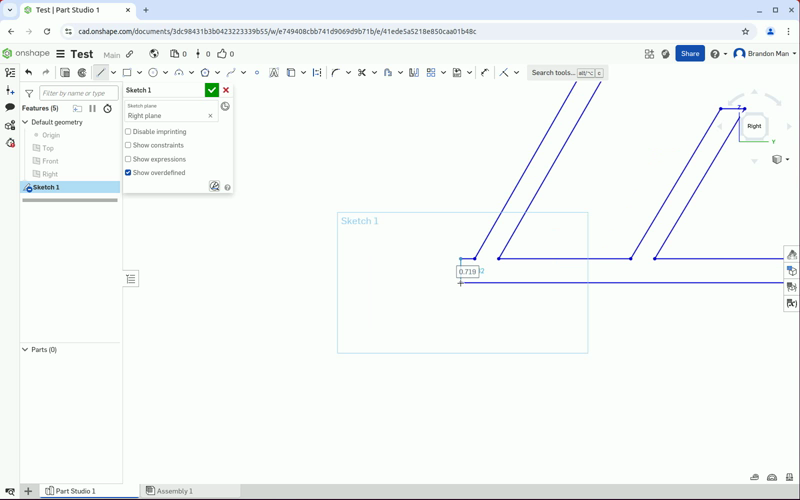
scroll(6)
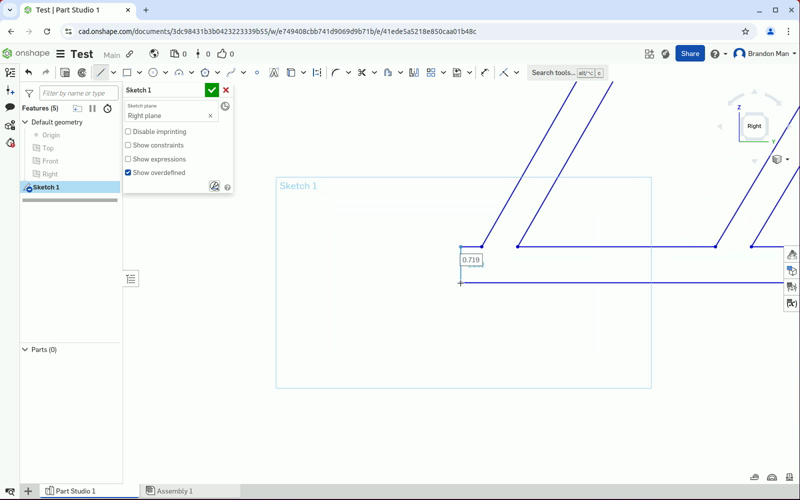
scroll(6)
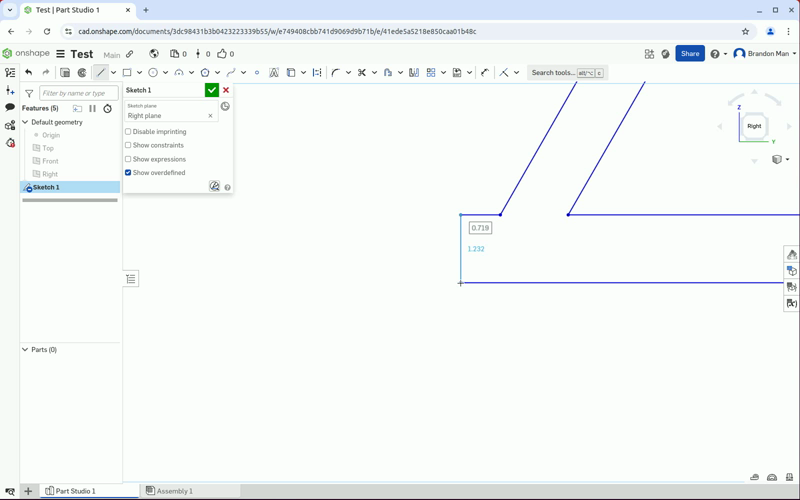
key_up(shift)
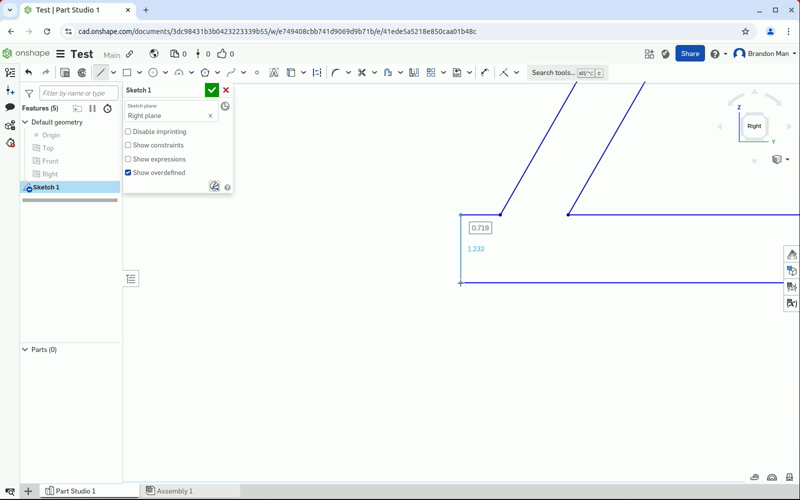
click(460, 282)
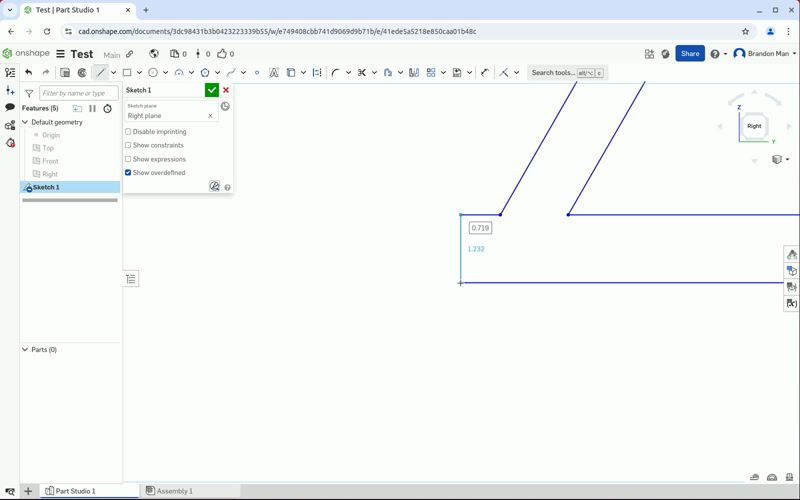
scroll(-6)
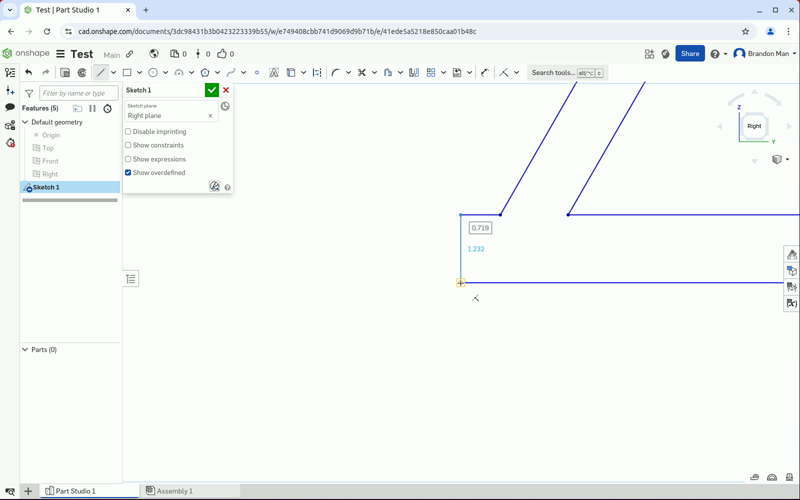
scroll(-6)
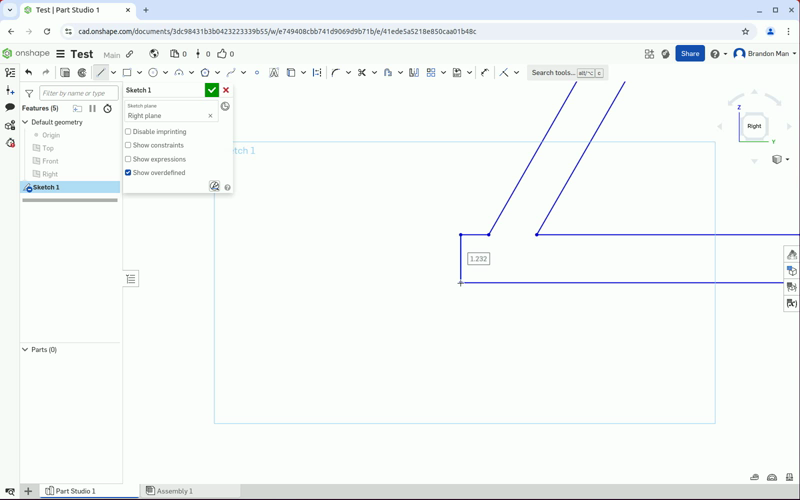
scroll(-6)
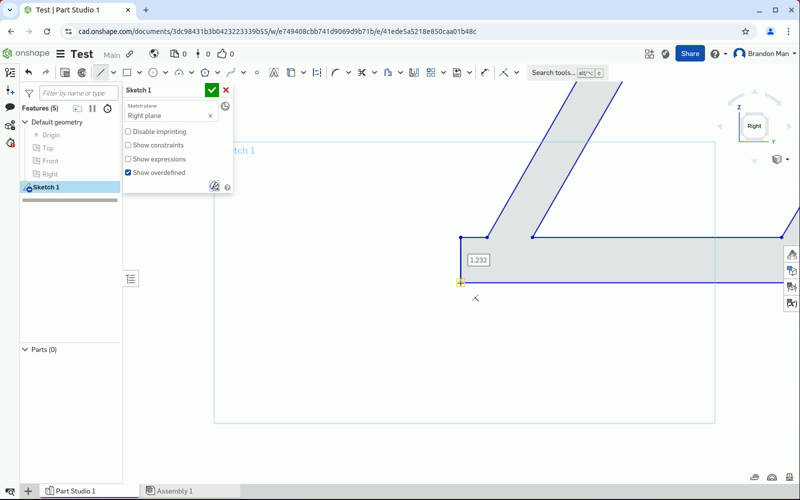
scroll(-6)
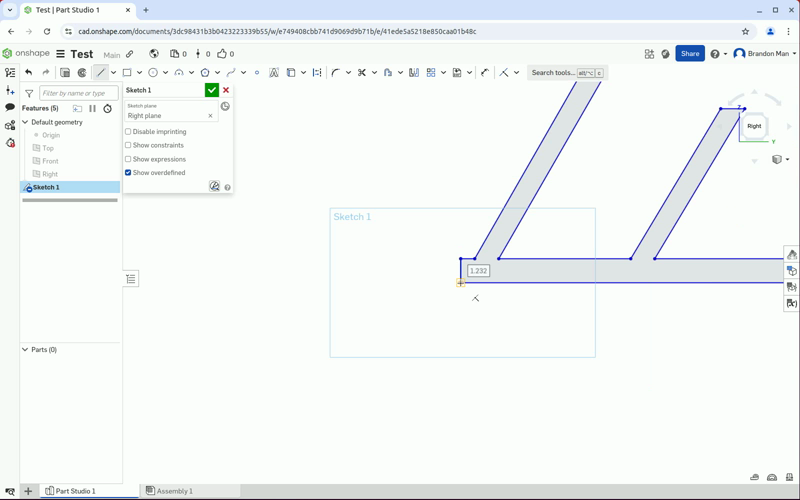
scroll(-6)
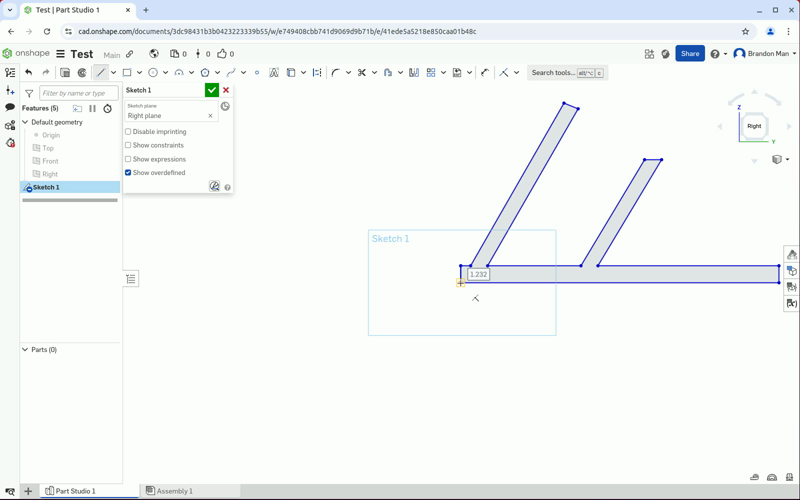
scroll(-6)
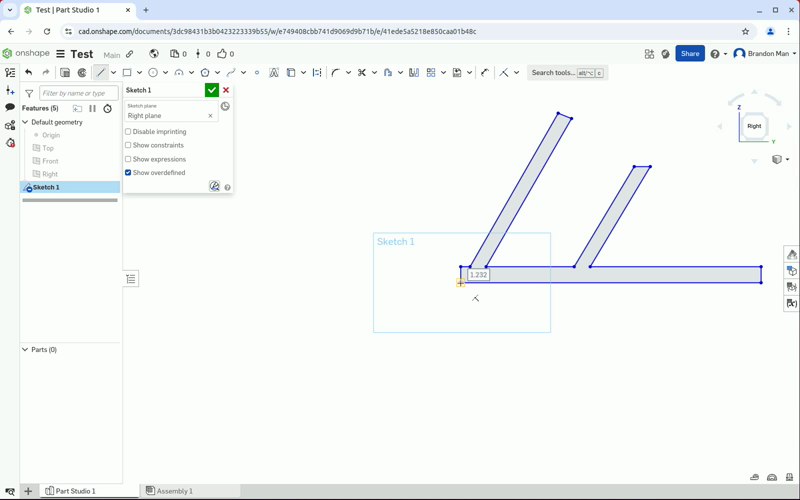
scroll(-6)
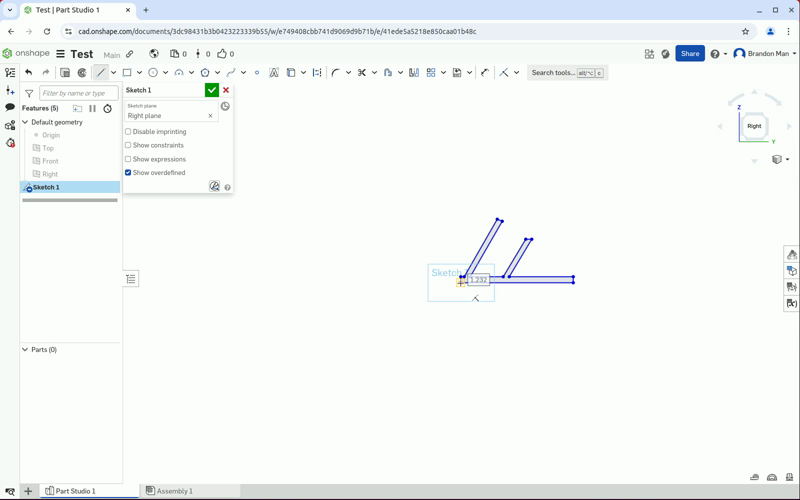
key(esc)
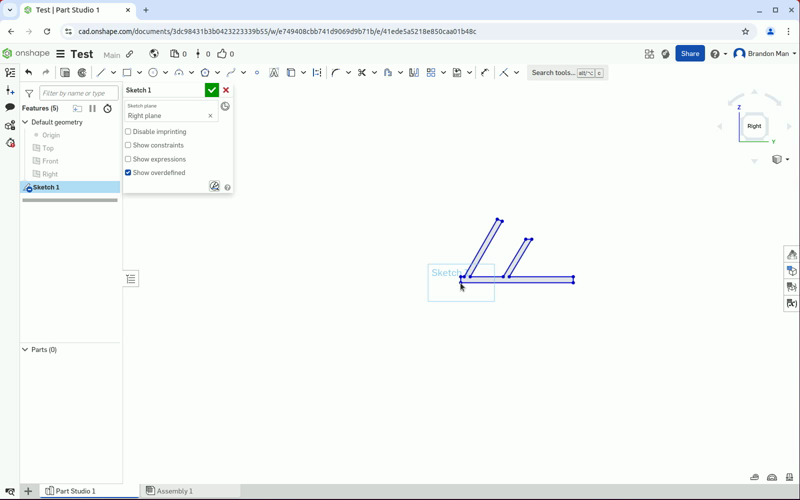
mouse_move(526, 278)
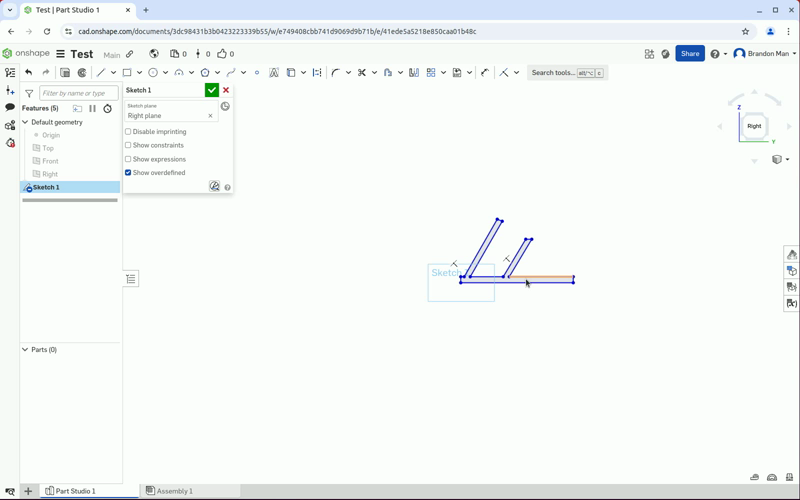
scroll(6)
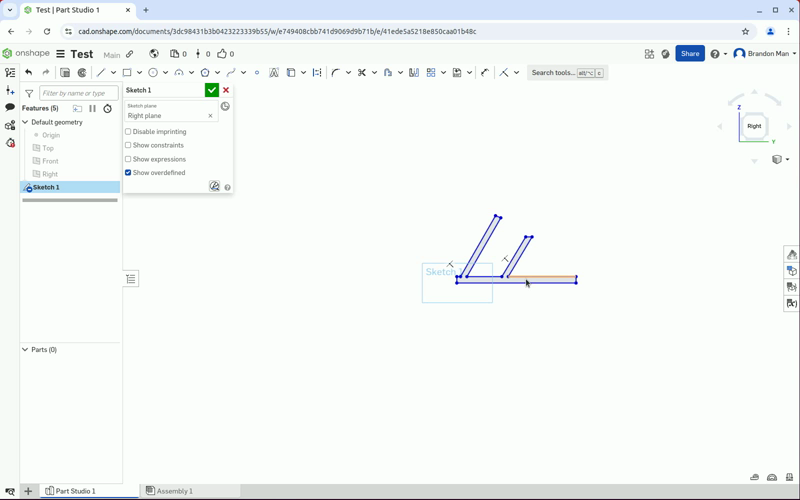
scroll(6)
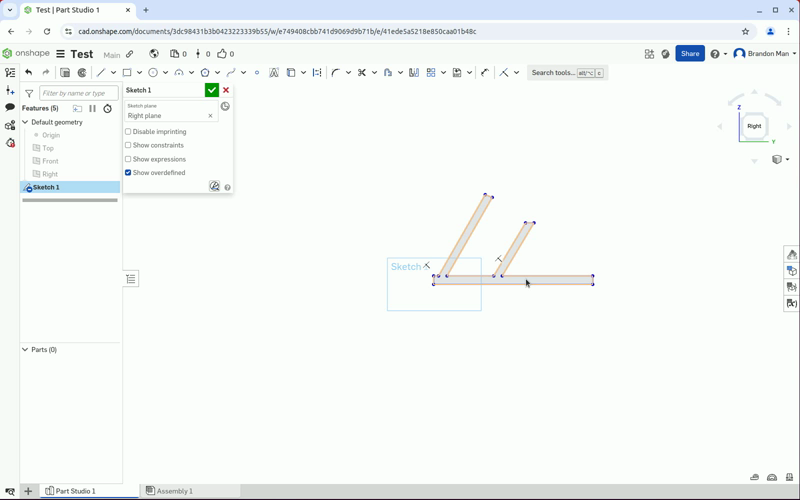
scroll(6)
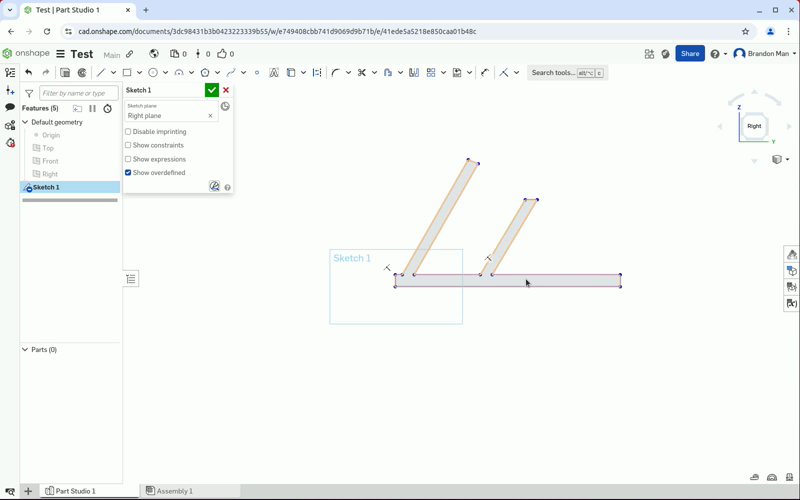
scroll(6)
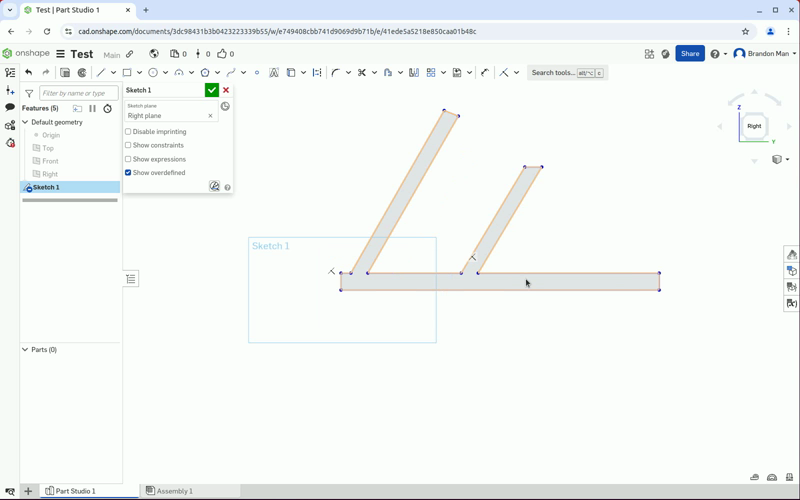
scroll(6)
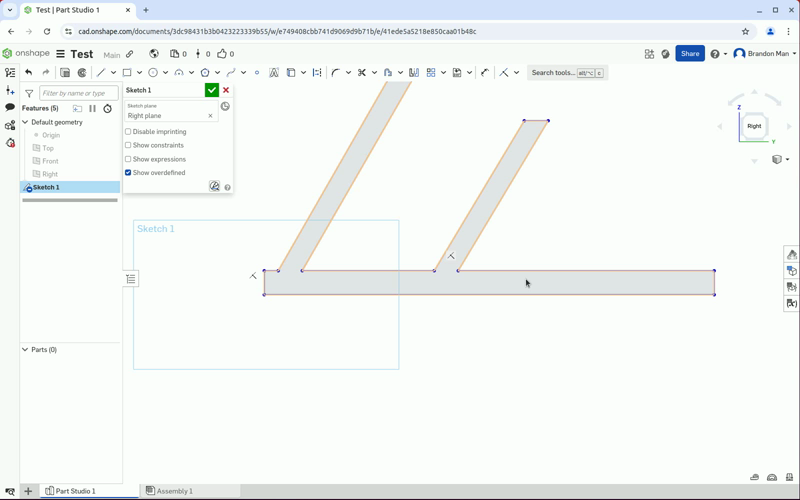
scroll(6)
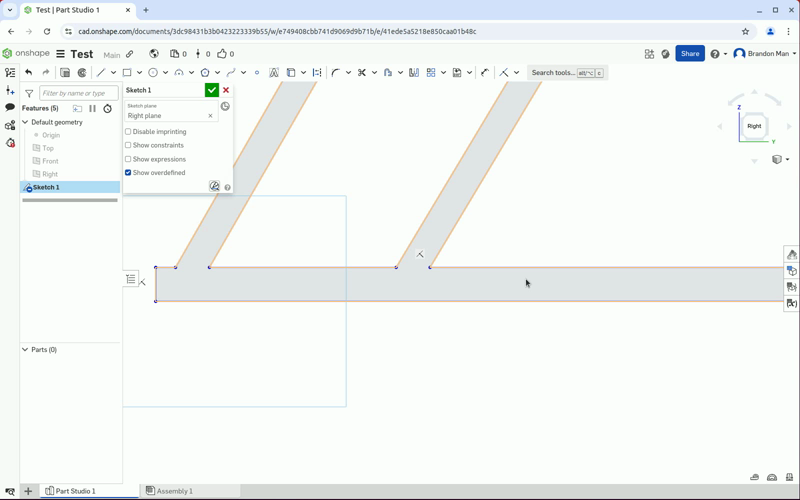
scroll(6)
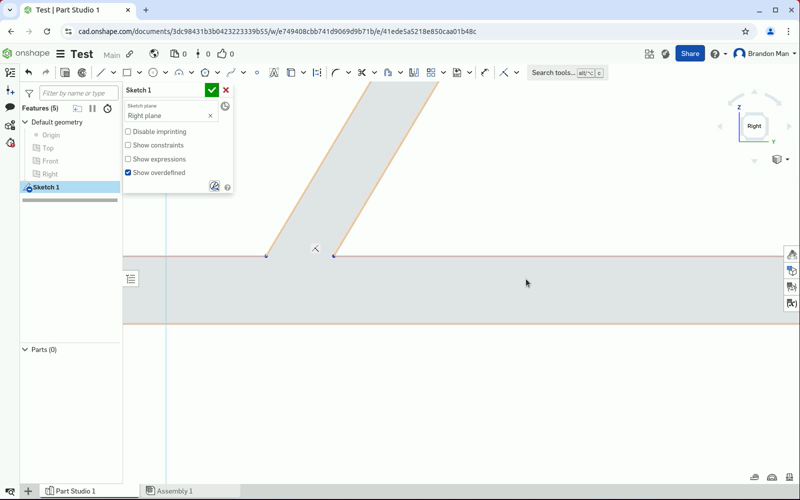
click(526, 278)
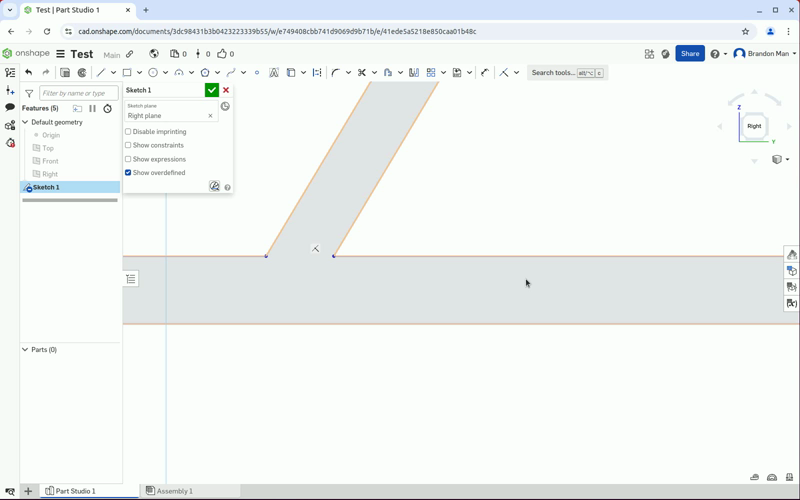
scroll(-6)
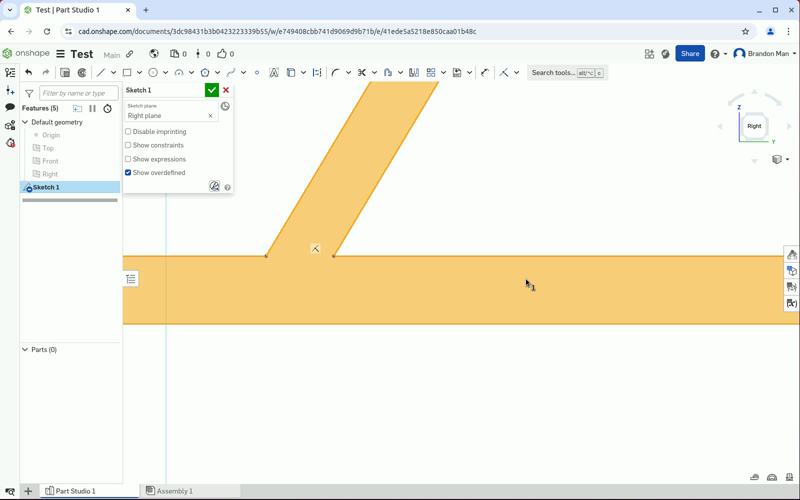
scroll(-6)
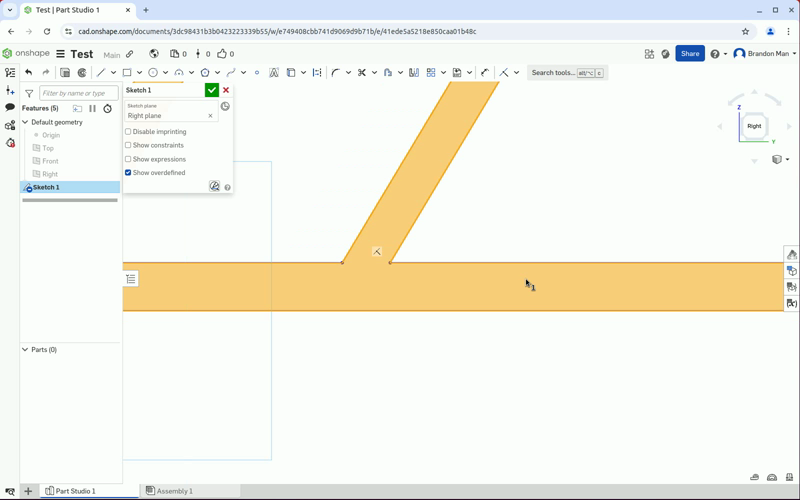
scroll(-6)
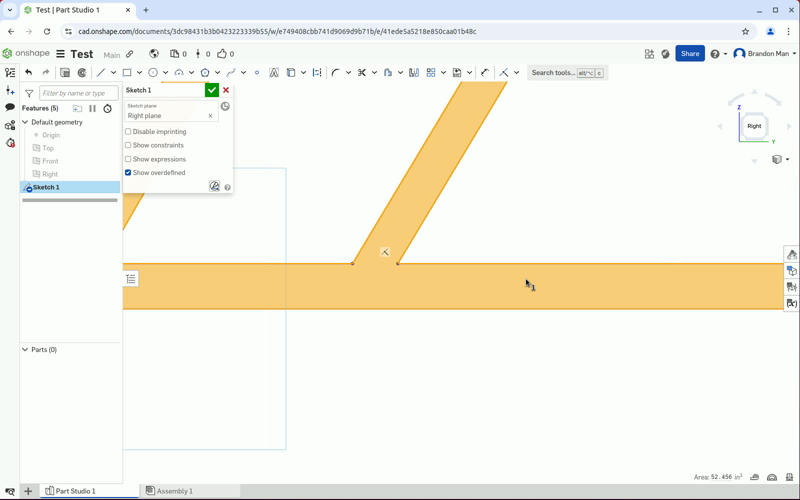
scroll(-6)
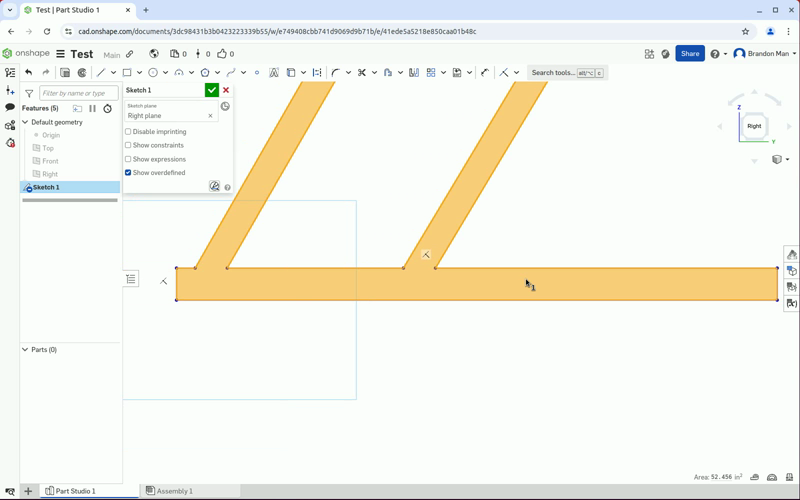
scroll(-6)
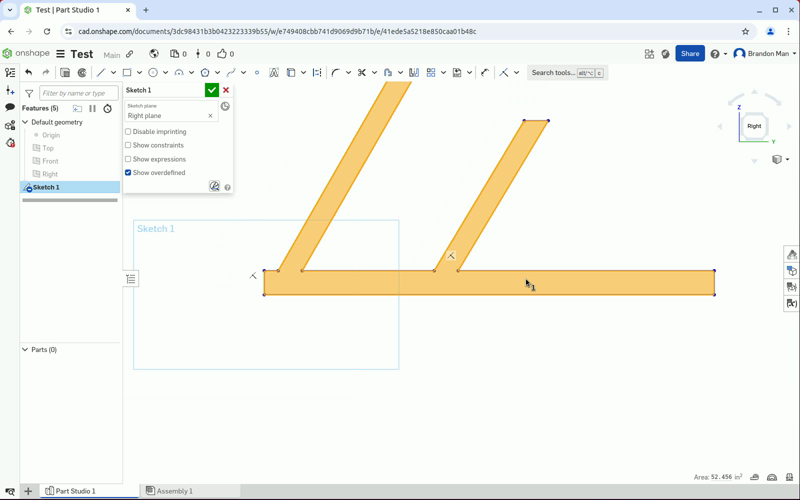
scroll(-6)
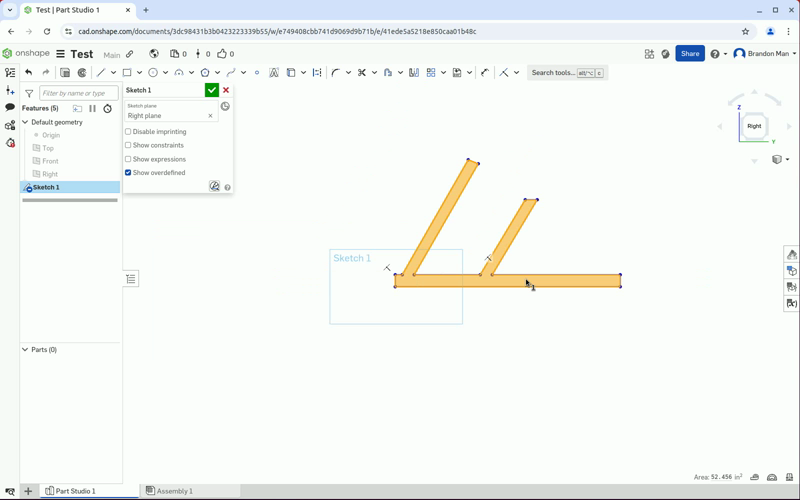
scroll(-6)
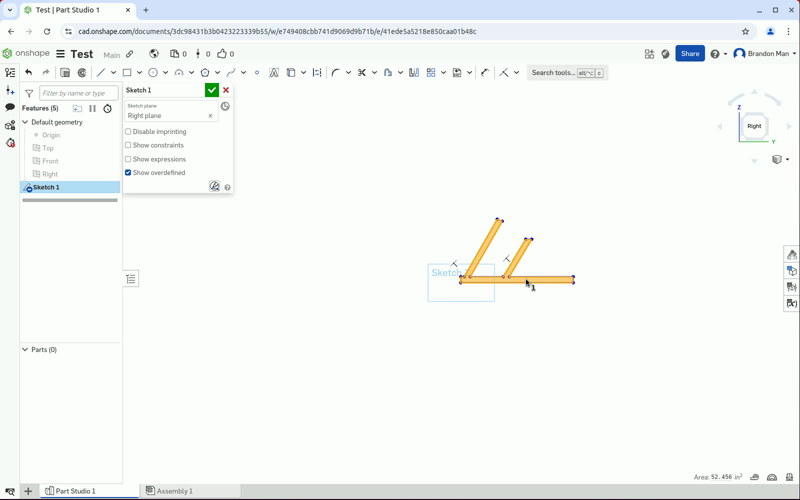
mouse_move(73, 352)
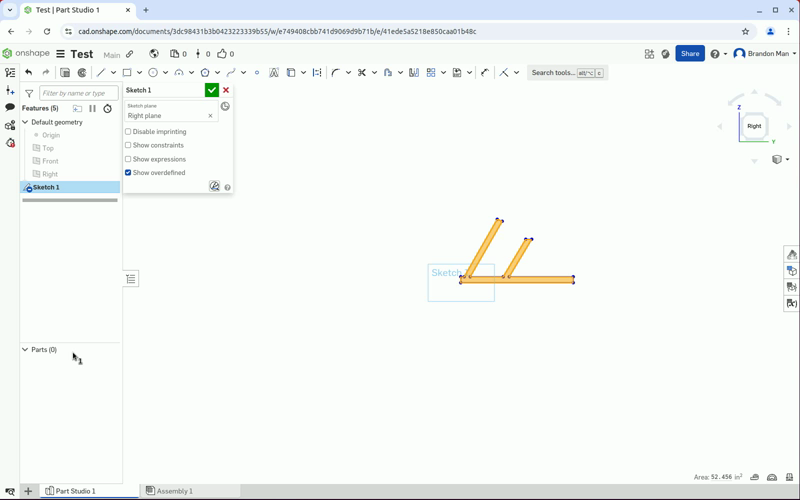
key(shift+y)
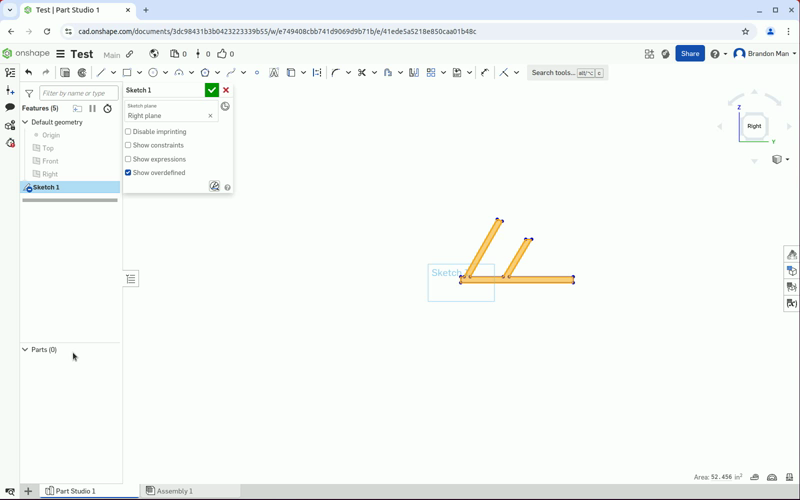
key(shift+e)
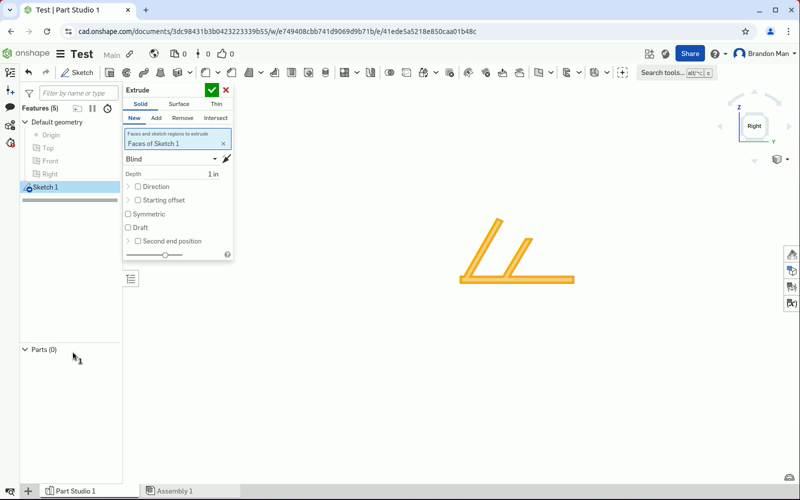
mouse_move(143, 106)
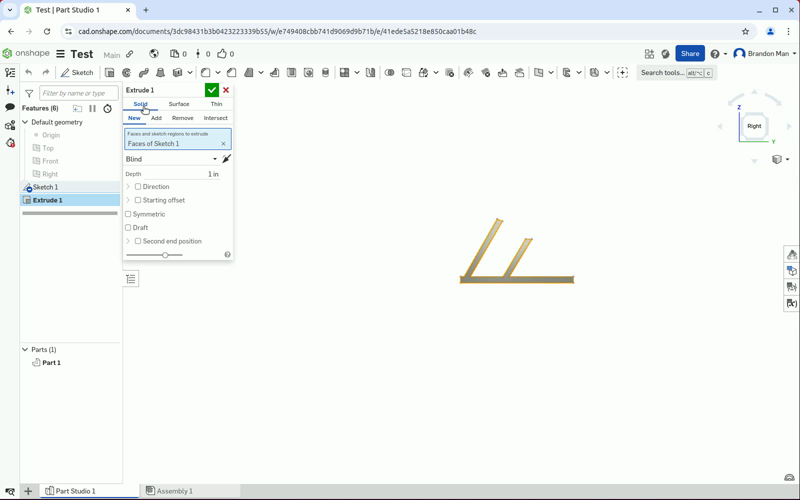
click(143, 106)
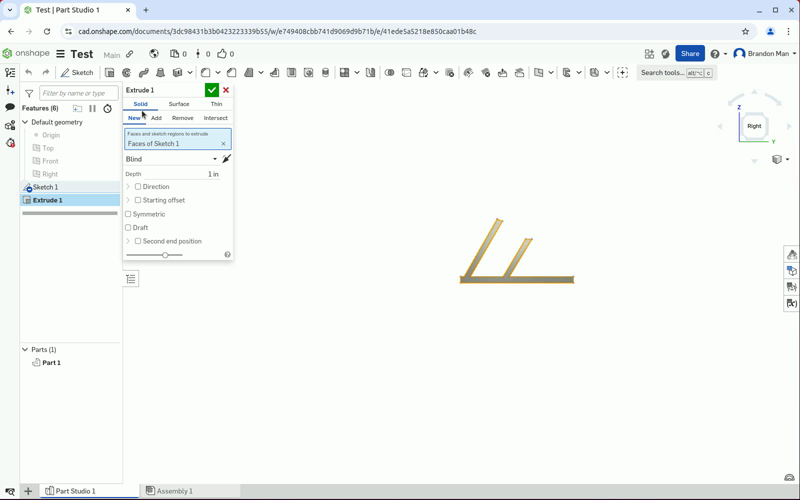
mouse_move(137, 120)
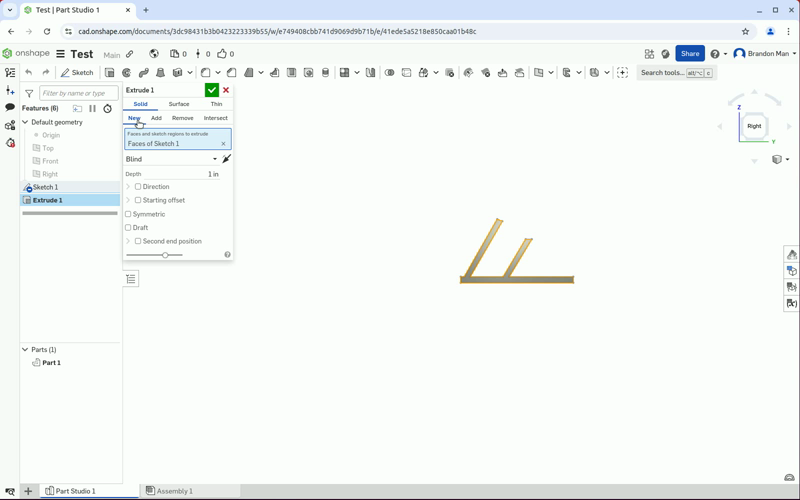
click(137, 120)
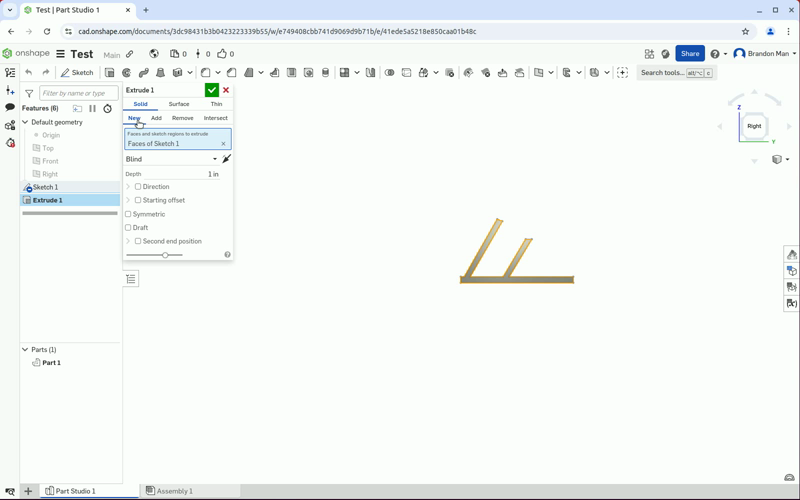
key(tab, 4)
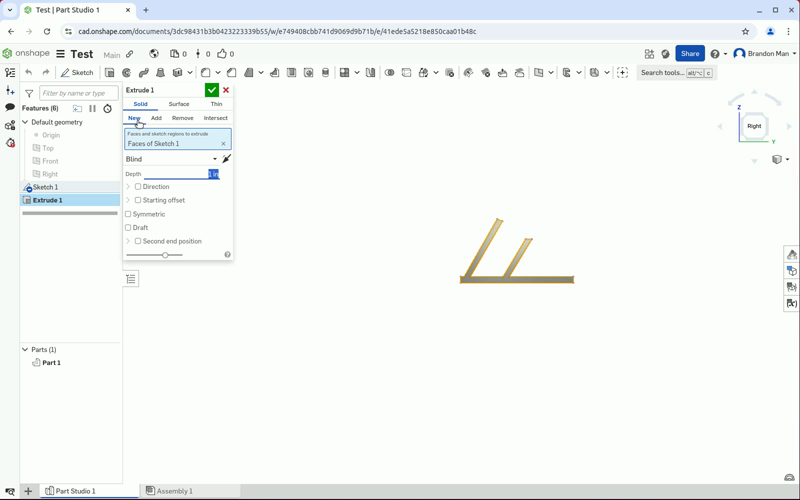
text(23.108)
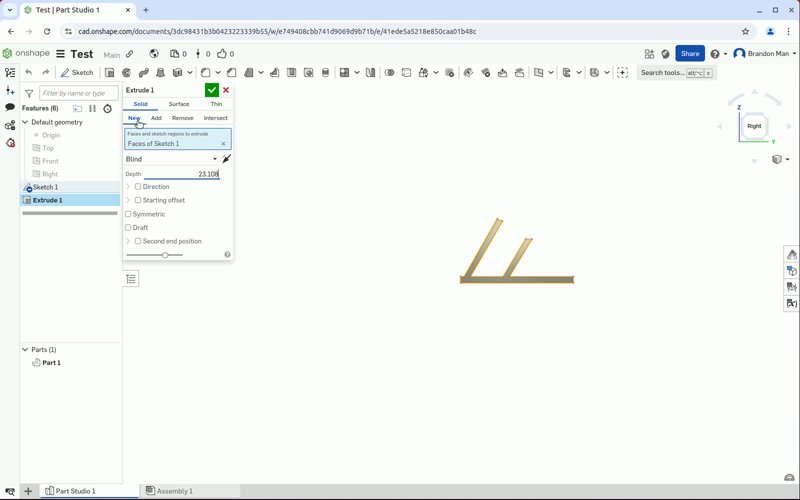
key(enter)
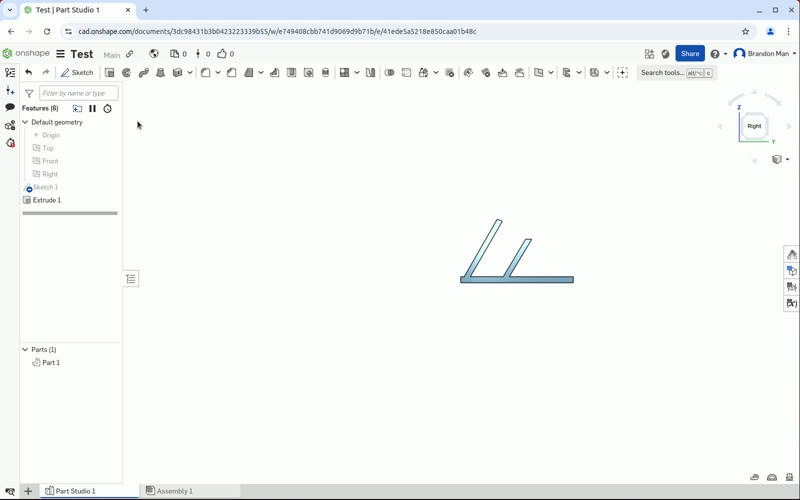
key(shift+h)
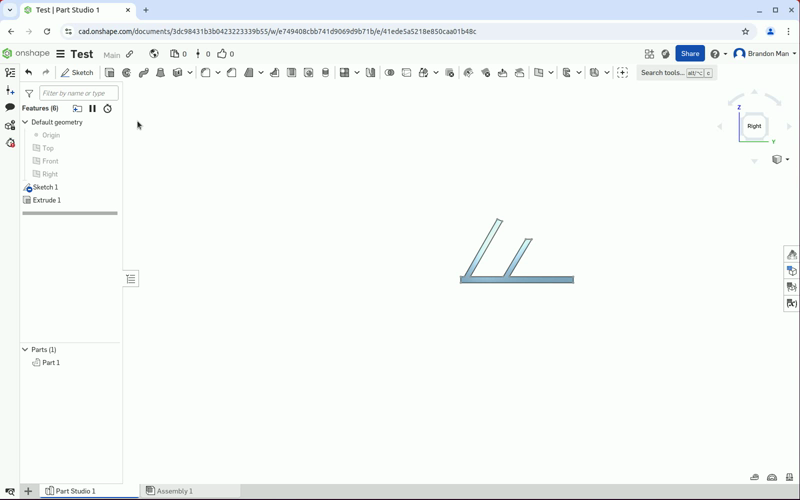
key(shift+h)
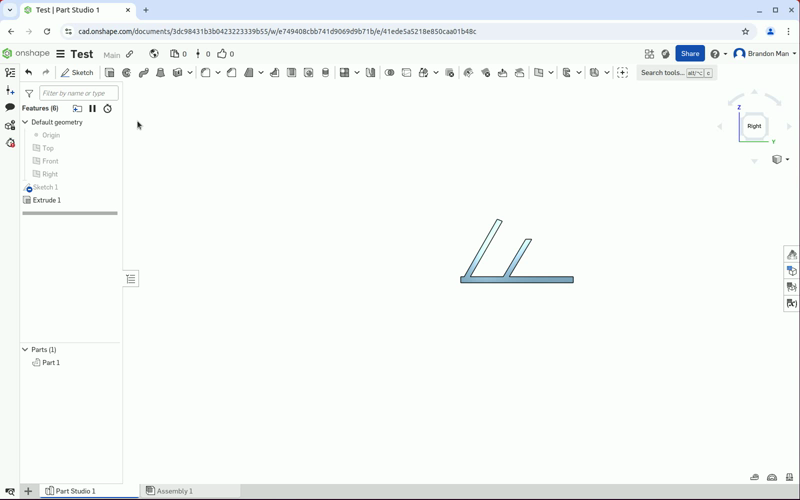
mouse_move(73, 189)
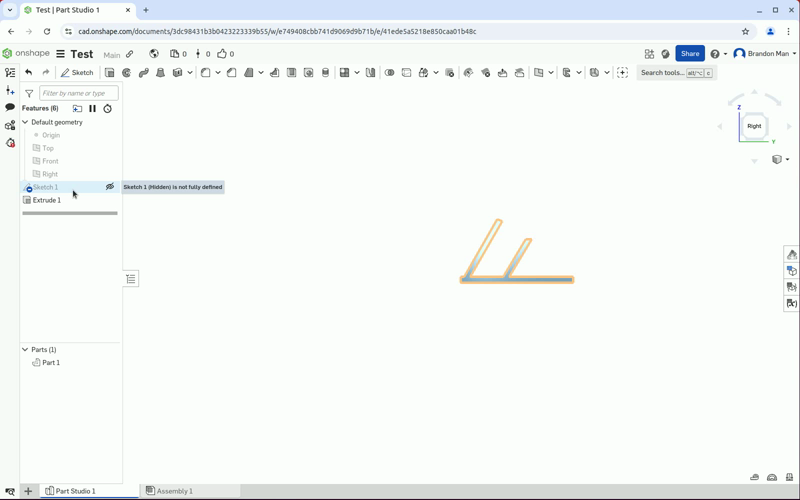
click(73, 189)
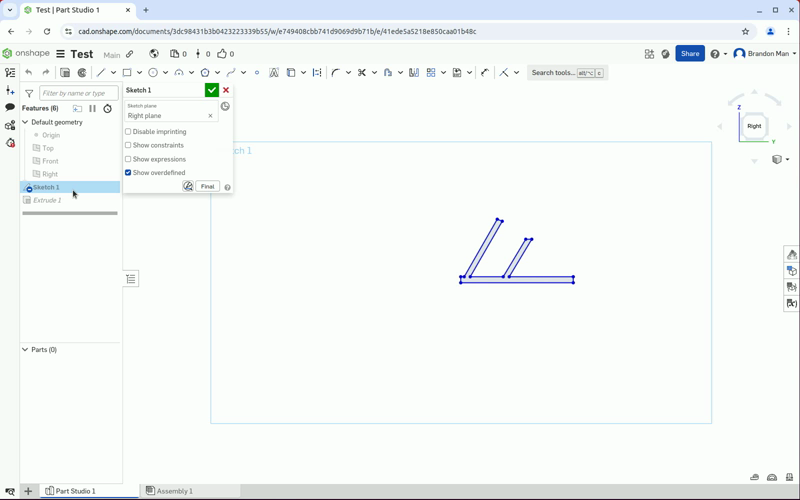
mouse_move(229, 92)
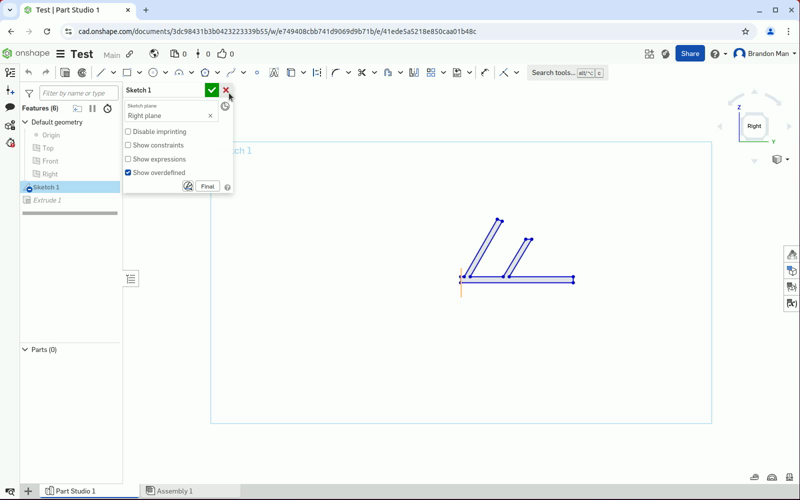
click(229, 92)
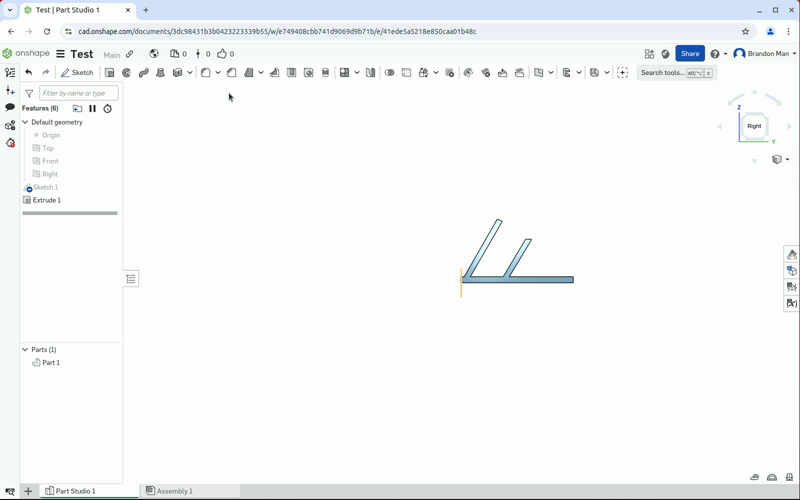
mouse_move(541, 75)
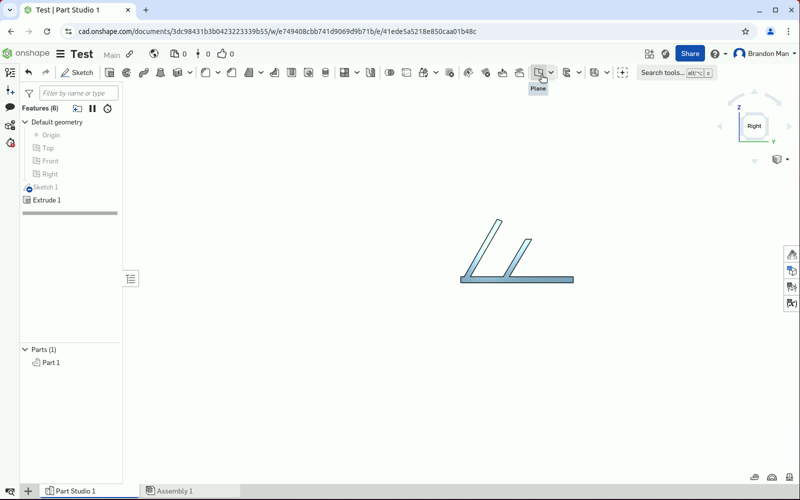
click(541, 75)
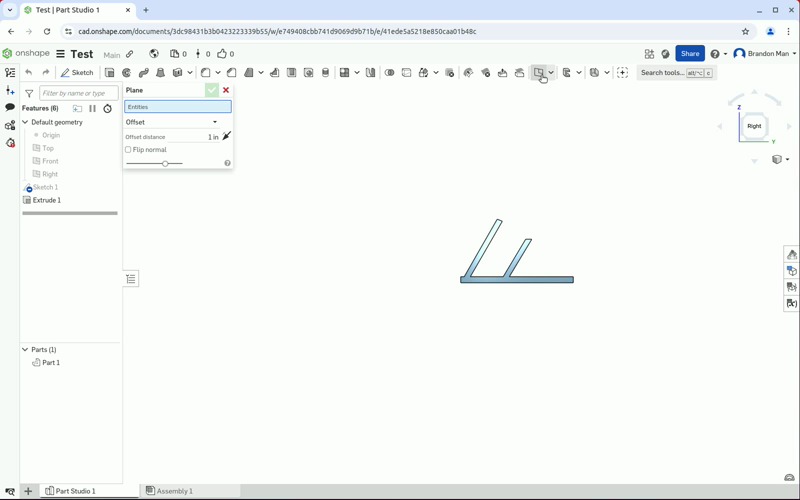
mouse_move(73, 176)
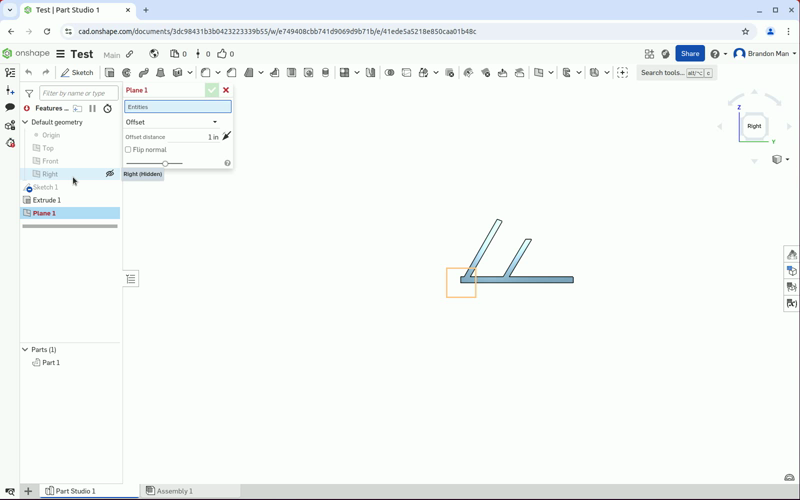
click(73, 176)
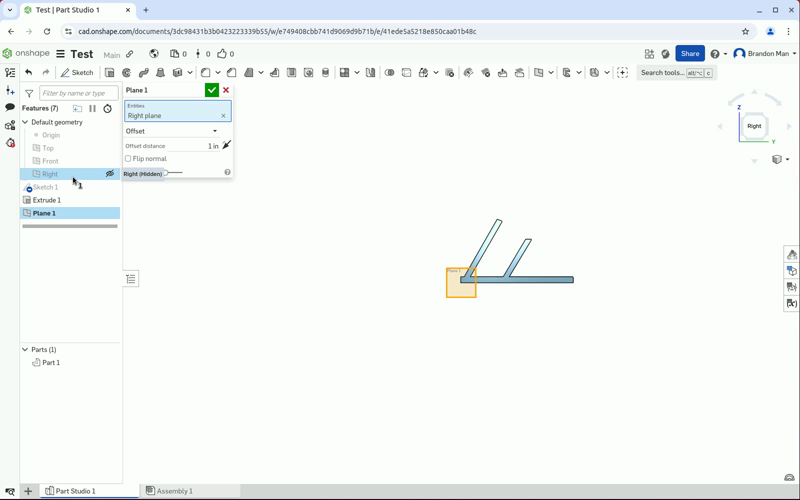
key(tab, 2)
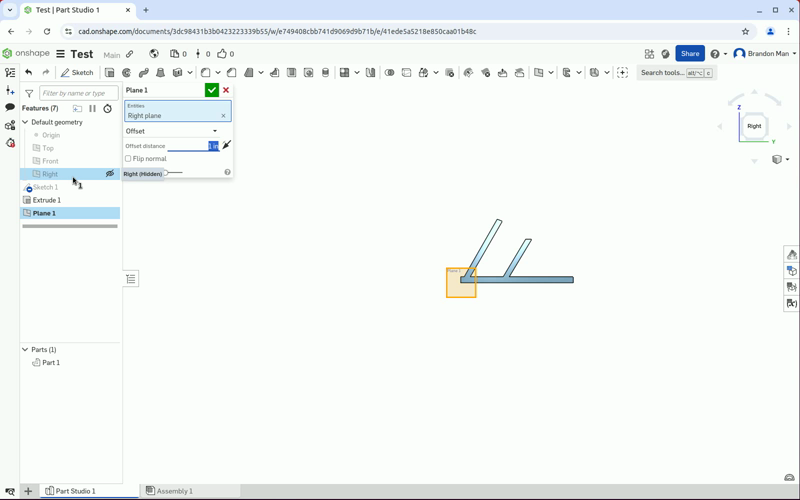
text(23.108)
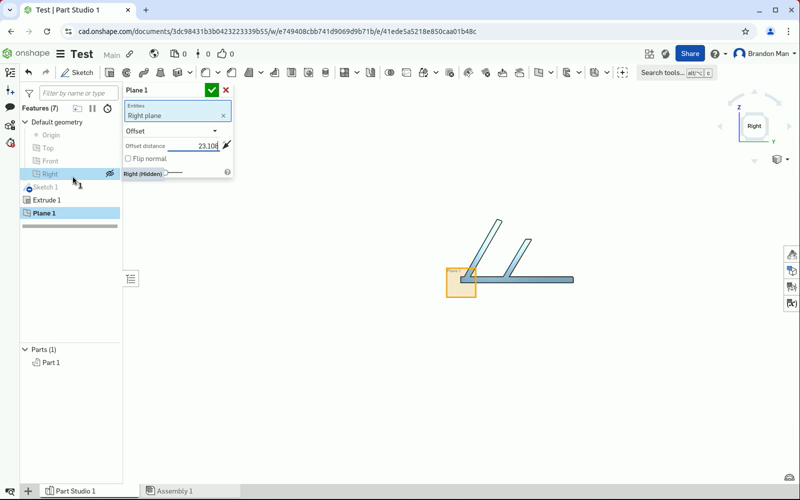
key(enter, 2)
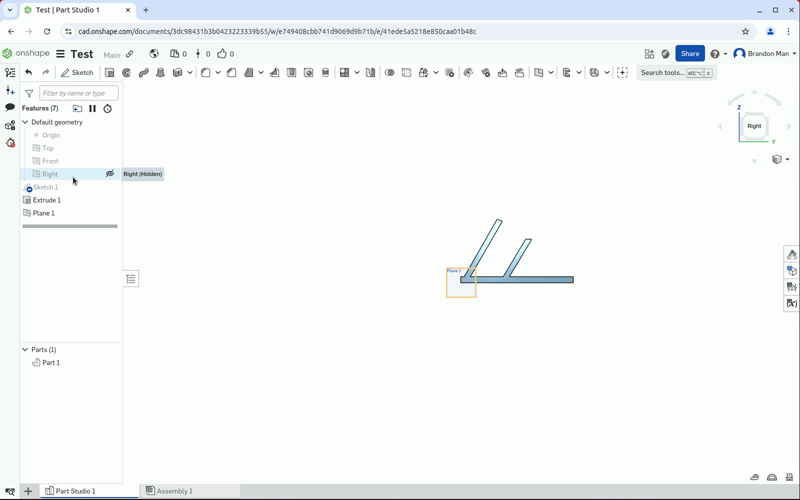
key(shift+s)
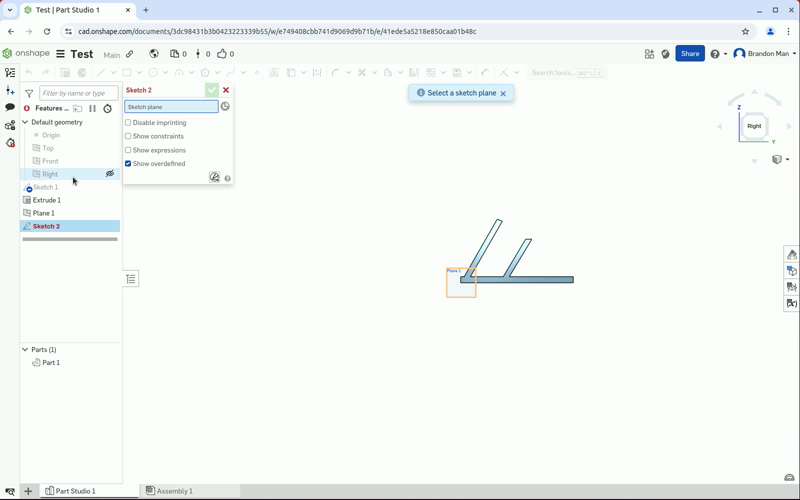
mouse_move(73, 215)
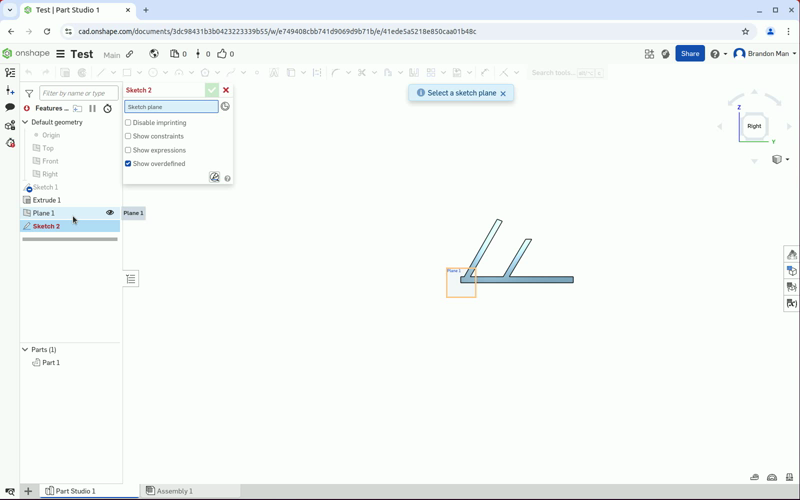
click(73, 215)
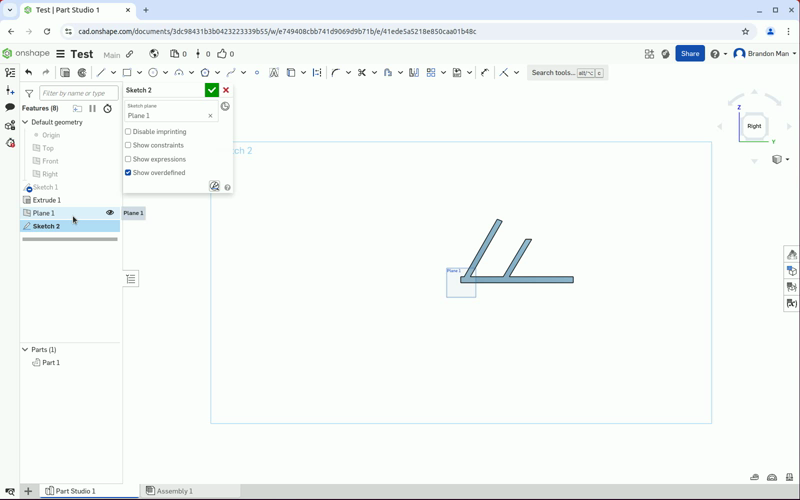
mouse_move(73, 352)
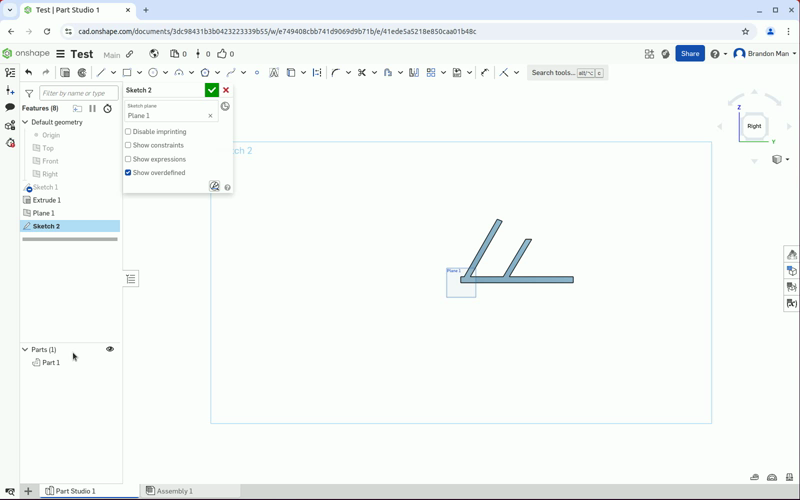
key(y)
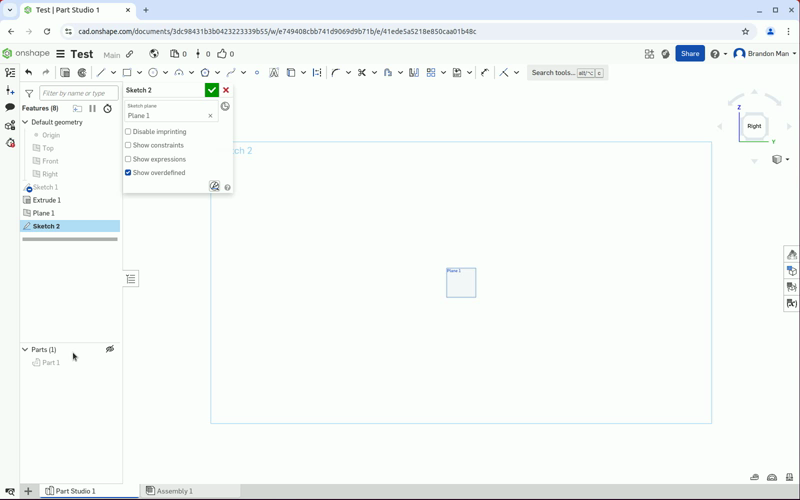
key(l)
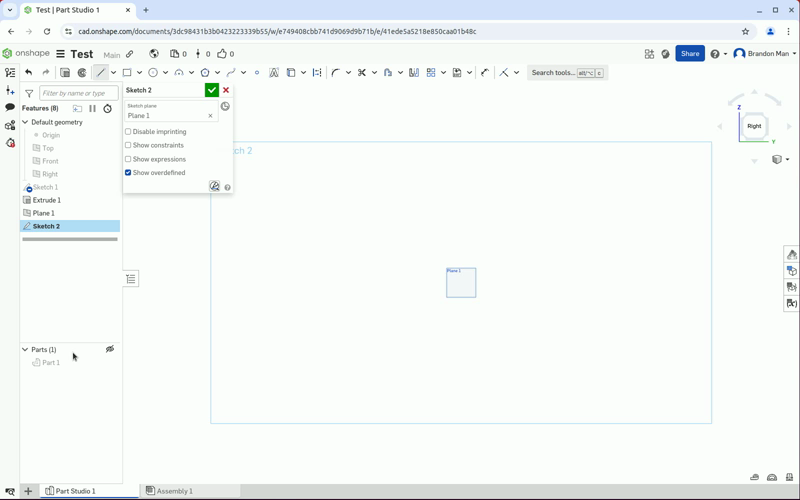
key_down(shift)
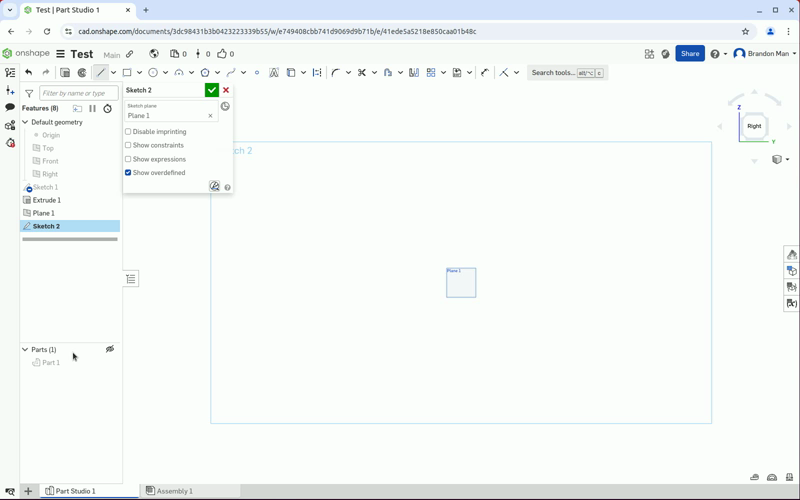
mouse_move(470, 276)
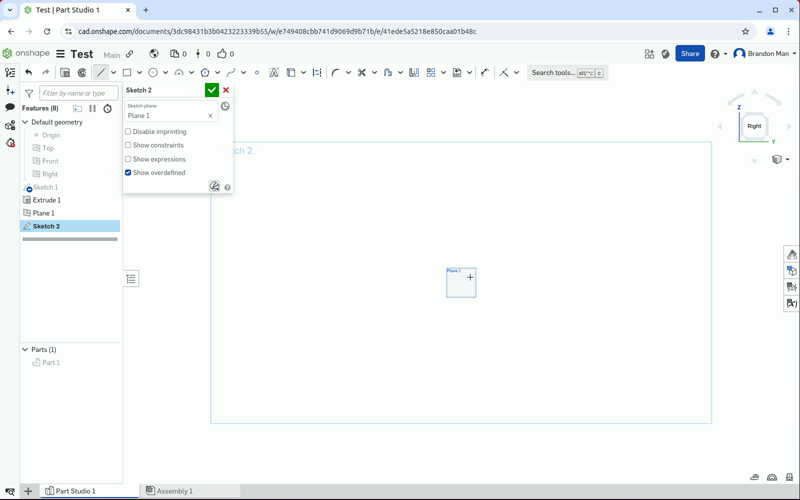
click(470, 276)
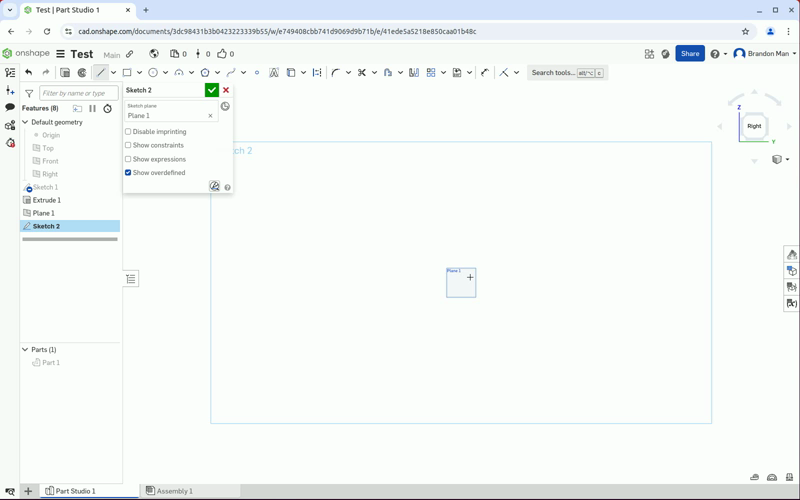
key_up(shift)
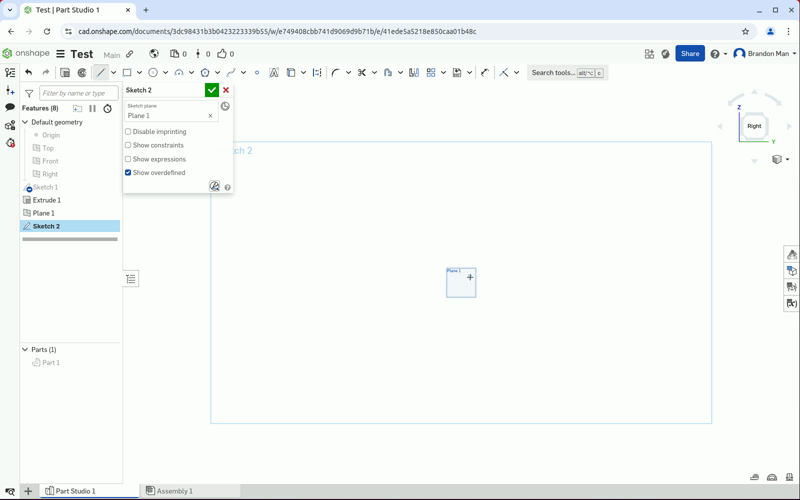
key_down(shift)
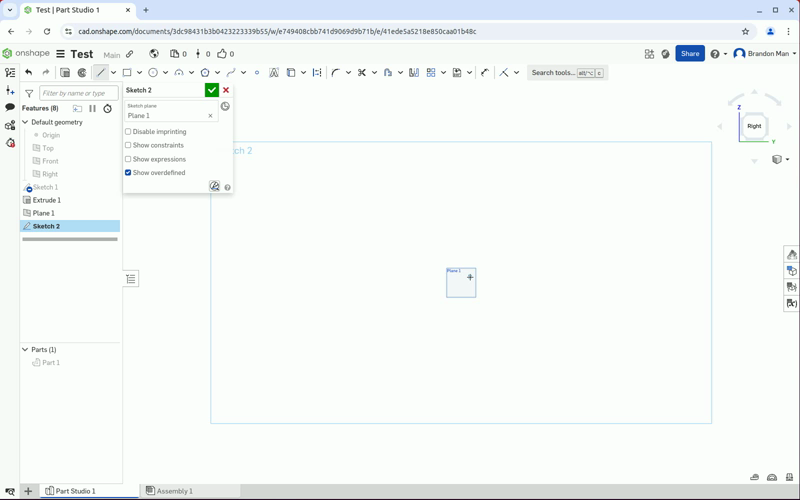
mouse_move(500, 276)
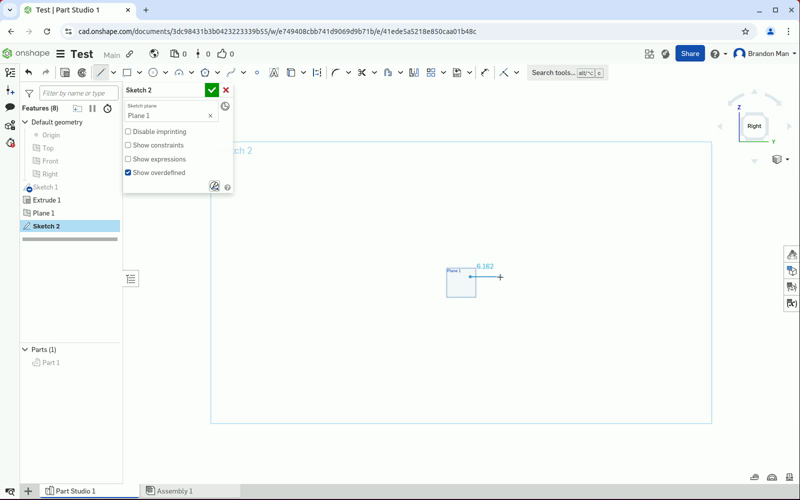
mouse_move(502, 276)
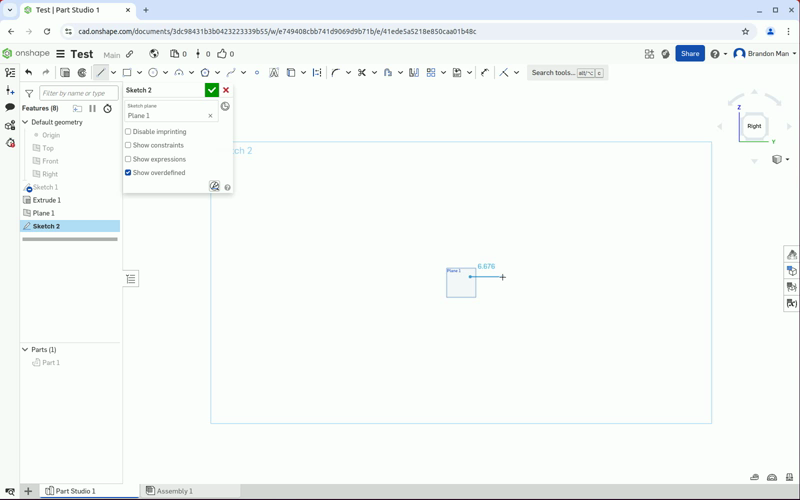
click(502, 276)
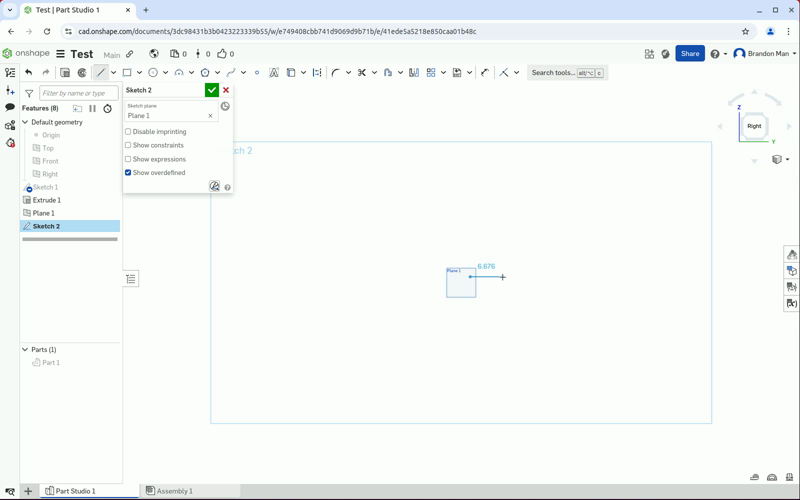
key_up(shift)
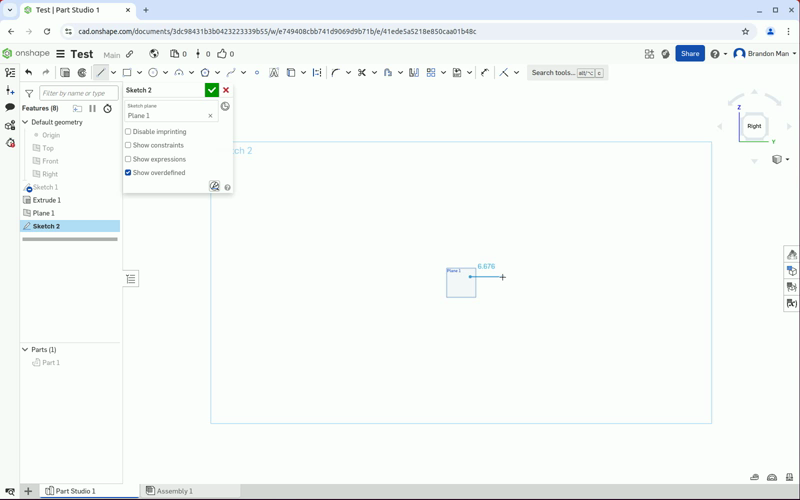
key_down(shift)
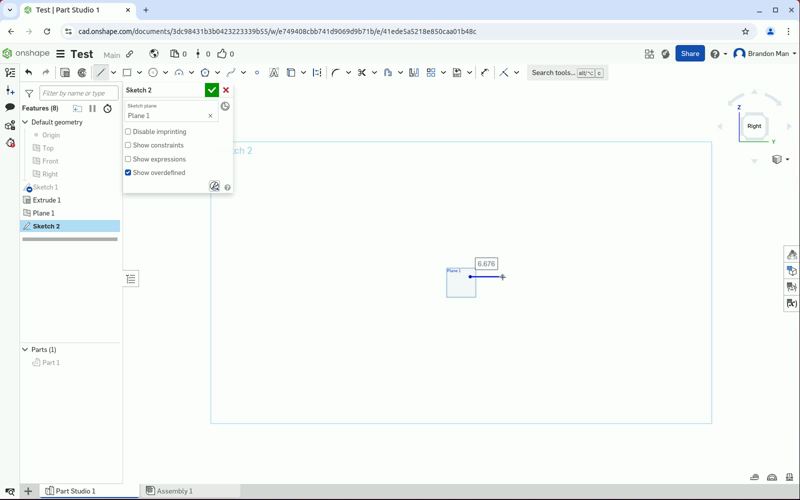
mouse_move(532, 276)
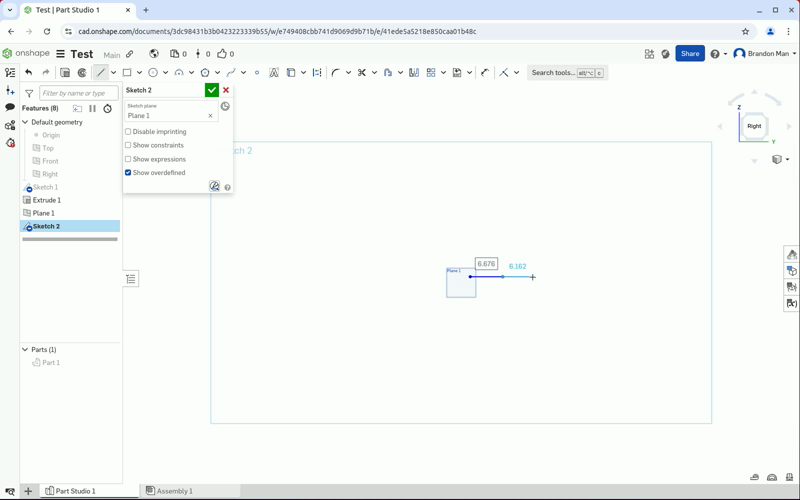
mouse_move(525, 237)
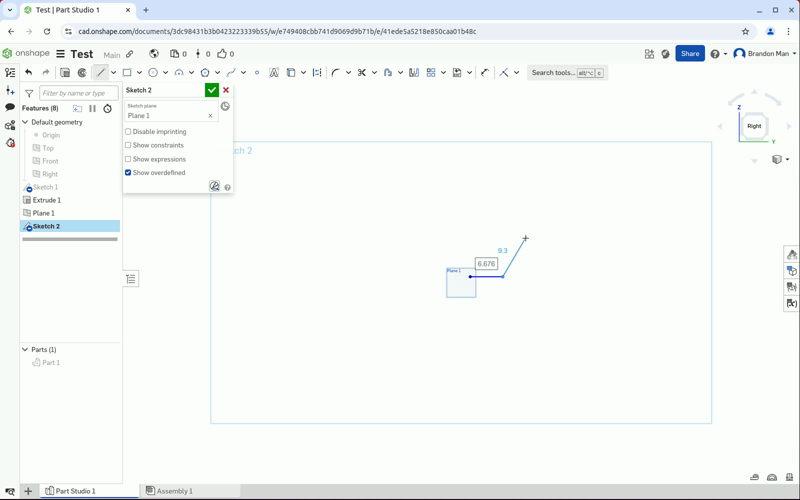
click(525, 237)
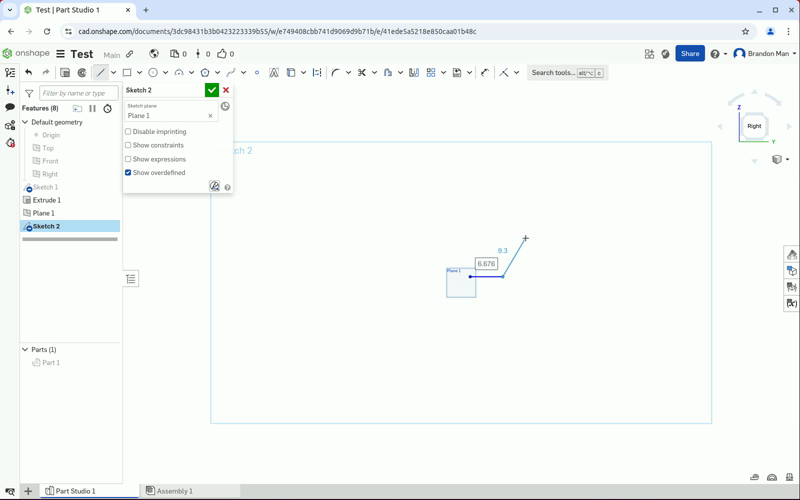
key_up(shift)
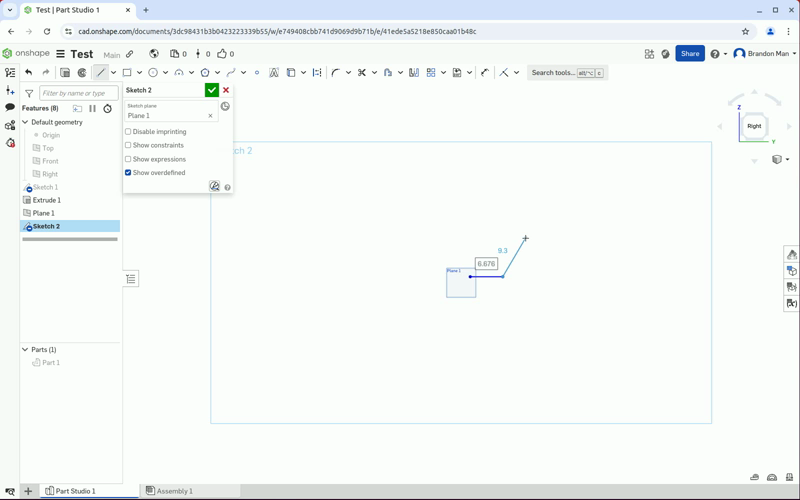
key_down(shift)
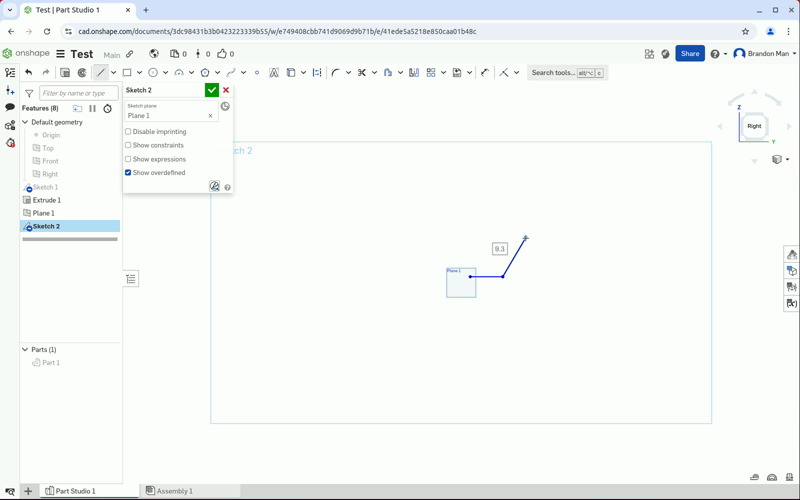
mouse_move(555, 237)
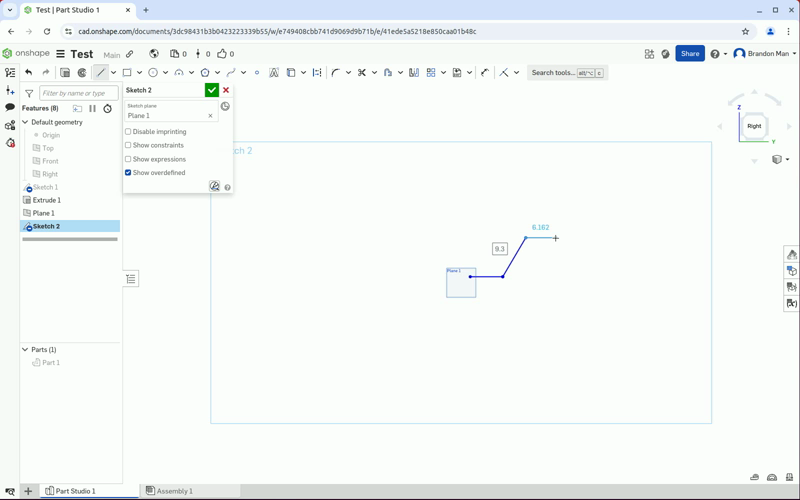
mouse_move(492, 237)
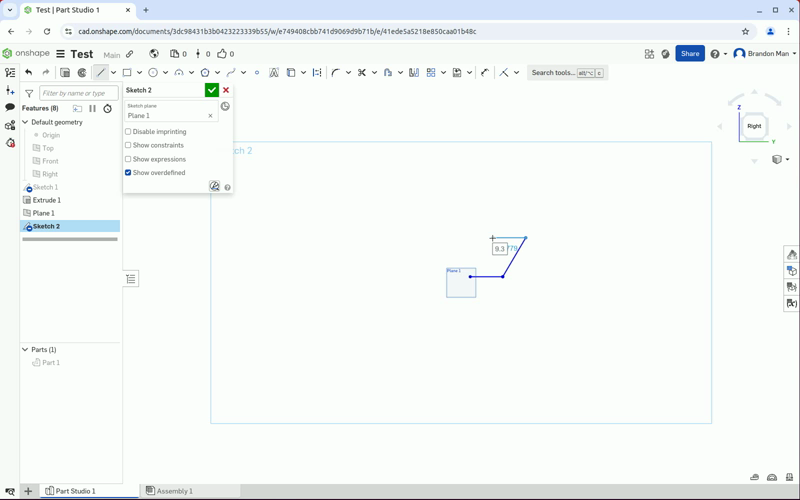
click(492, 237)
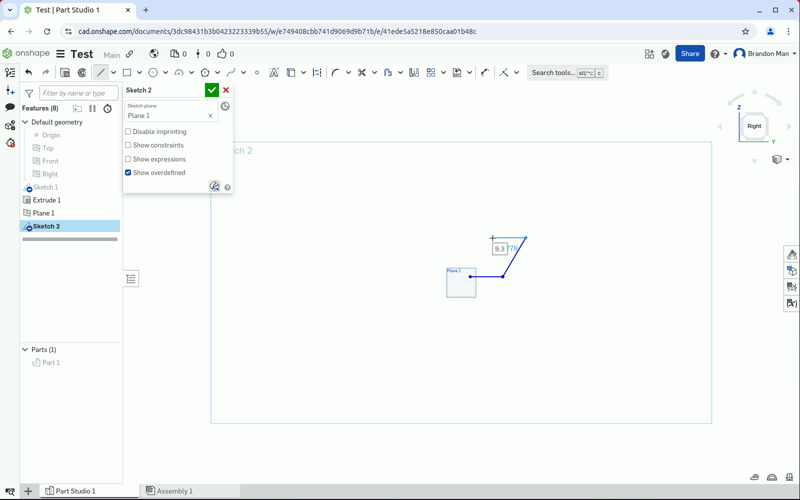
key_up(shift)
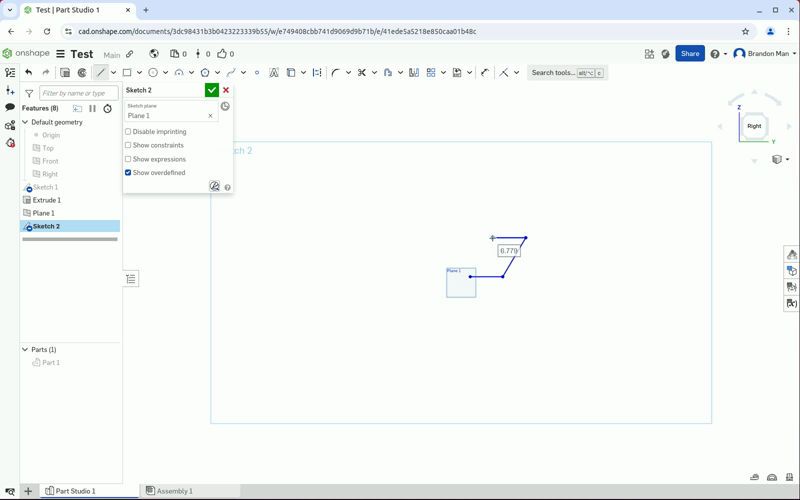
mouse_move(522, 237)
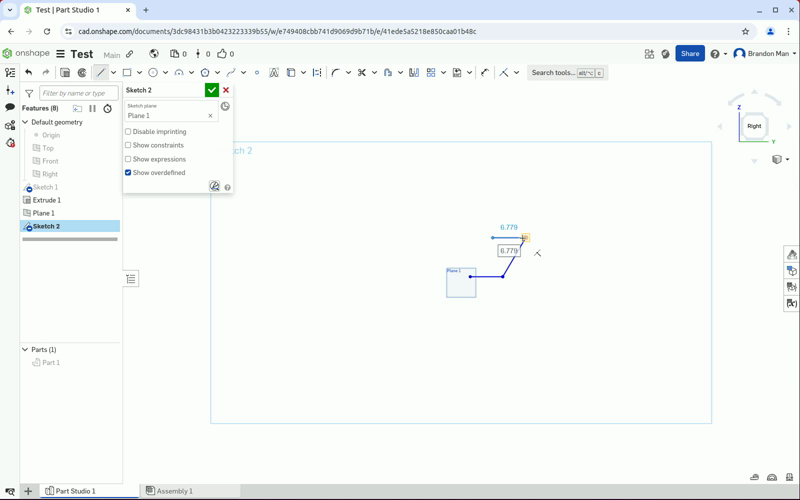
key_down(shift)
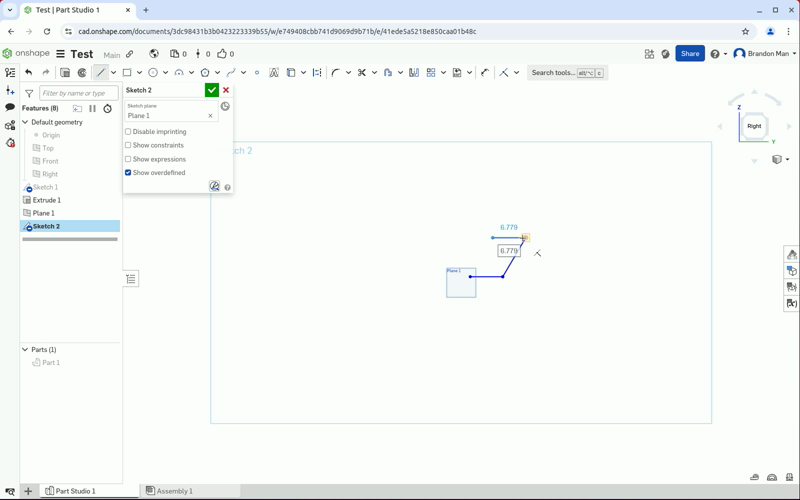
mouse_move(470, 276)
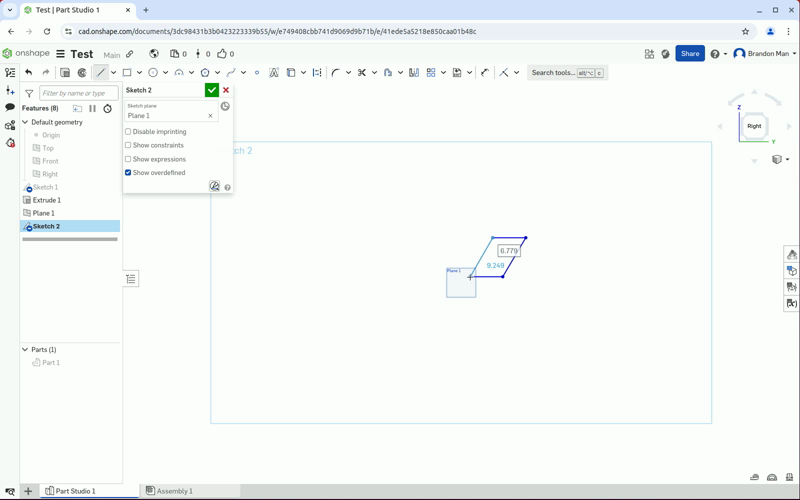
key_up(shift)
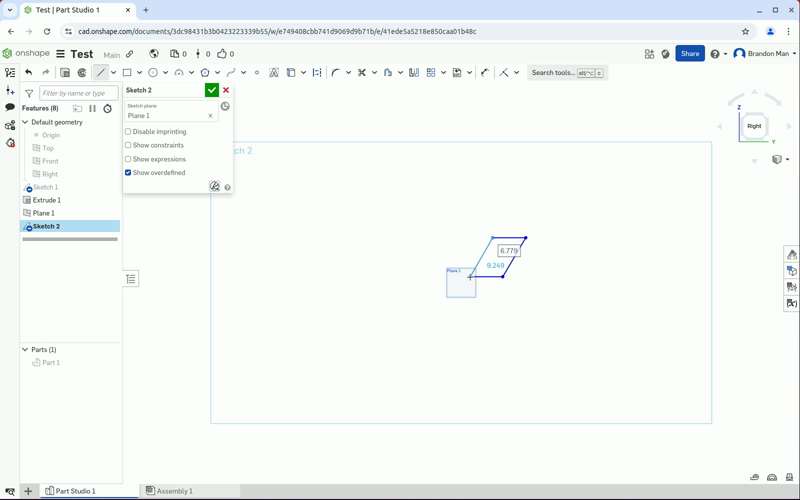
click(470, 276)
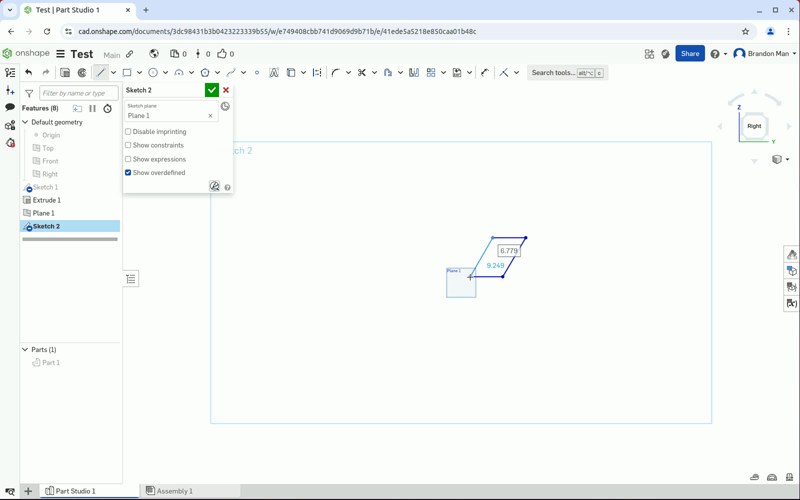
key(esc)
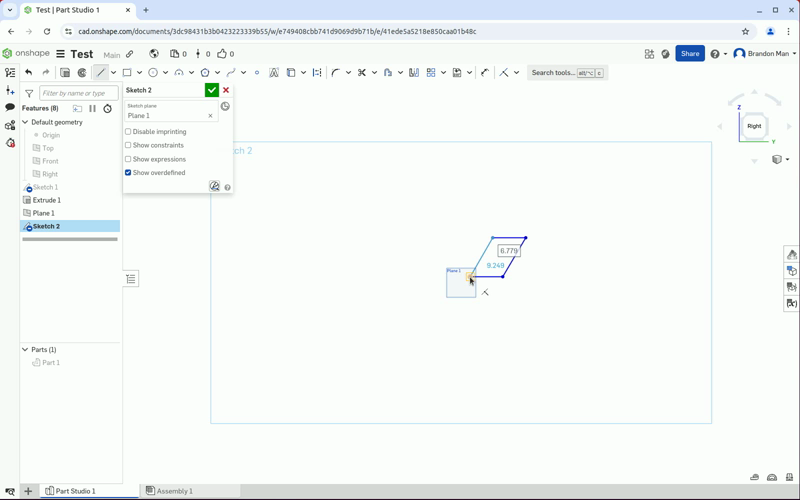
mouse_move(503, 273)
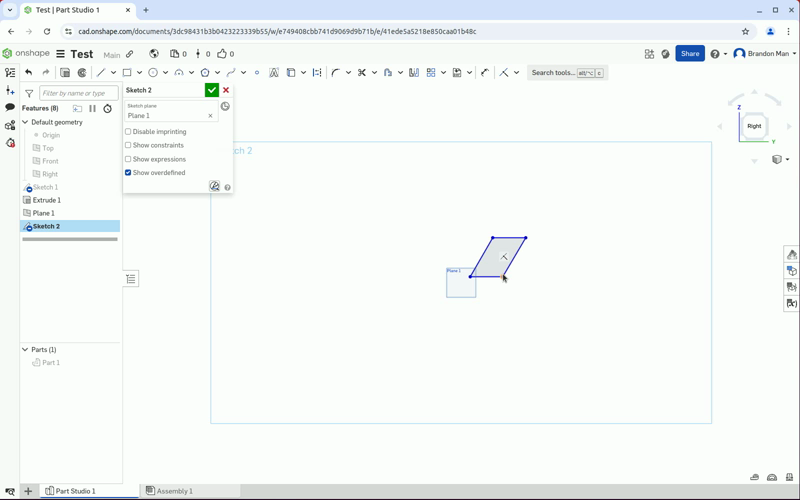
scroll(6)
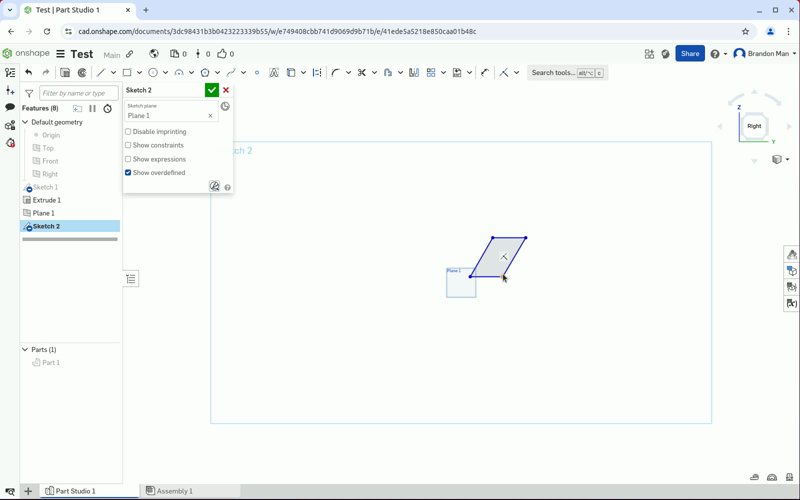
scroll(6)
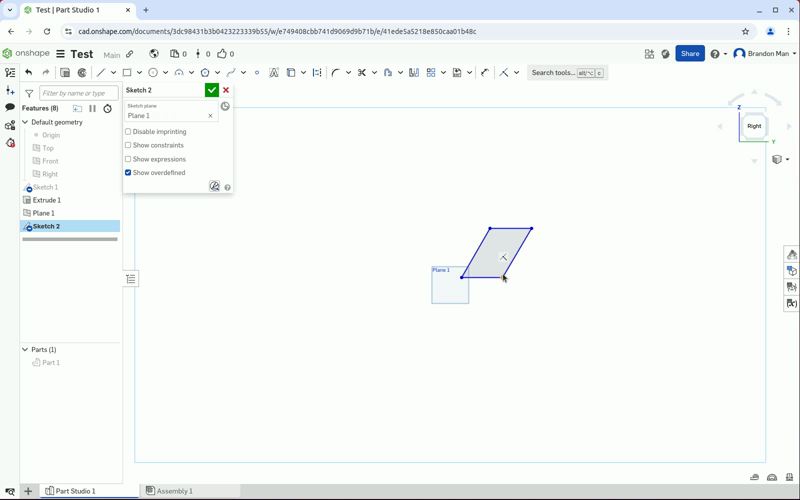
scroll(6)
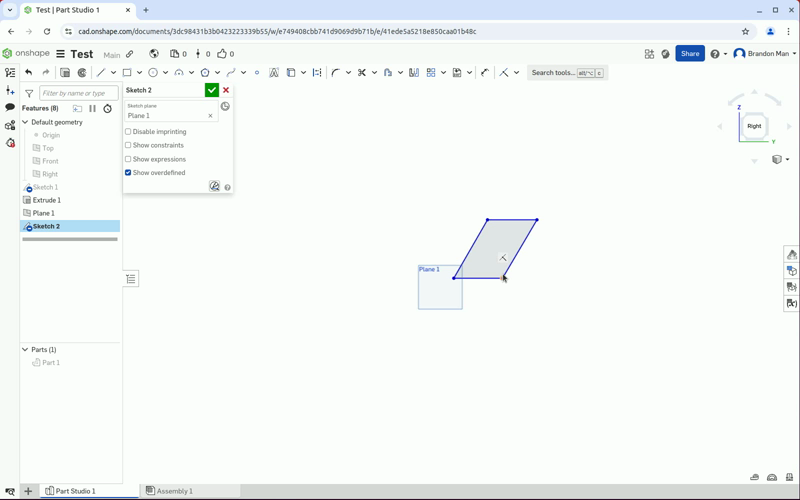
scroll(6)
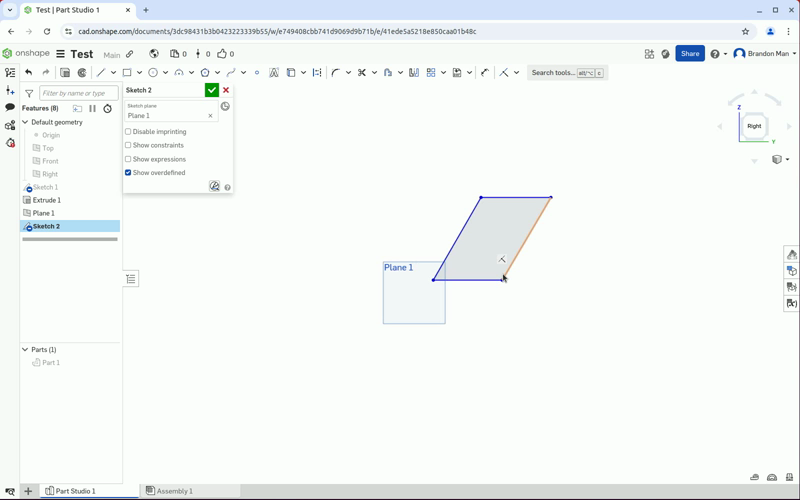
scroll(6)
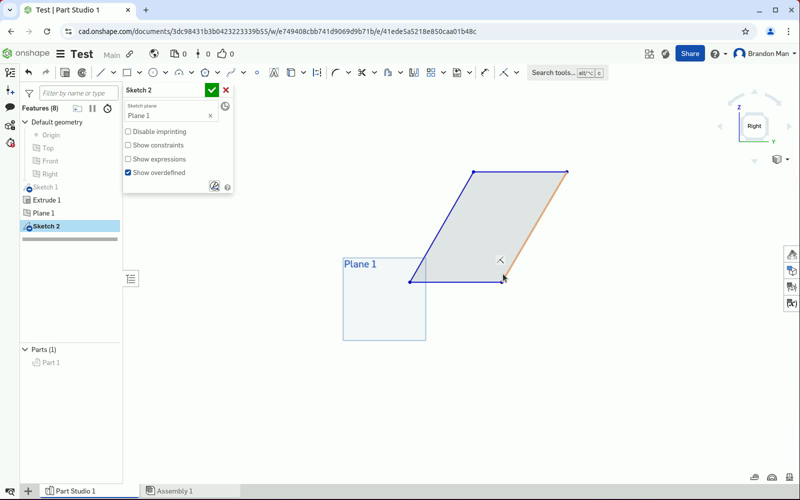
scroll(6)
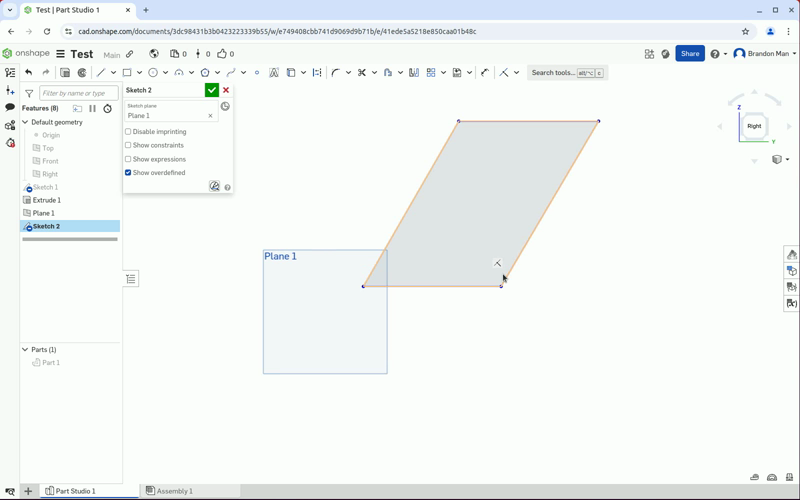
scroll(6)
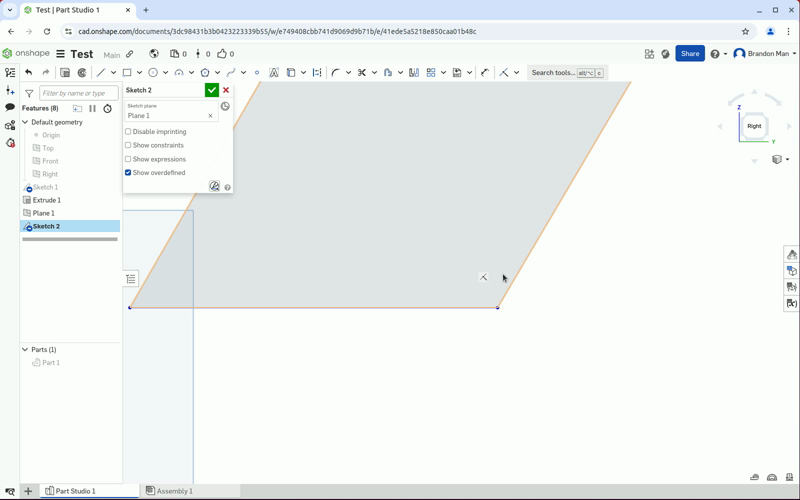
click(503, 273)
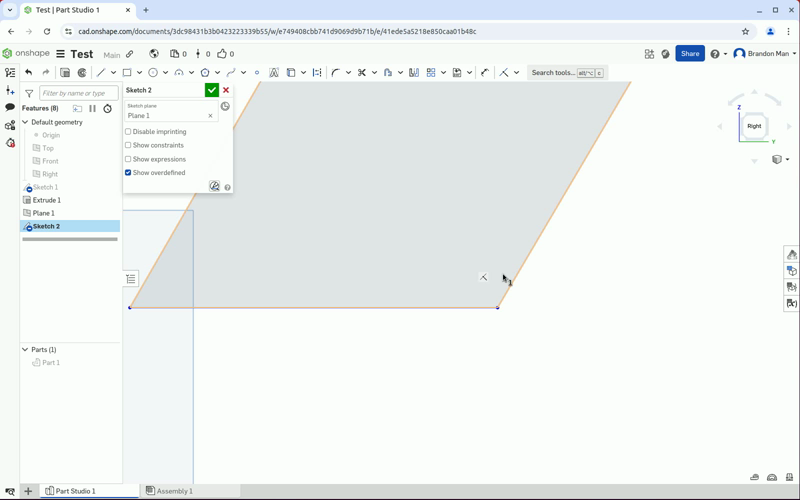
scroll(-6)
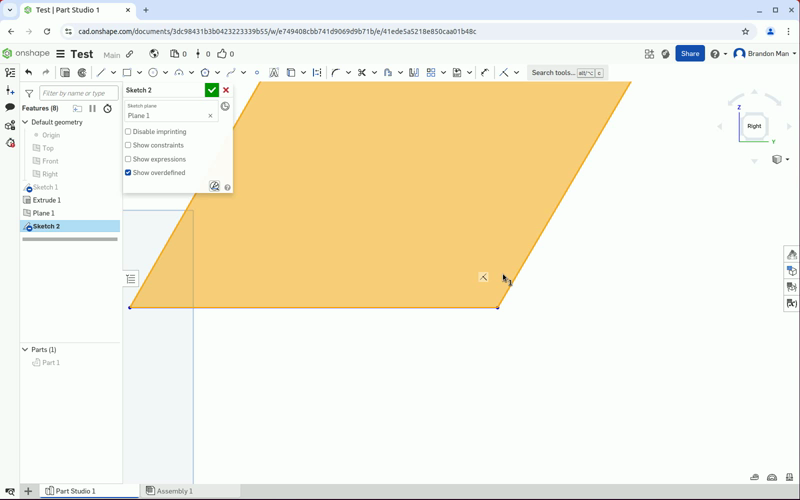
scroll(-6)
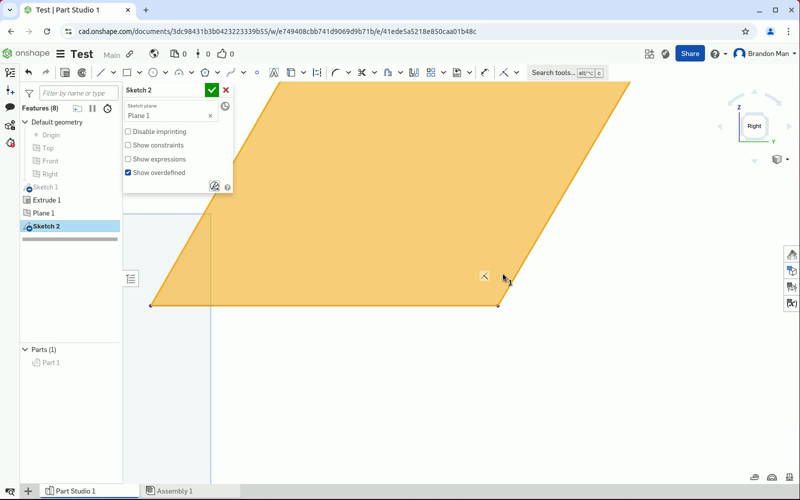
scroll(-6)
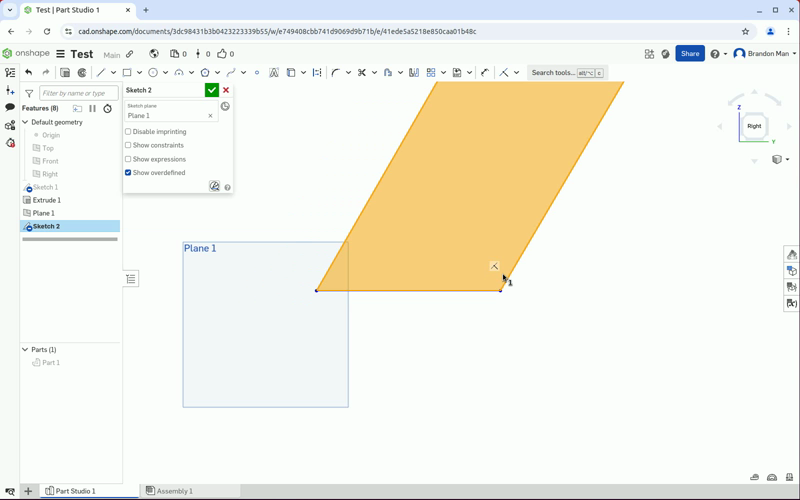
scroll(-6)
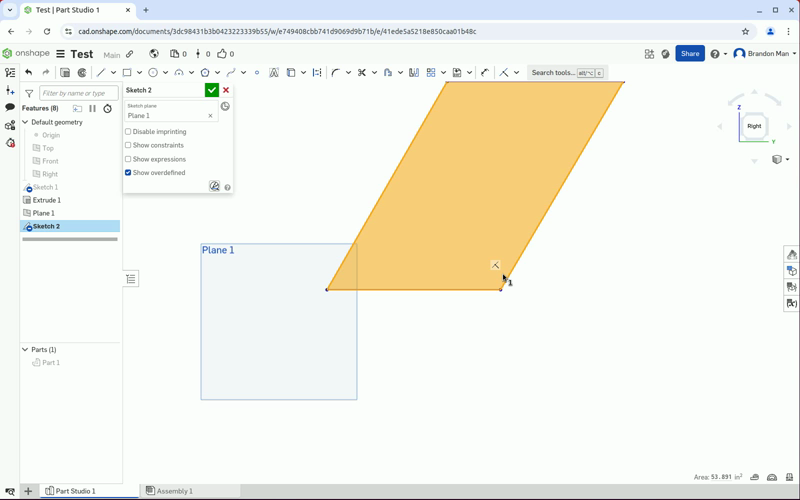
scroll(-6)
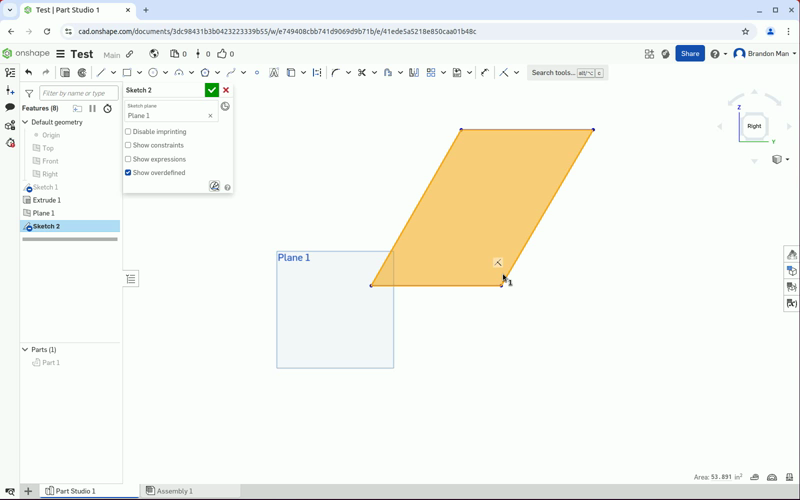
scroll(-6)
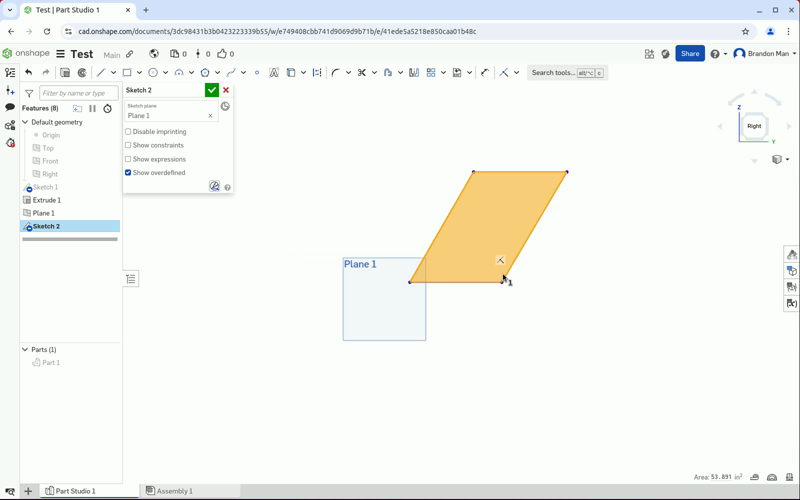
scroll(-6)
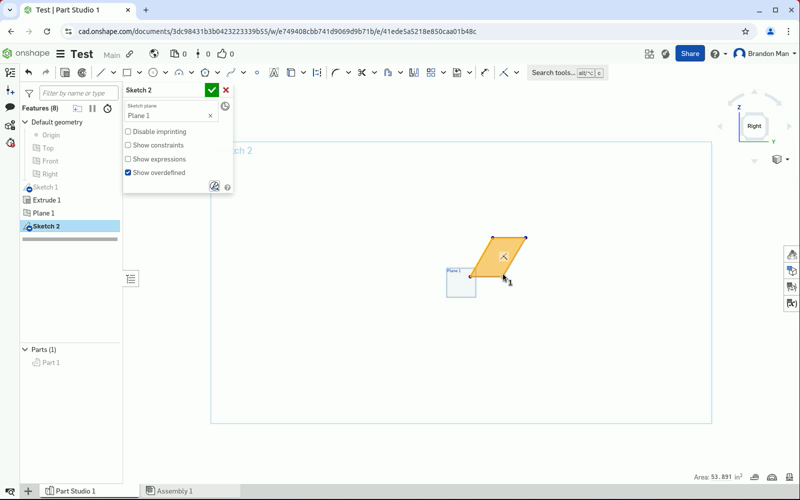
mouse_move(73, 352)
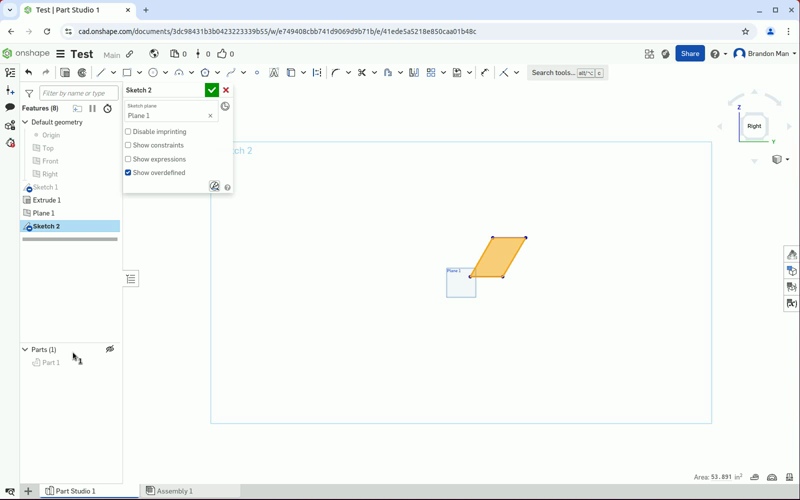
key(shift+y)
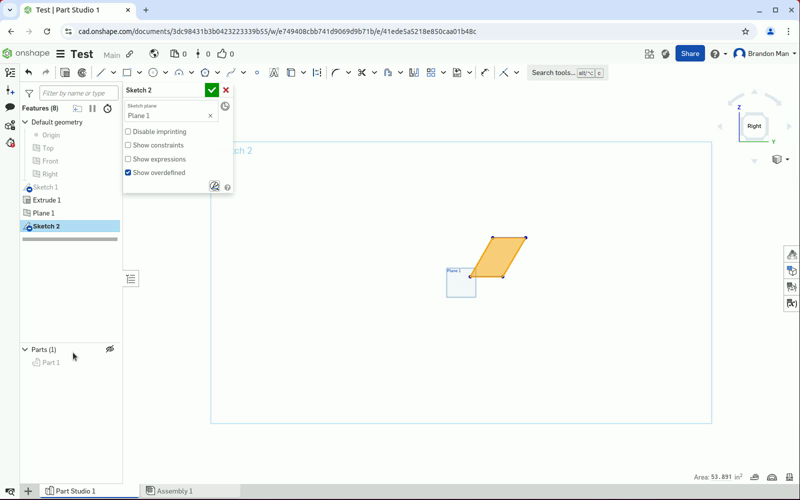
key(shift+e)
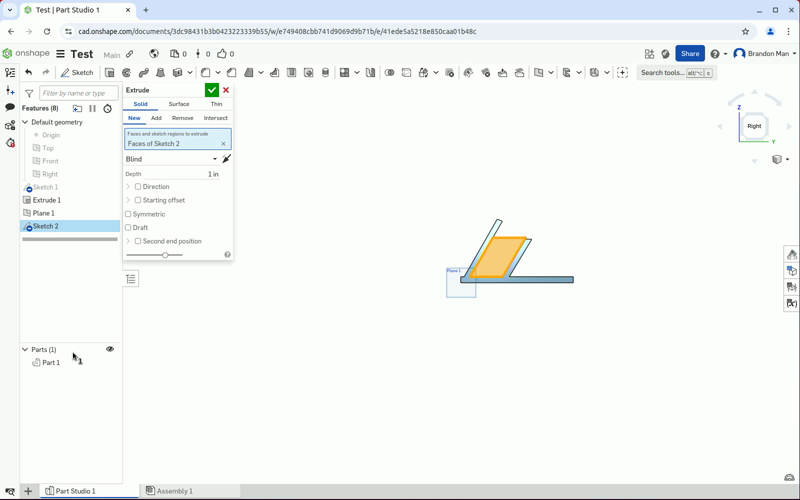
mouse_move(143, 106)
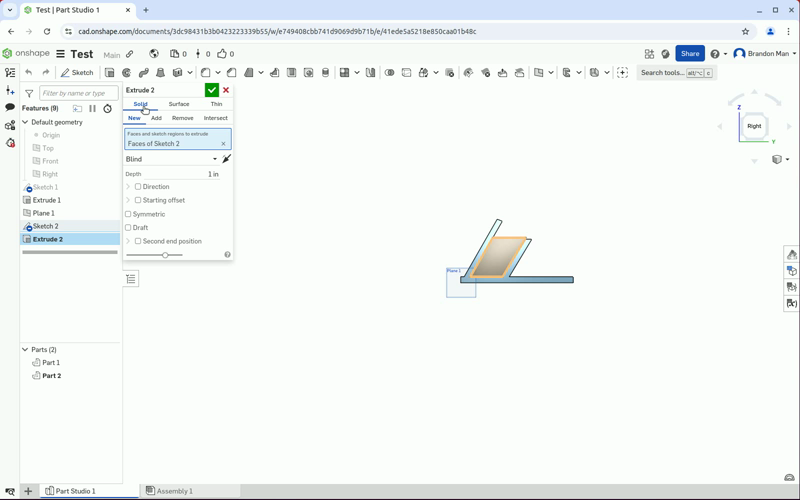
click(143, 106)
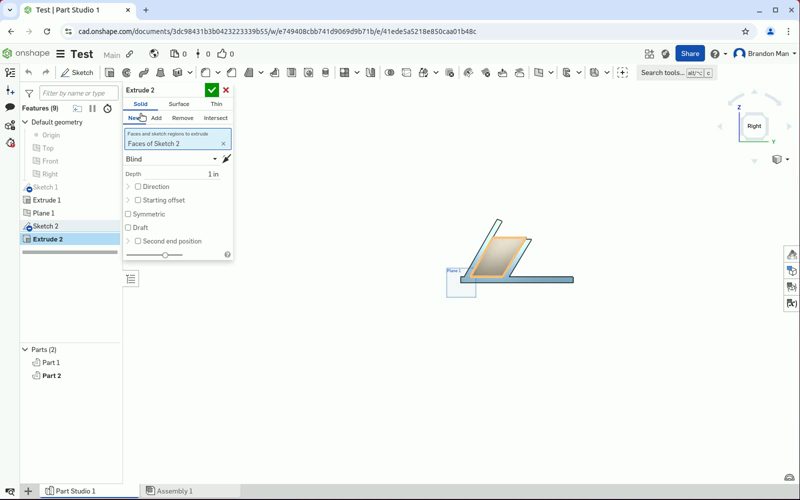
mouse_move(137, 120)
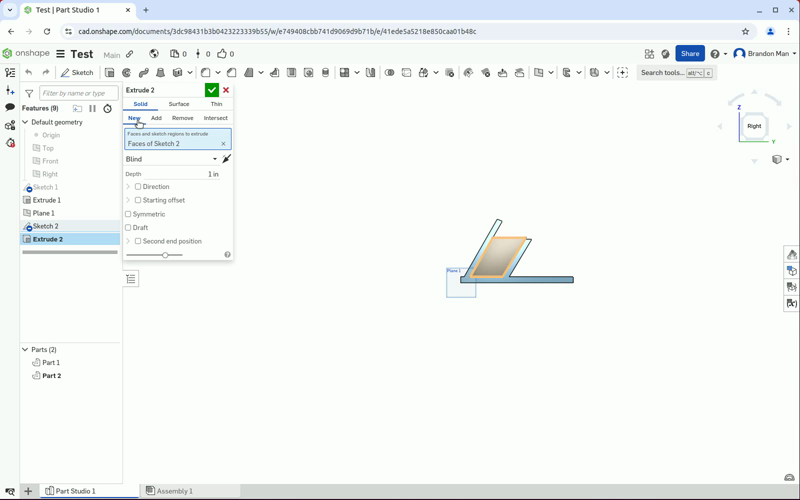
click(137, 120)
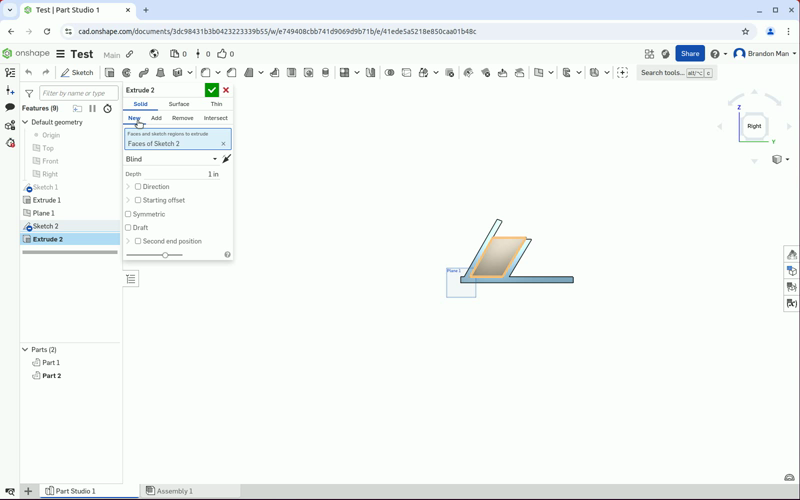
key(tab, 4)
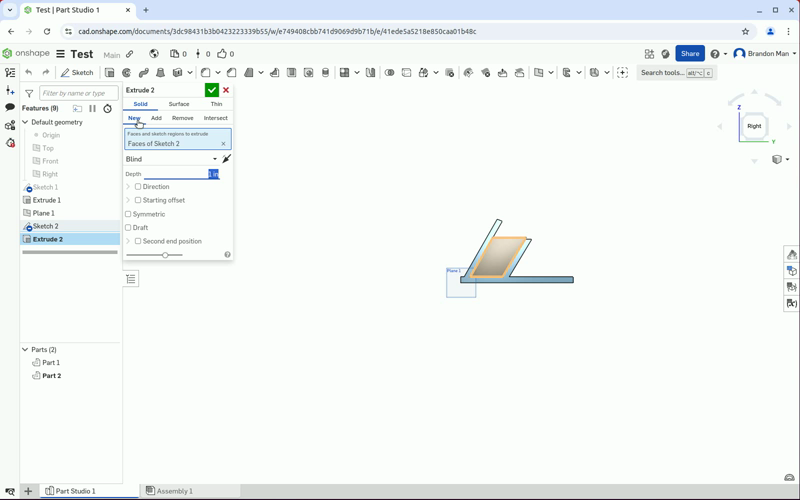
text(-1.204)
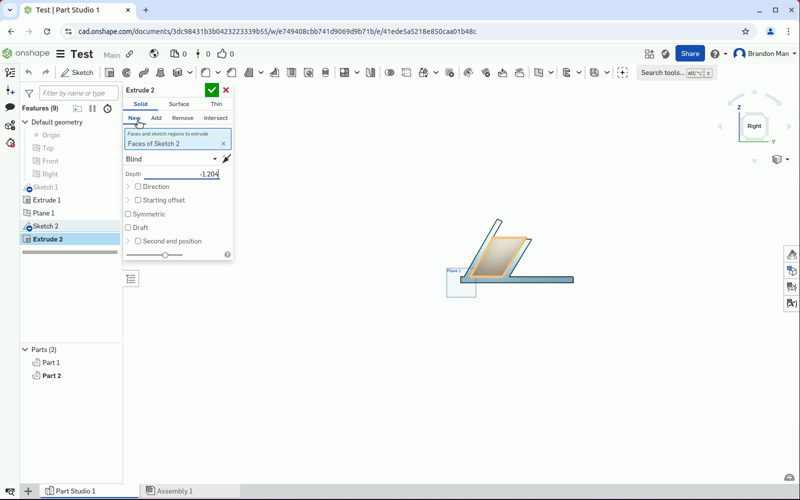
key(enter)
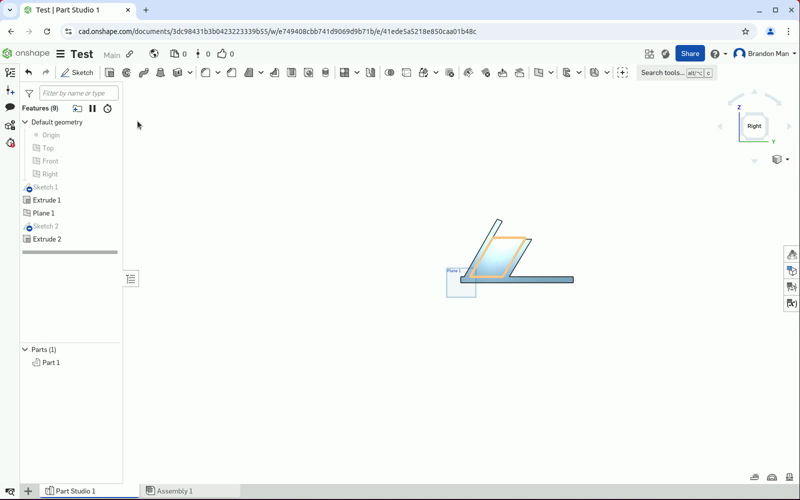
key(shift+h)
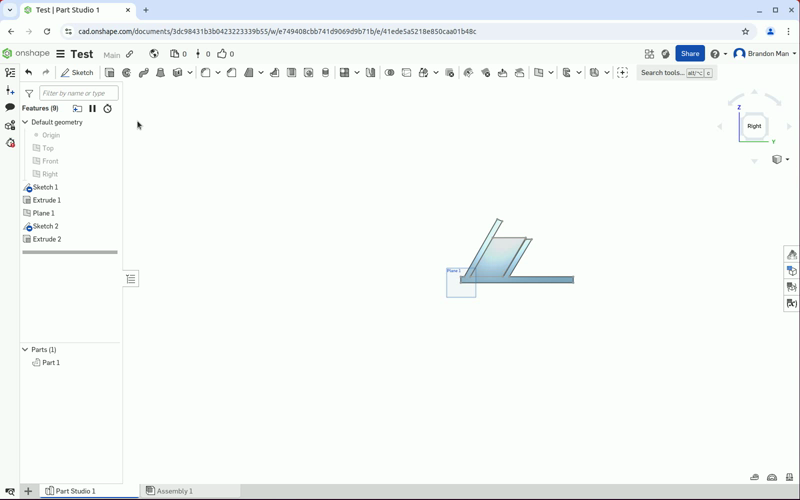
key(shift+h)
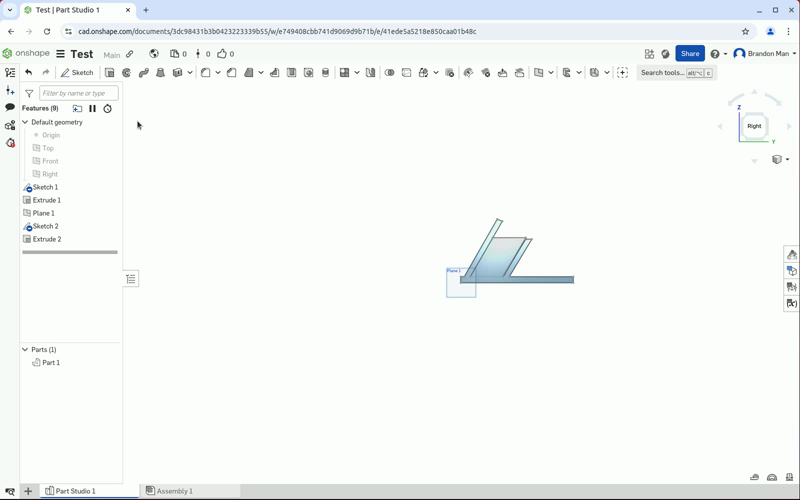
key(shift+7)
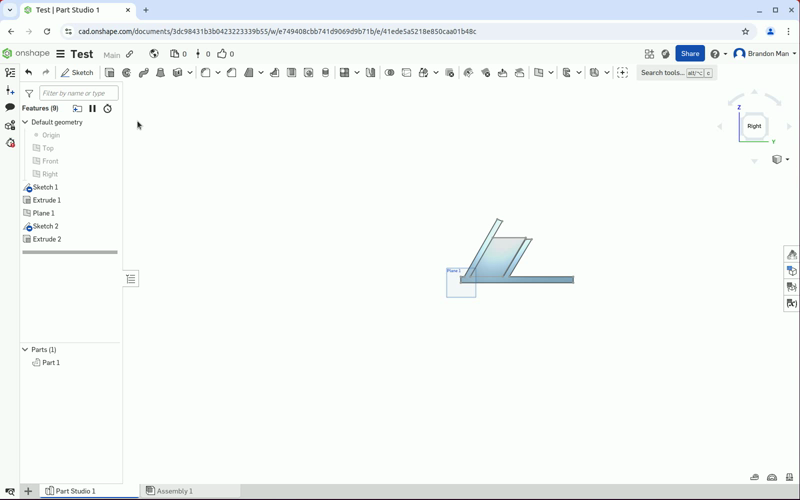
key(right, 2)
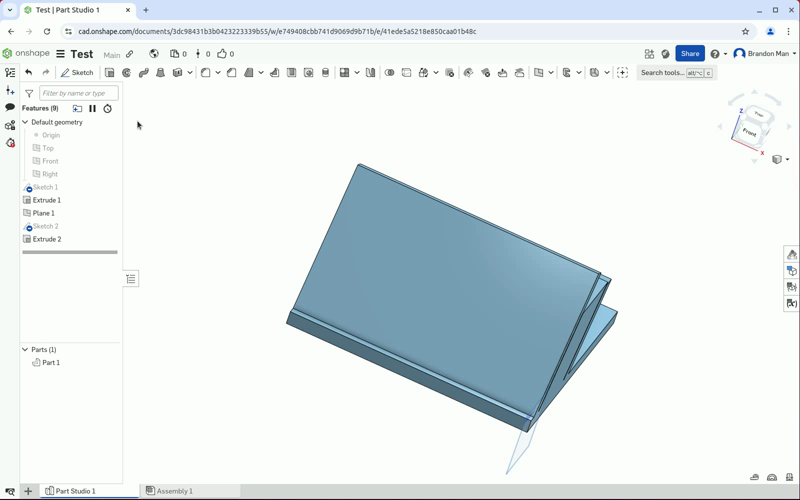
key(down, 2)
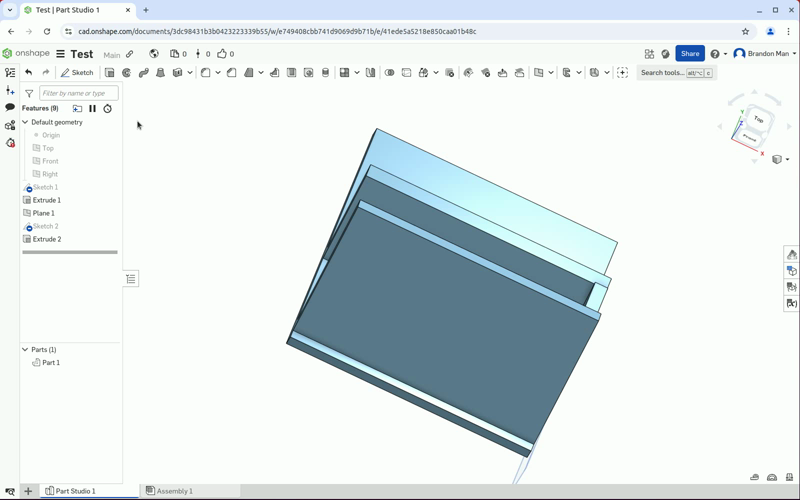
key(up, 2)
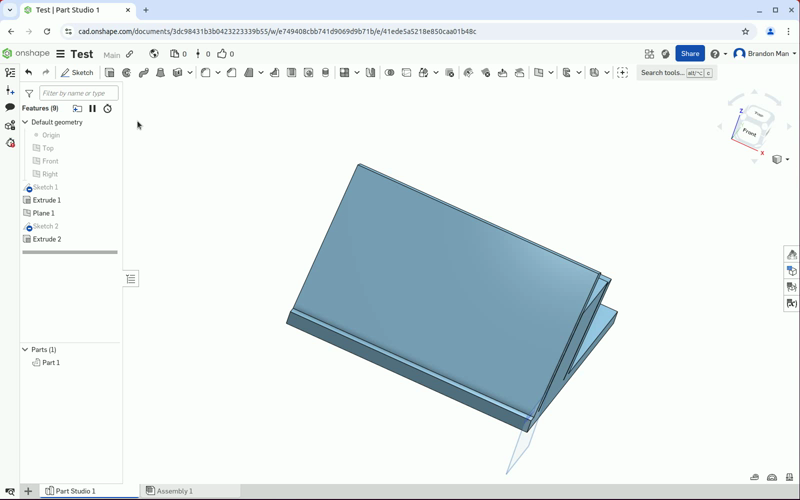
key(left, 2)
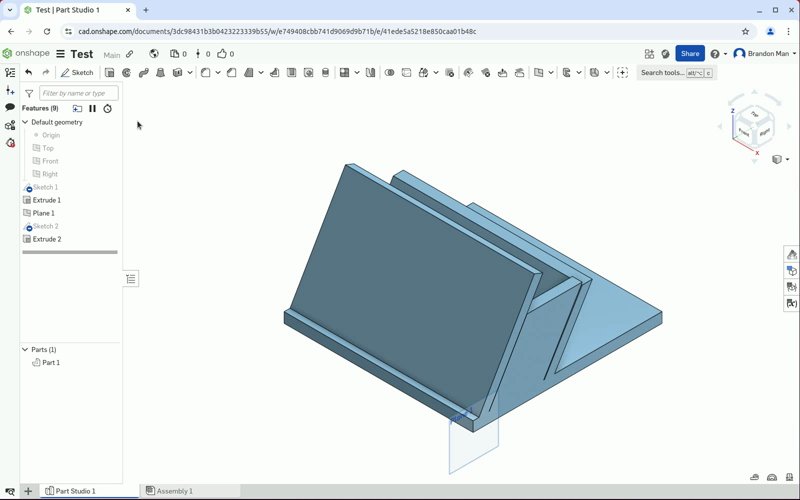
mouse_move(73, 189)
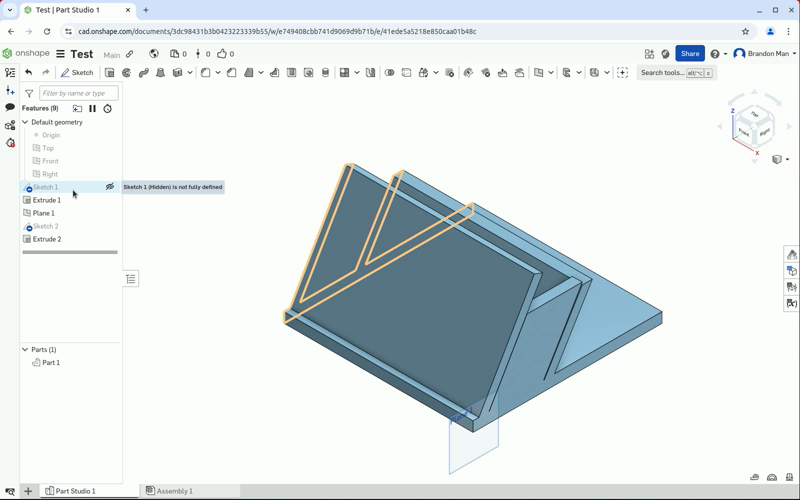
click(73, 189)